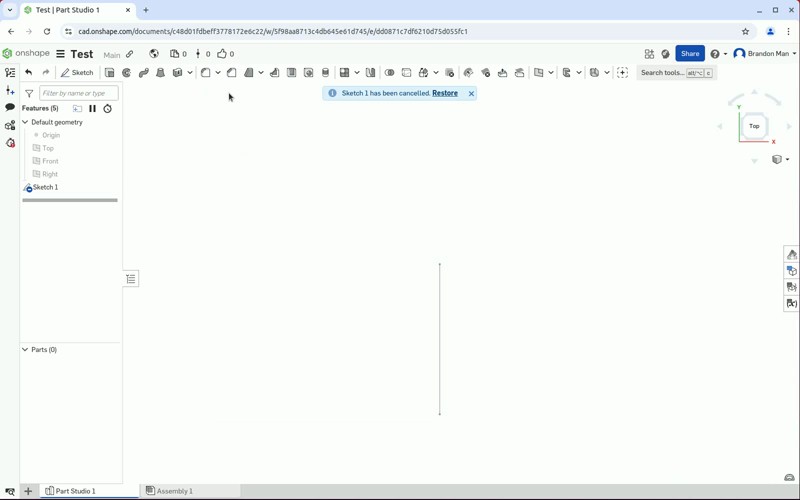
key(shift+h)
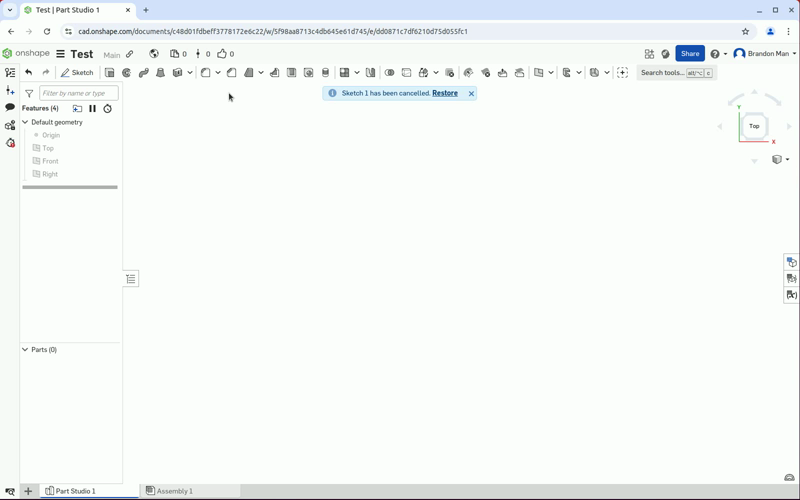
mouse_move(73, 352)
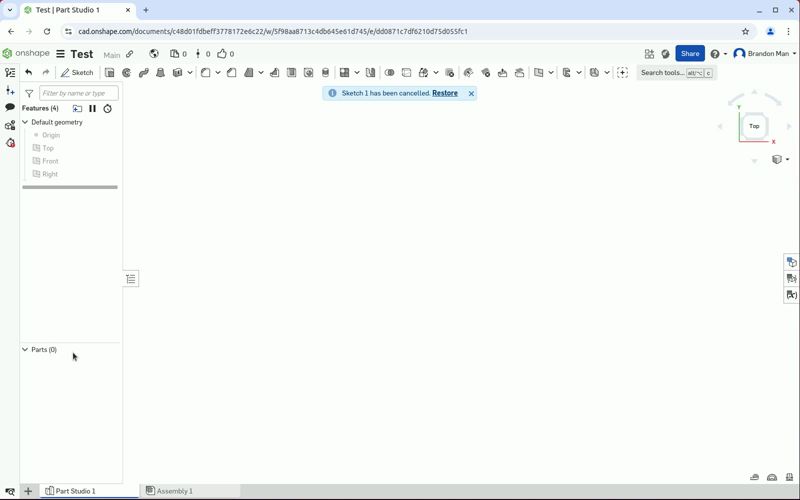
key(y)
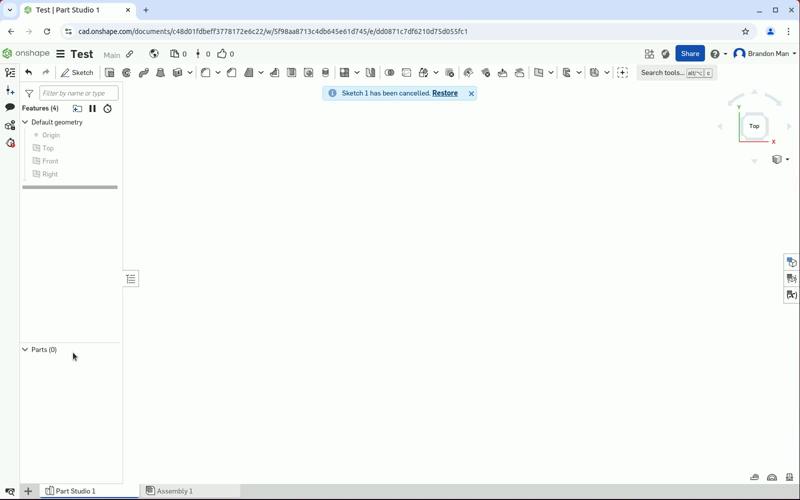
key(shift+p)
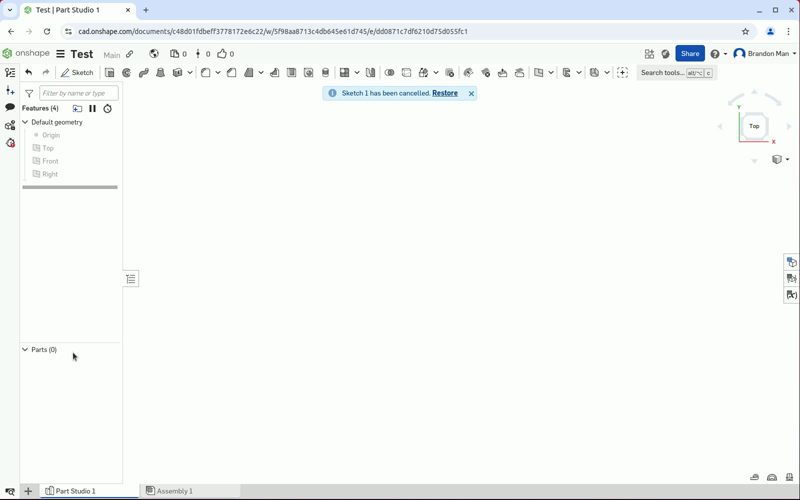
key(space)
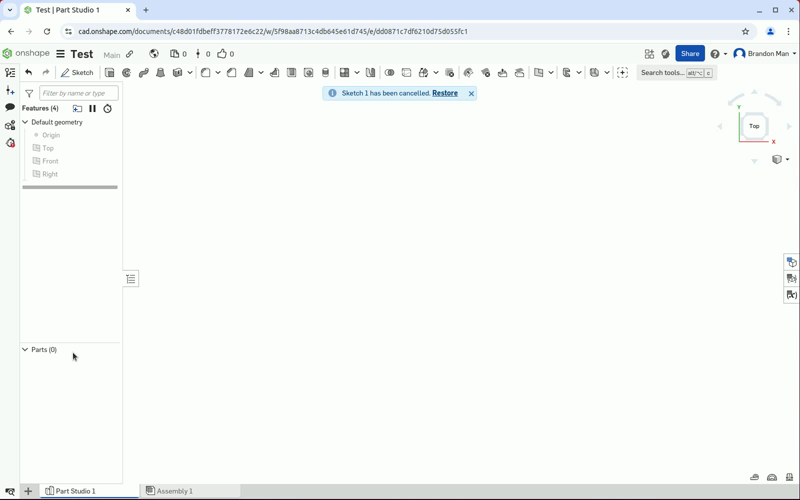
key_down(shift)
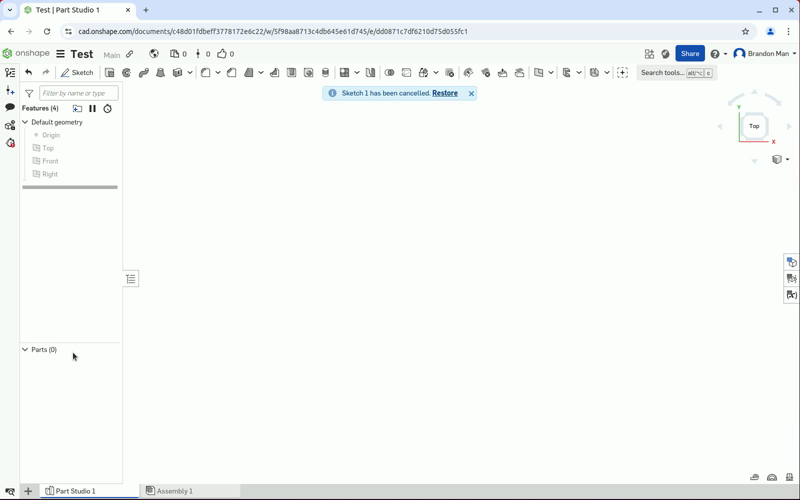
key(up)
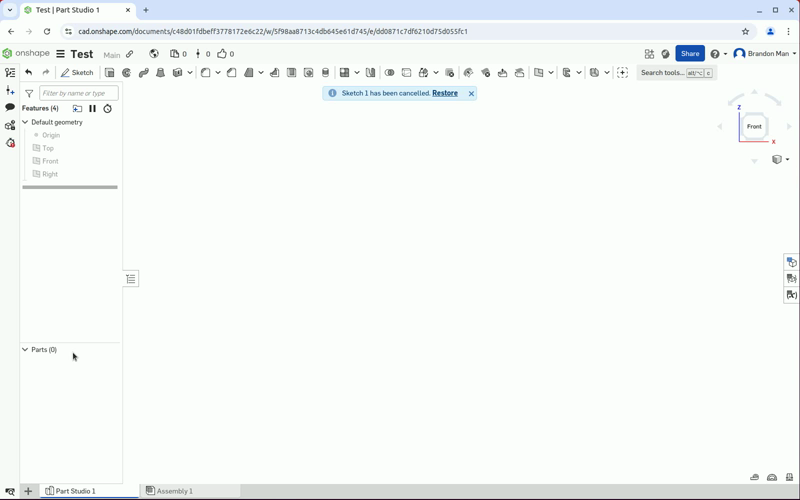
key_up(shift)
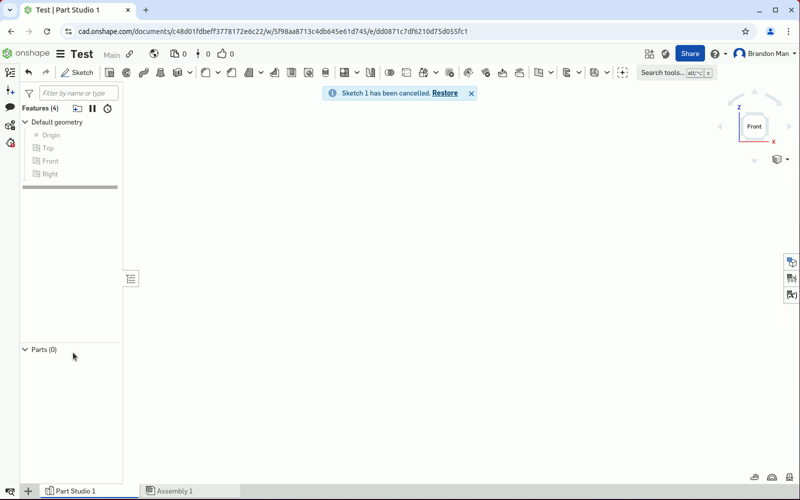
mouse_move(73, 352)
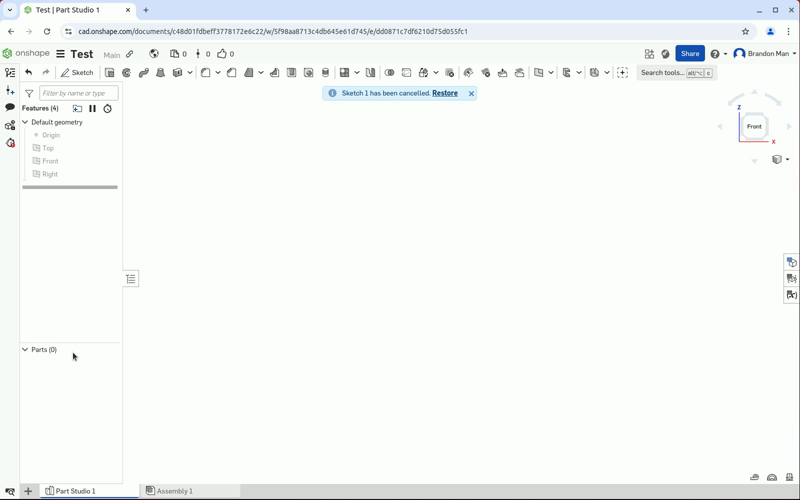
key(shift+y)
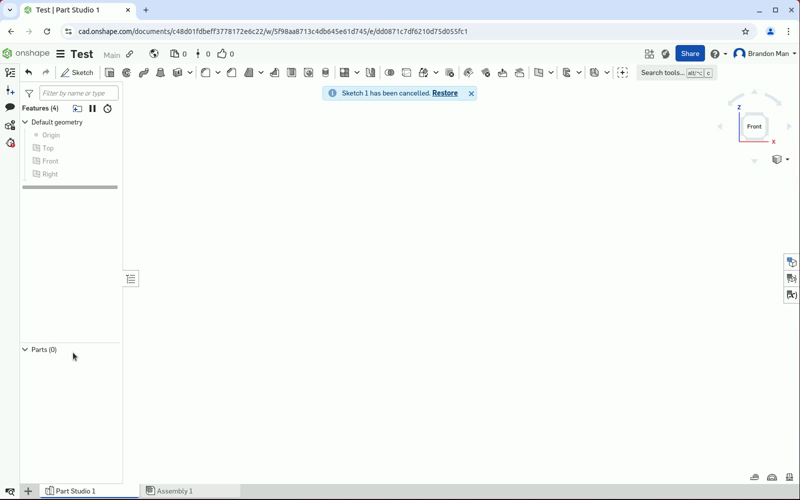
key(shift+s)
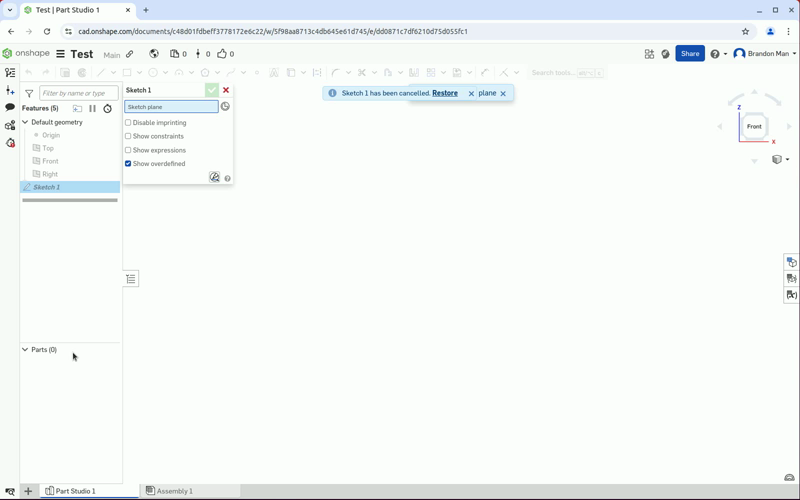
mouse_move(73, 163)
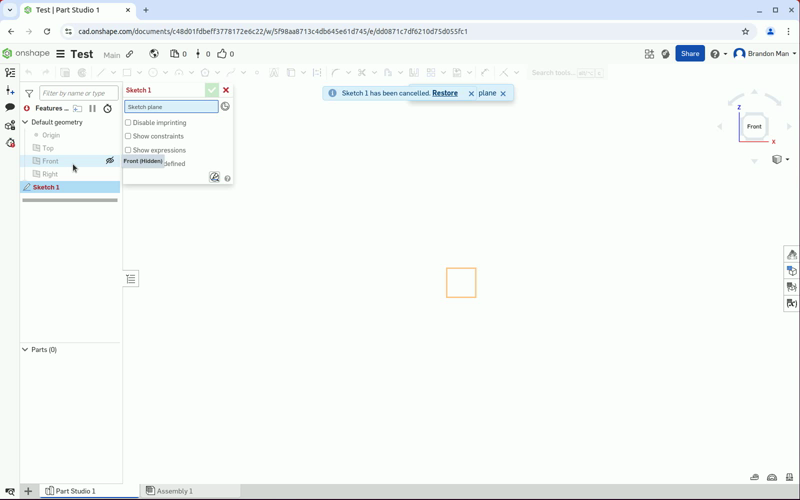
click(73, 163)
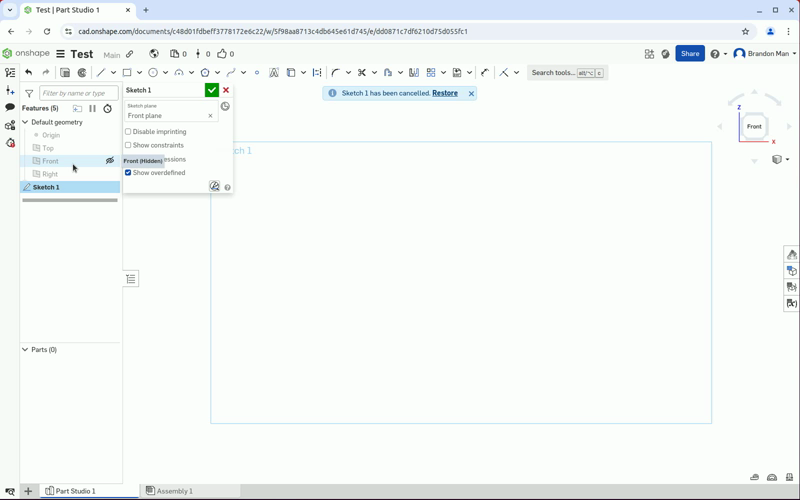
mouse_move(73, 352)
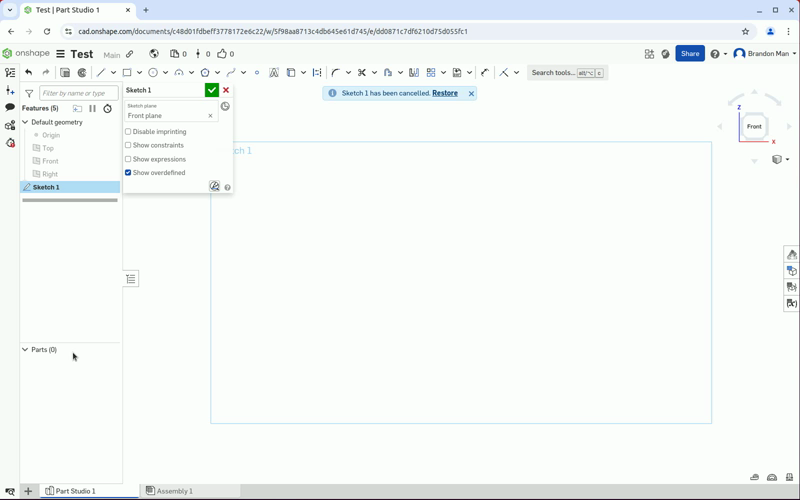
key(y)
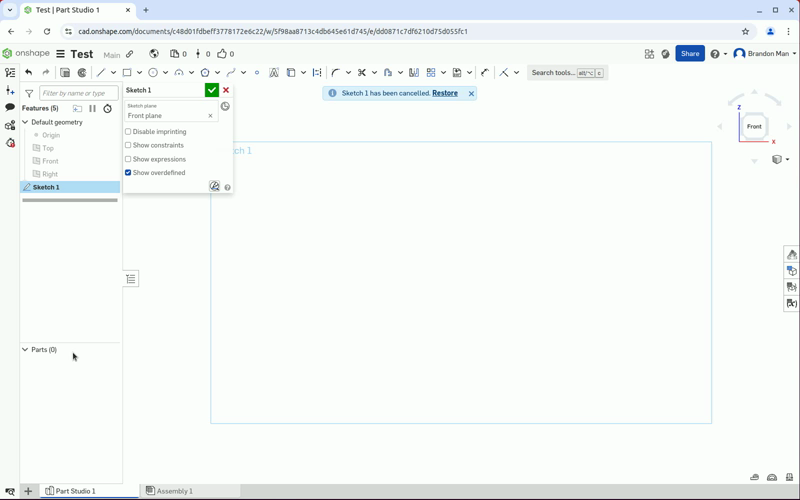
key(l)
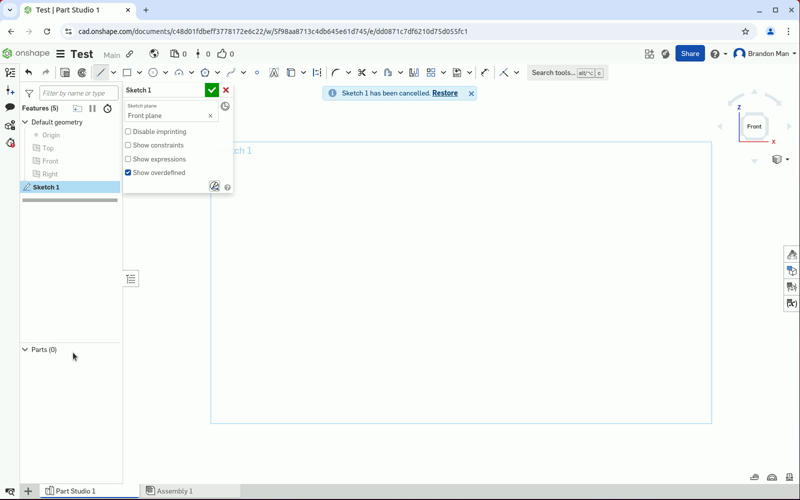
key_down(shift)
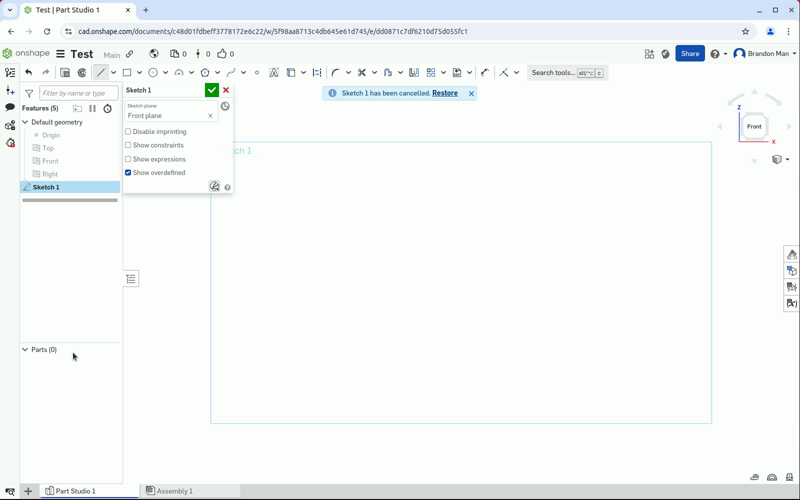
mouse_move(365, 319)
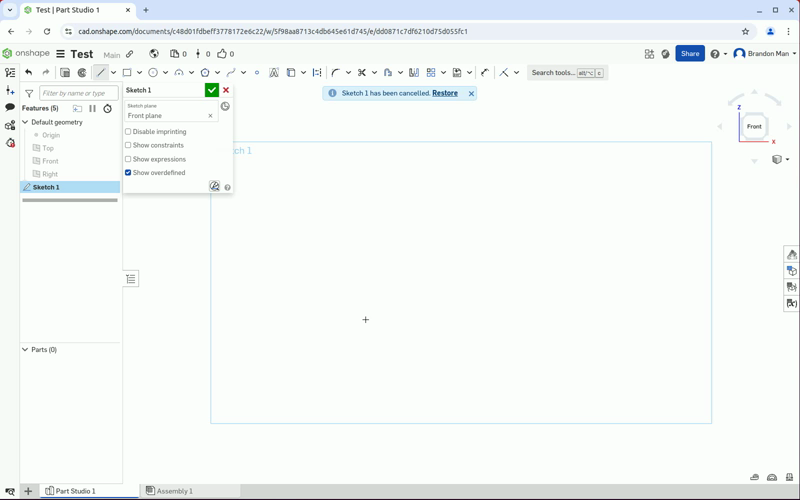
click(365, 319)
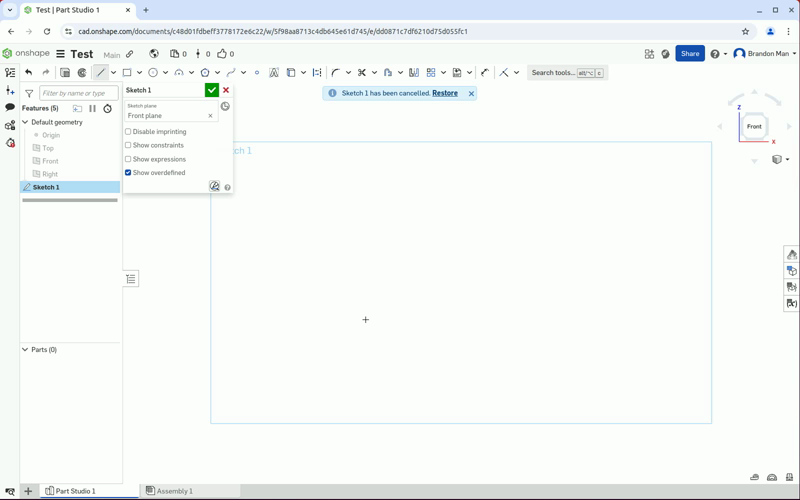
key_up(shift)
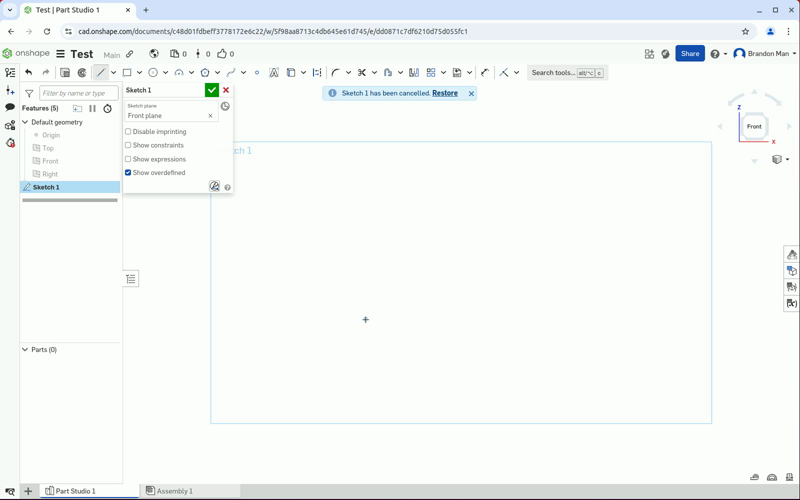
key_down(shift)
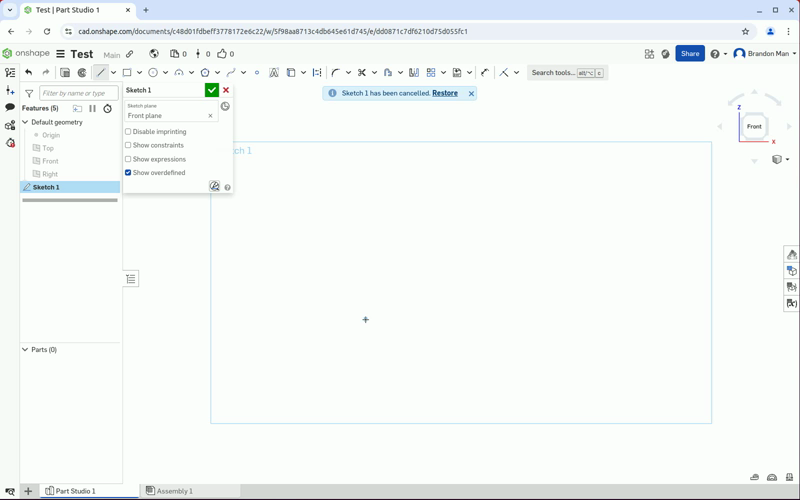
mouse_move(459, 319)
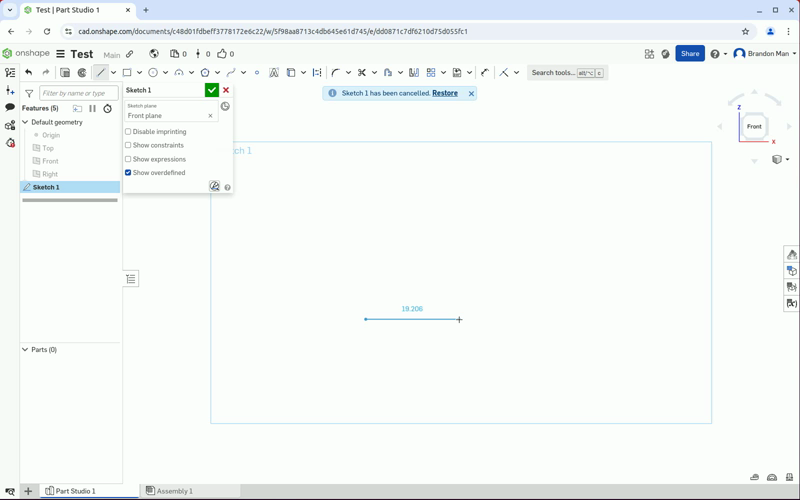
click(459, 319)
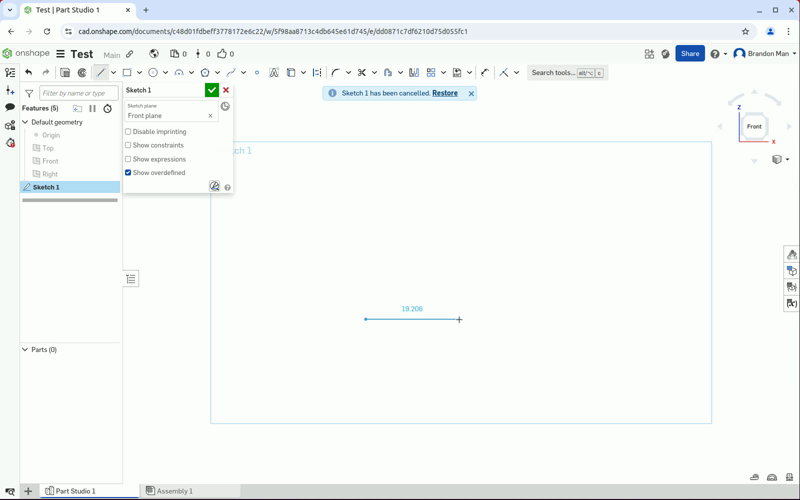
key_up(shift)
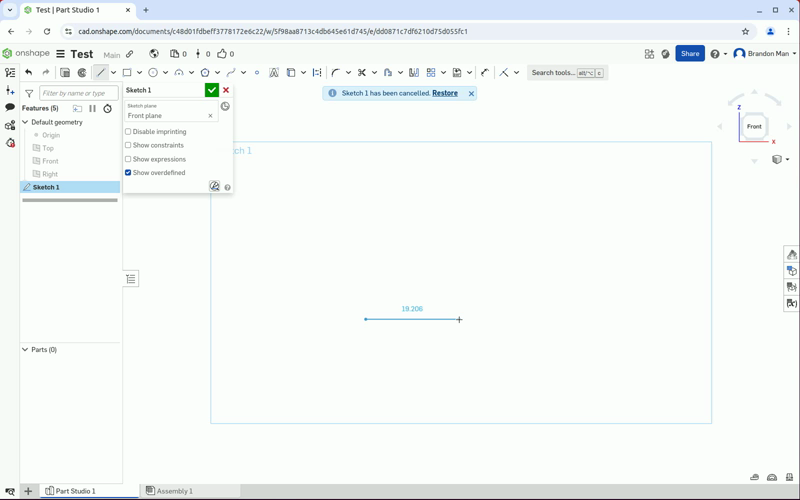
key_down(shift)
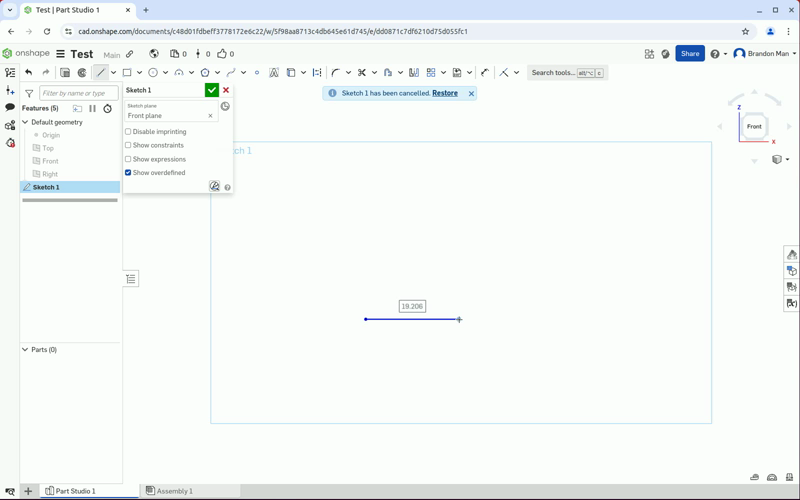
mouse_move(555, 319)
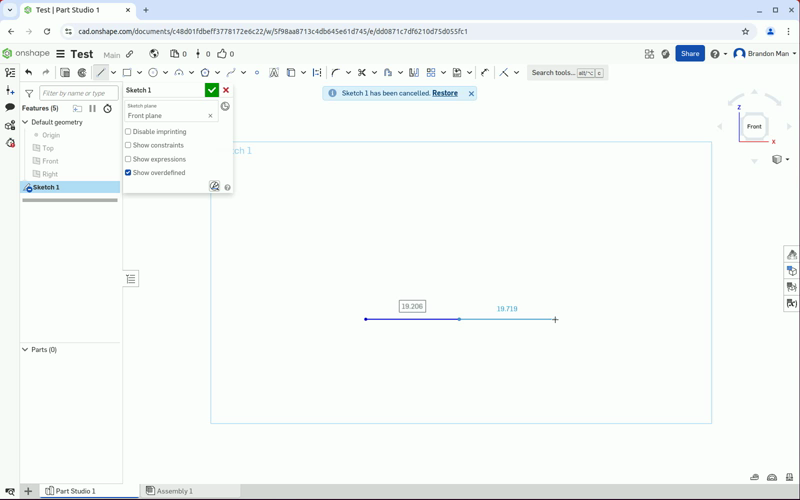
click(555, 319)
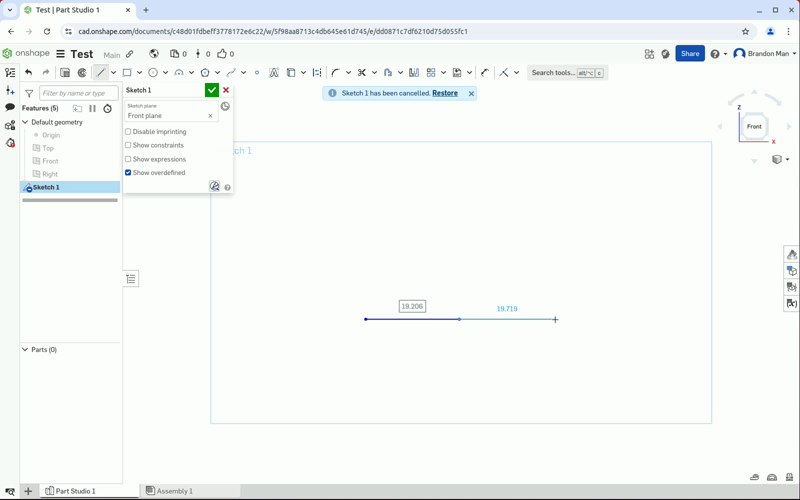
key_up(shift)
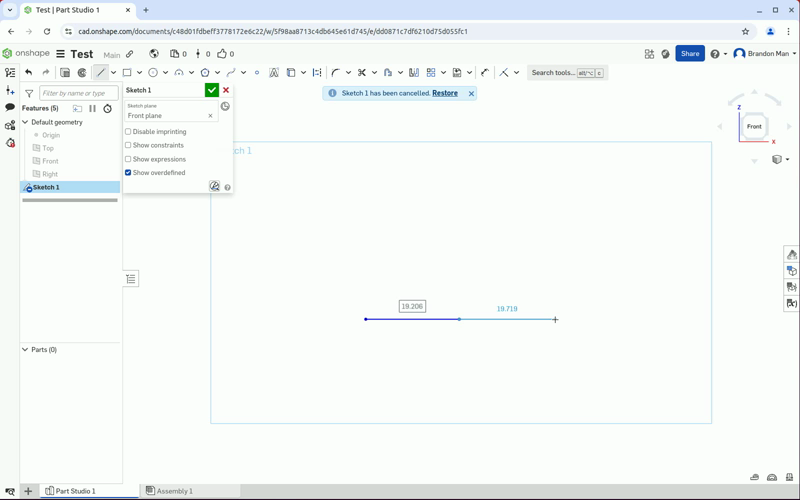
key(esc)
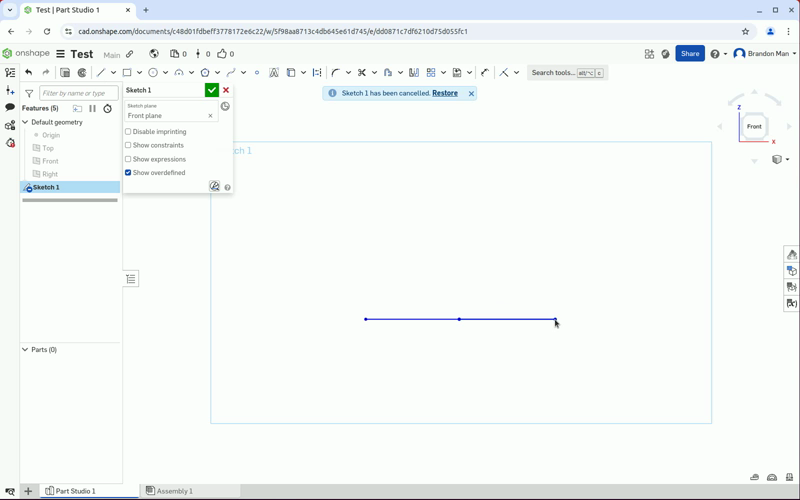
key(a)
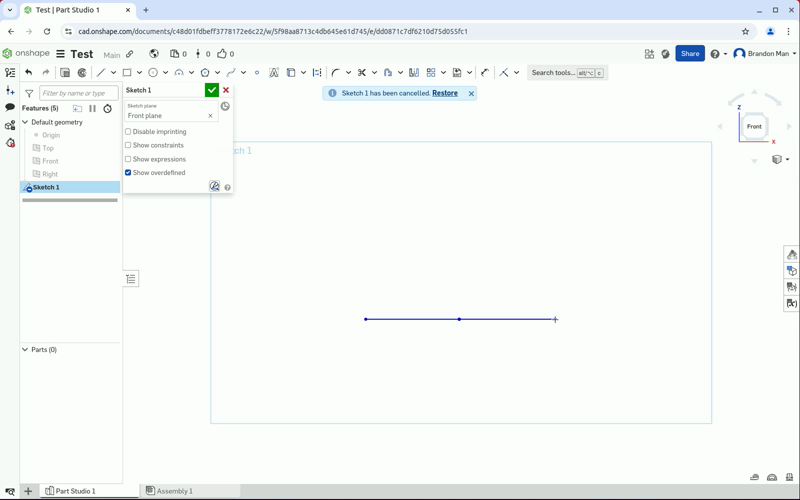
mouse_move(555, 319)
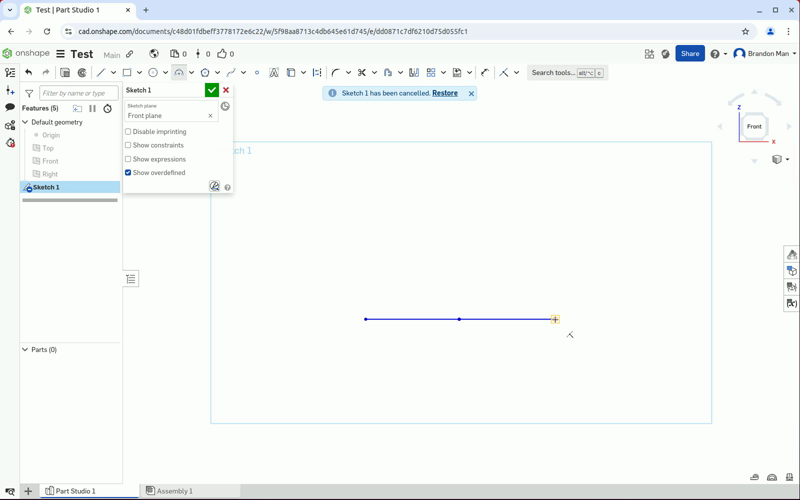
click(555, 319)
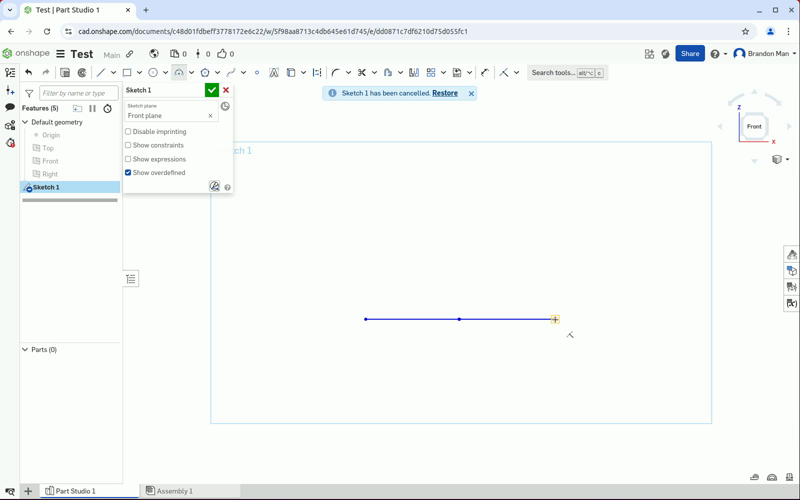
key_down(shift)
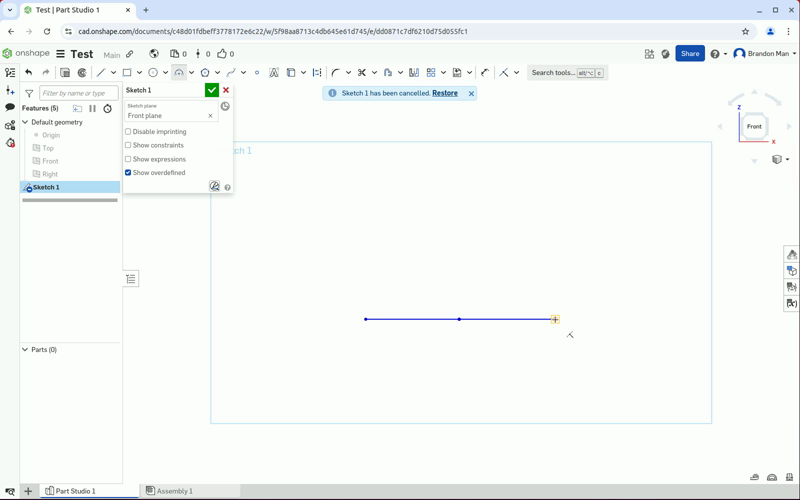
mouse_move(555, 284)
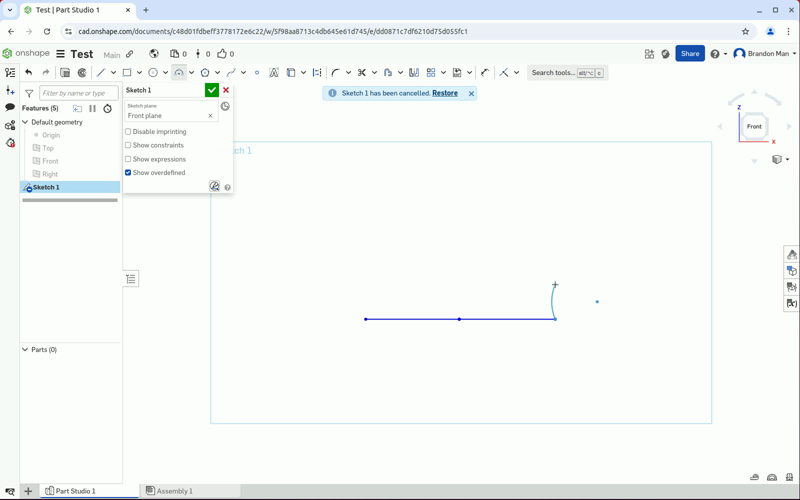
click(555, 284)
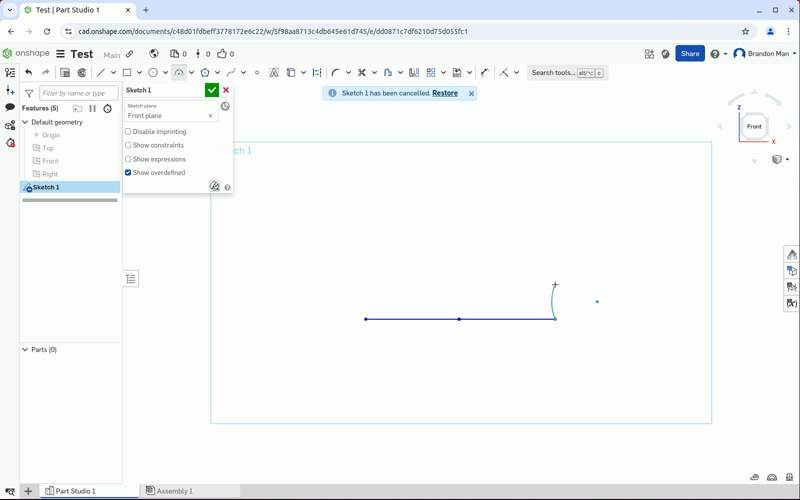
mouse_move(572, 301)
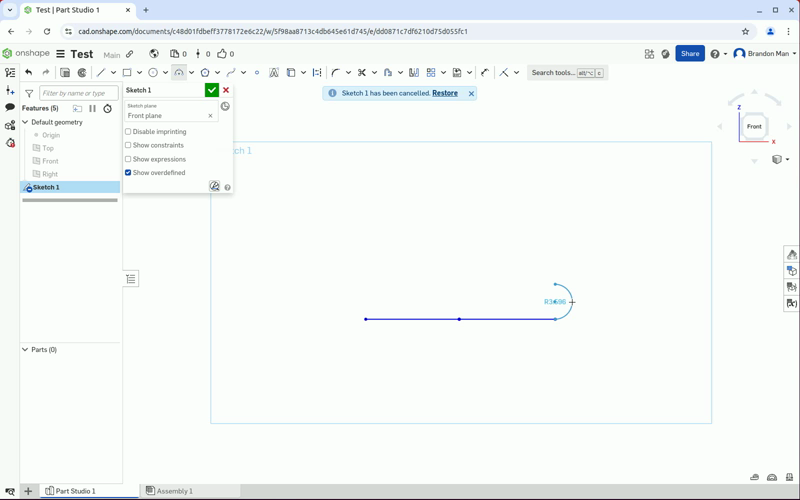
click(572, 301)
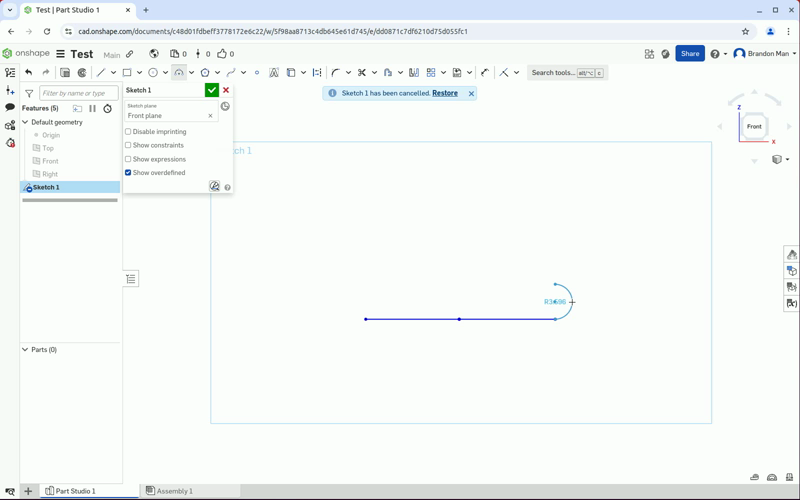
key_up(shift)
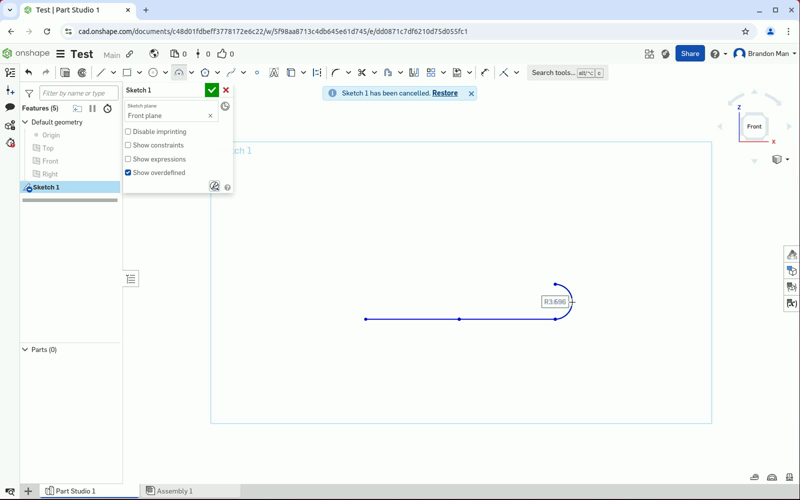
key(esc)
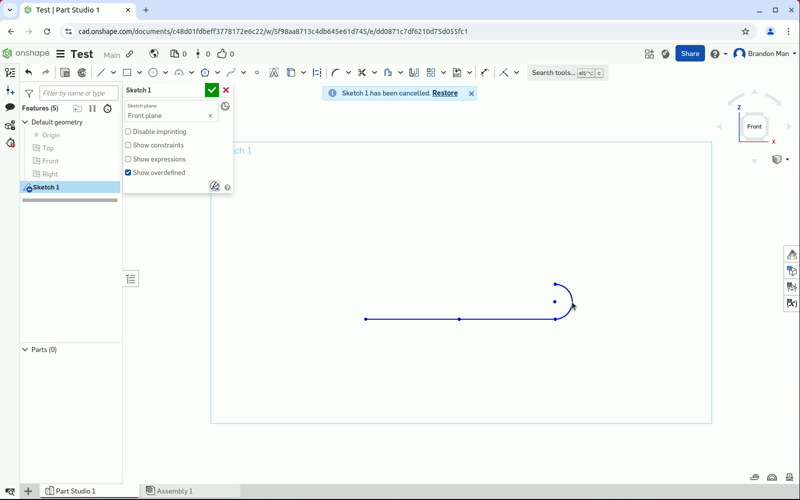
key(l)
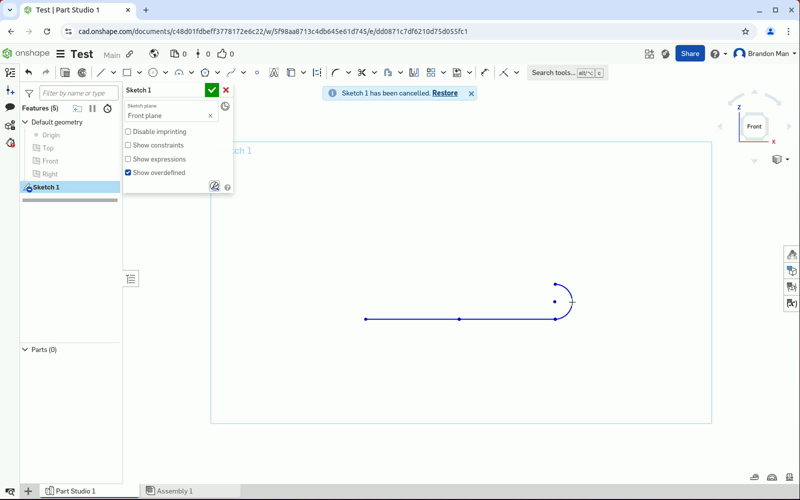
mouse_move(555, 284)
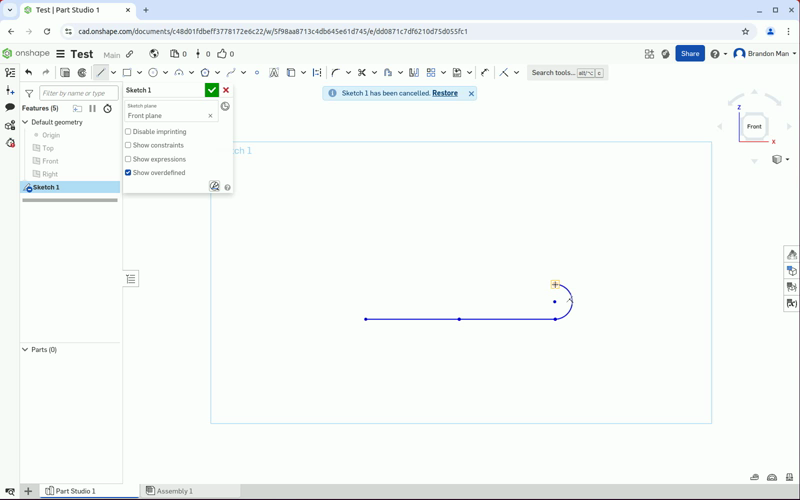
click(555, 284)
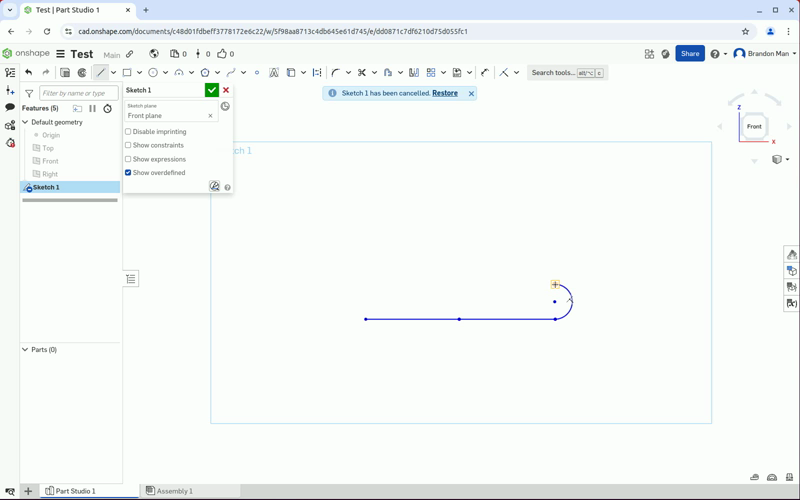
key_down(shift)
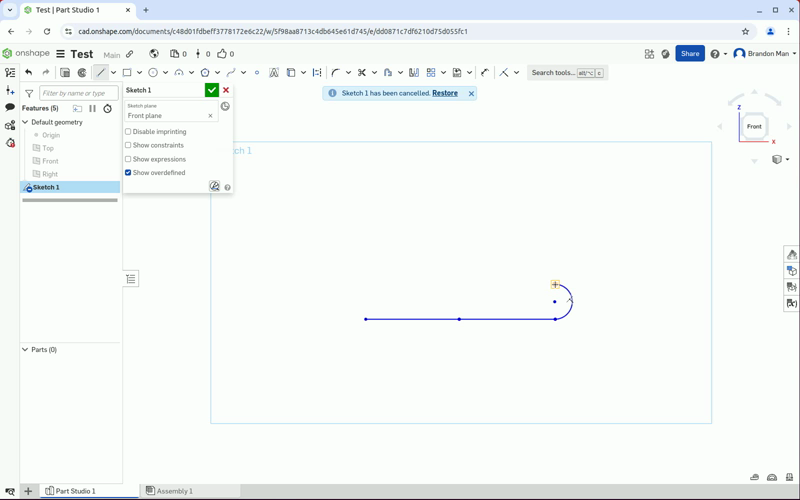
mouse_move(585, 284)
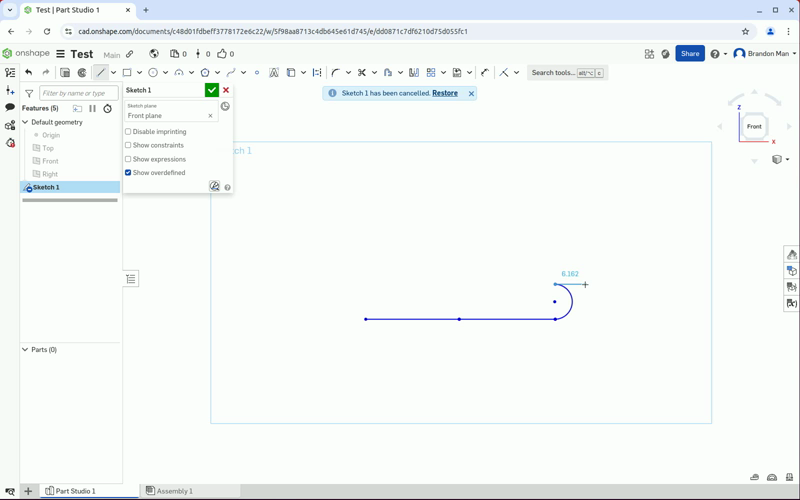
mouse_move(555, 291)
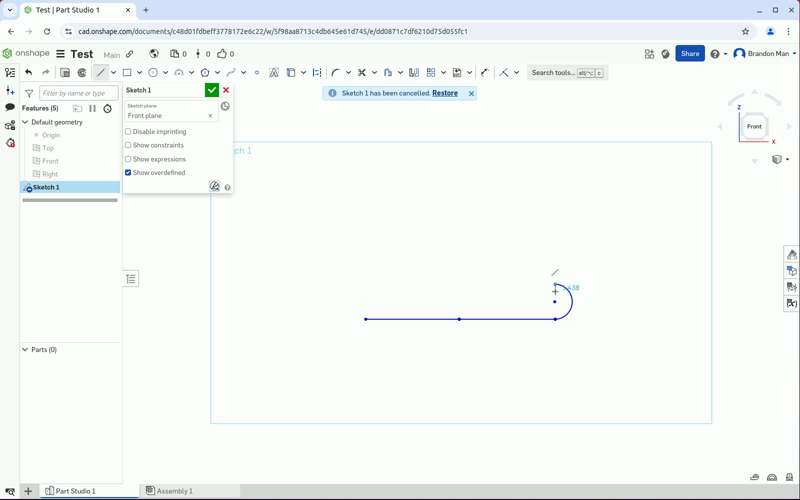
scroll(6)
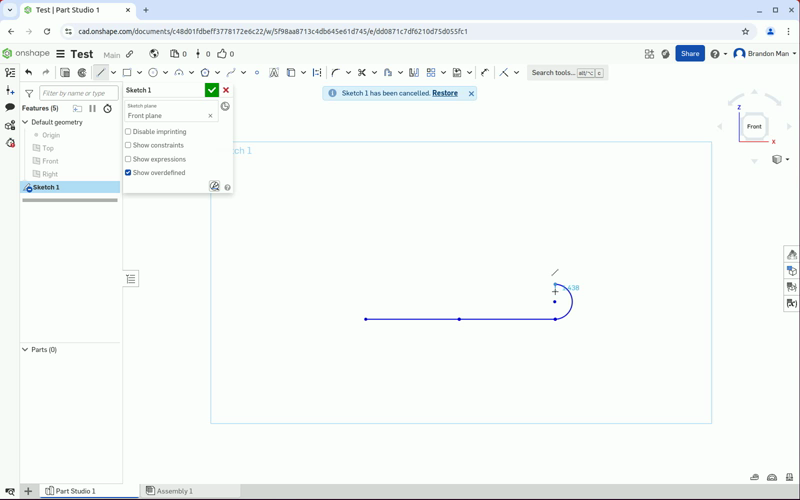
scroll(6)
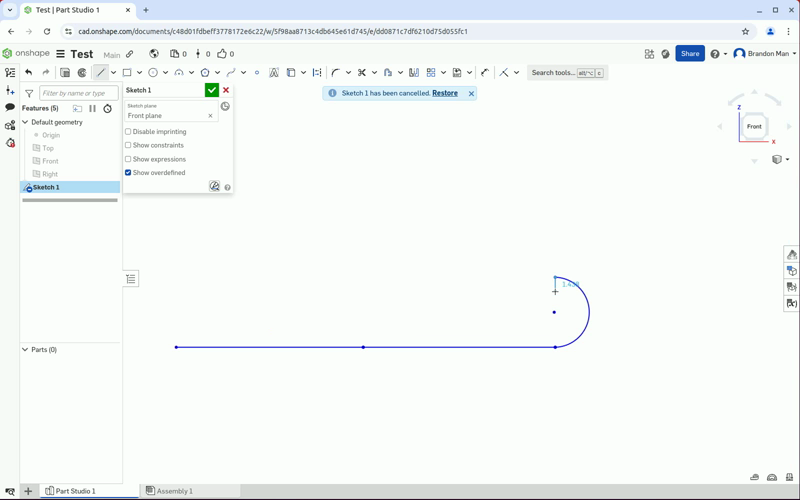
scroll(6)
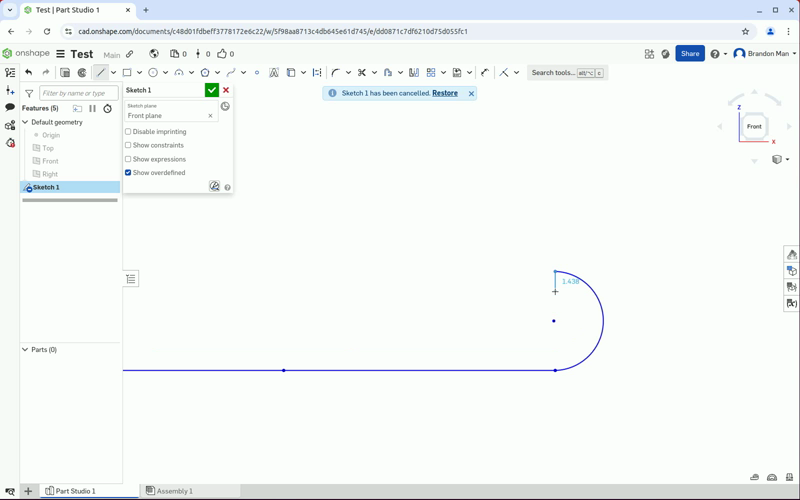
scroll(6)
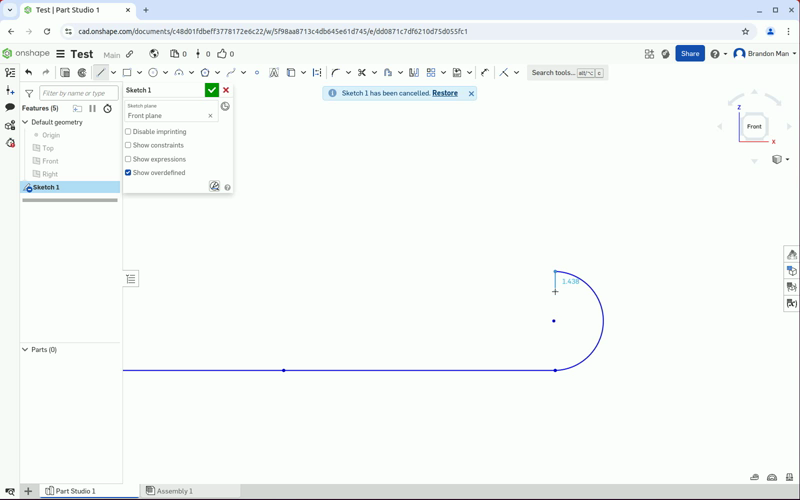
scroll(6)
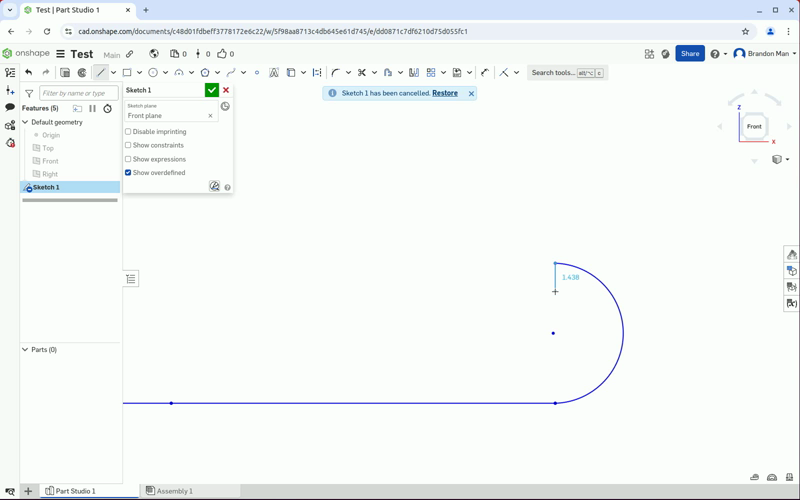
scroll(6)
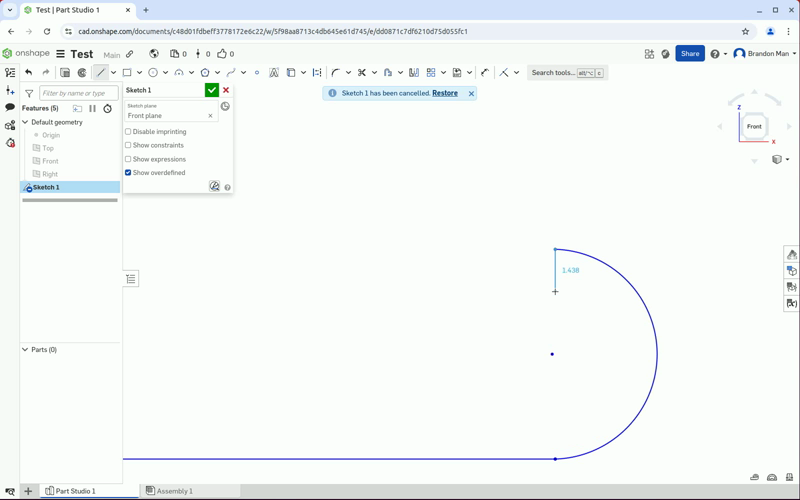
scroll(6)
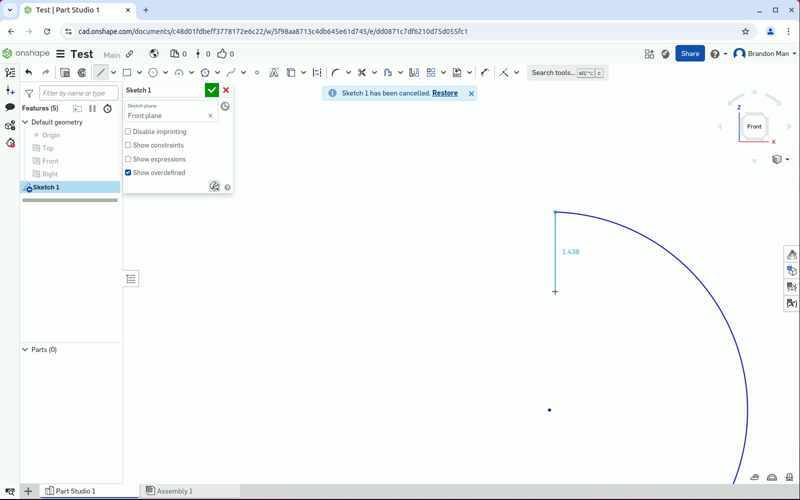
click(555, 291)
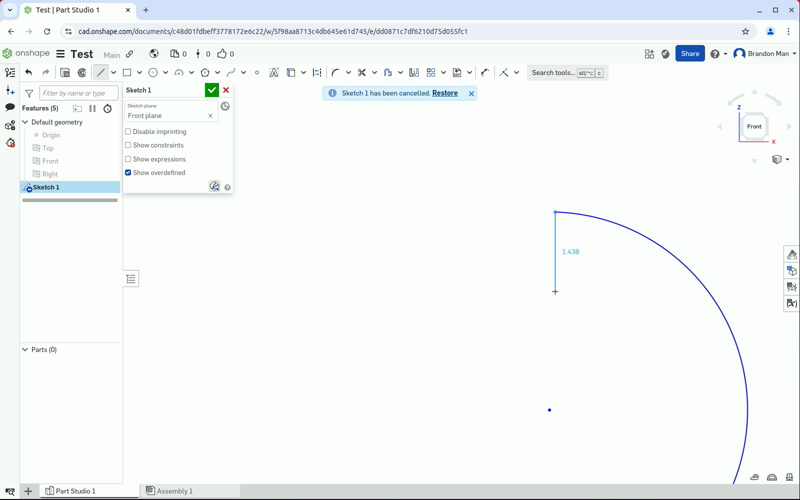
scroll(-6)
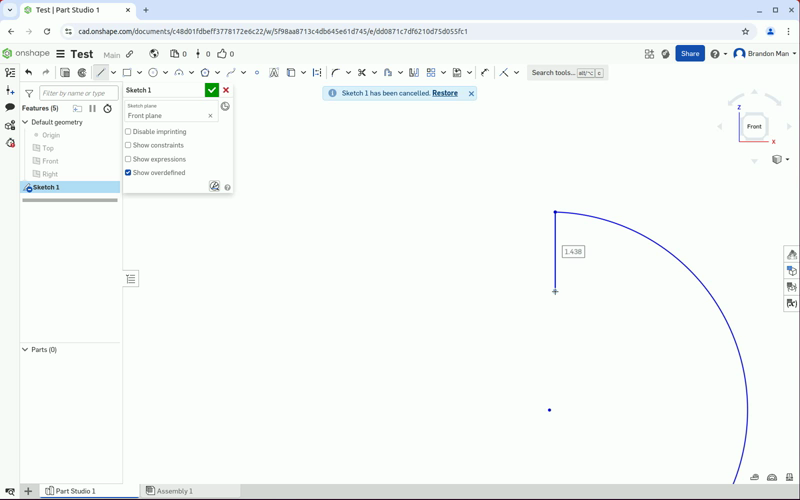
scroll(-6)
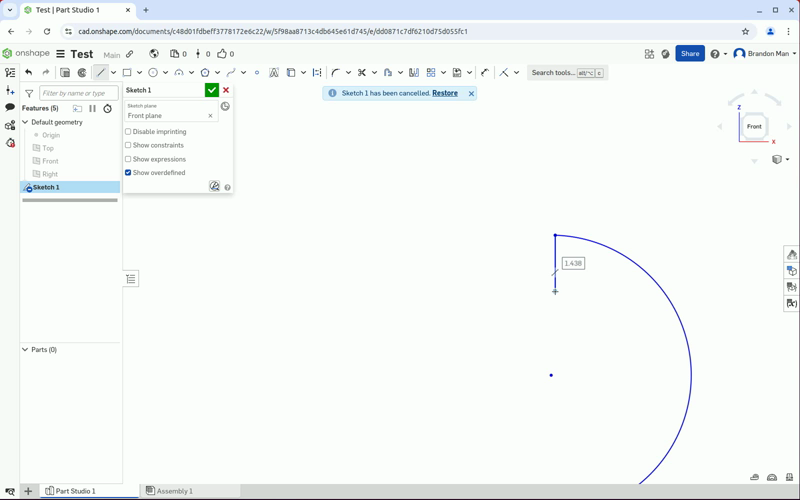
scroll(-6)
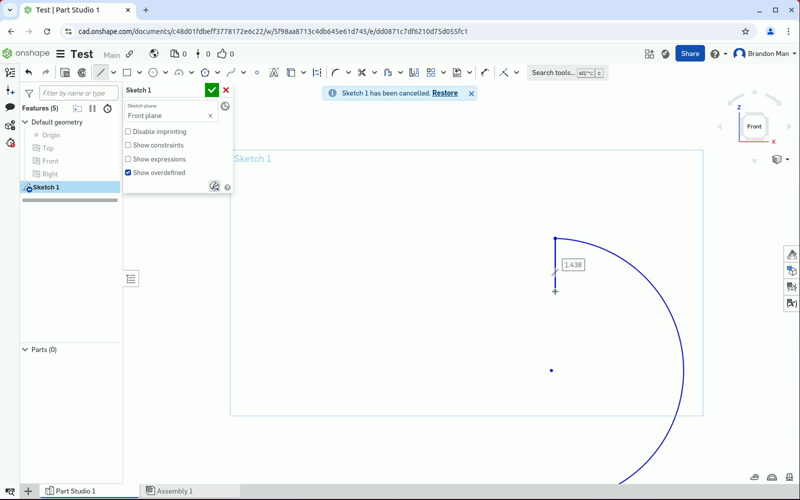
scroll(-6)
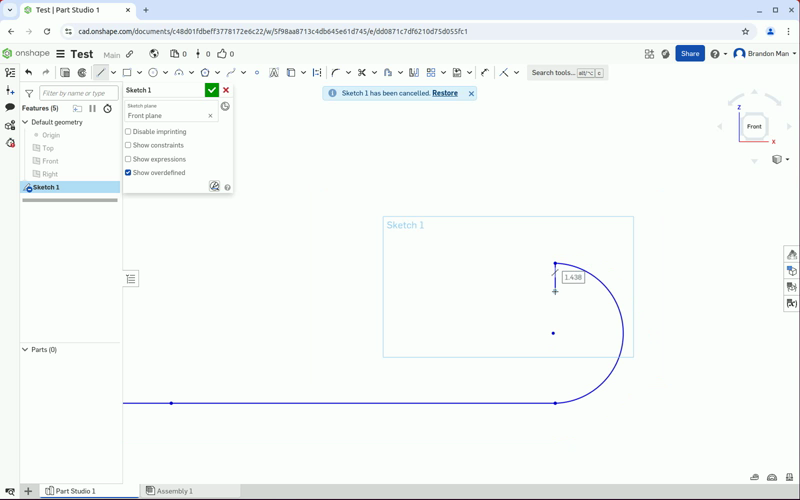
scroll(-6)
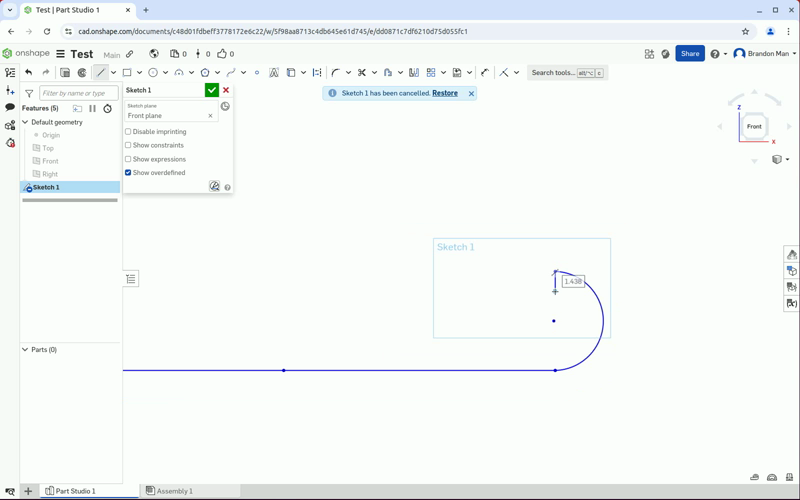
scroll(-6)
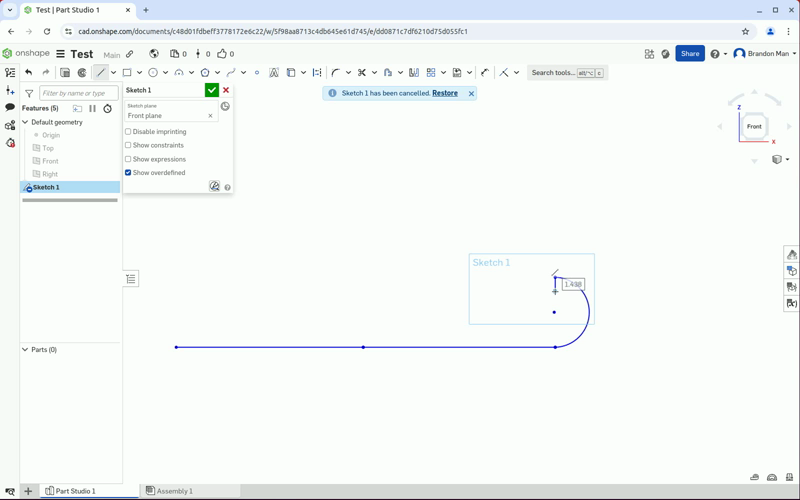
scroll(-6)
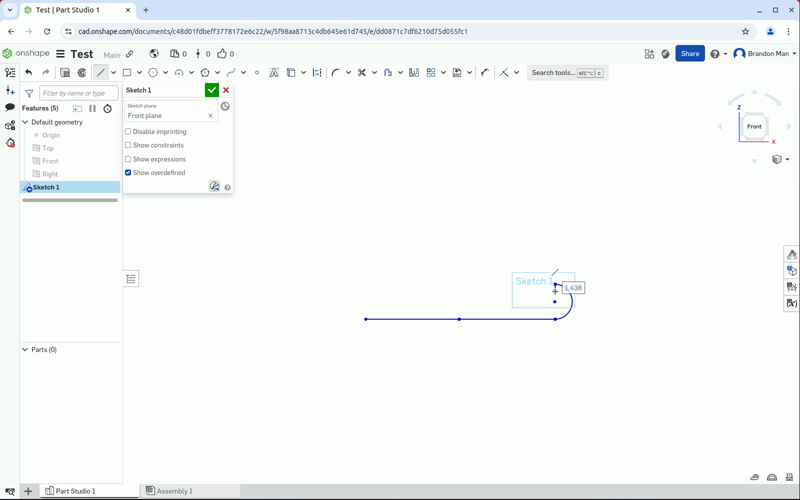
key_up(shift)
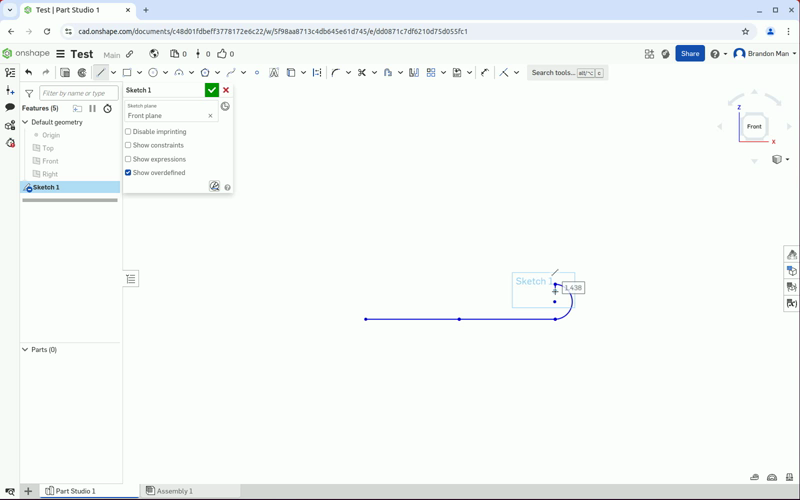
key(esc)
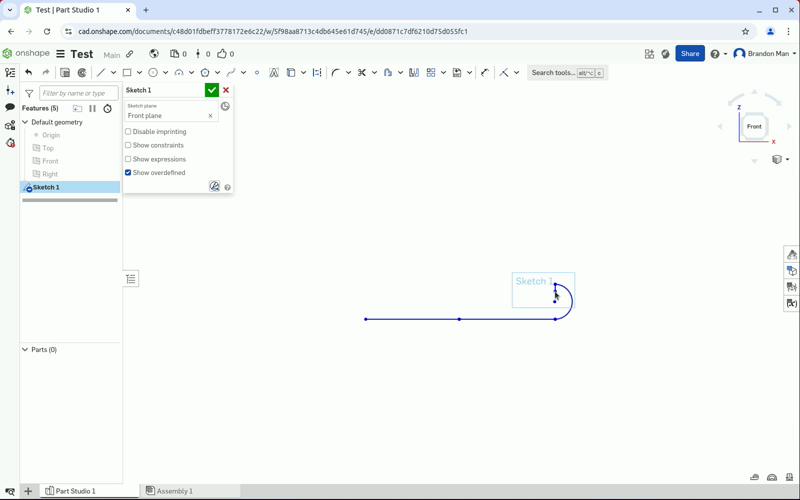
key(a)
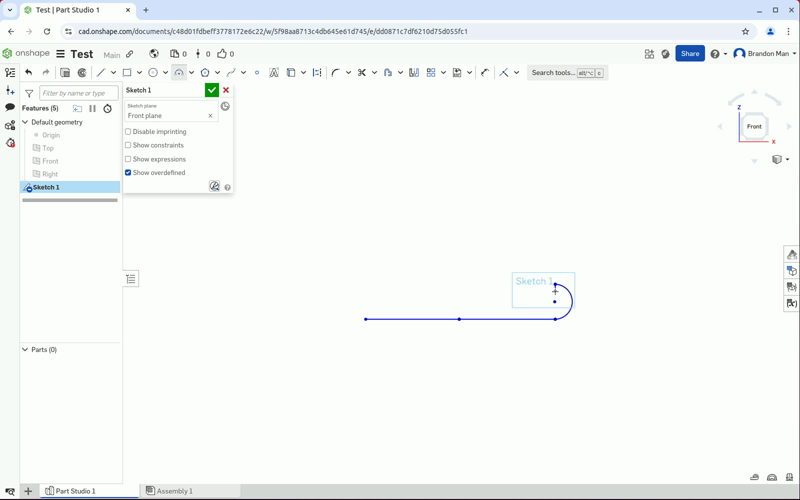
mouse_move(555, 291)
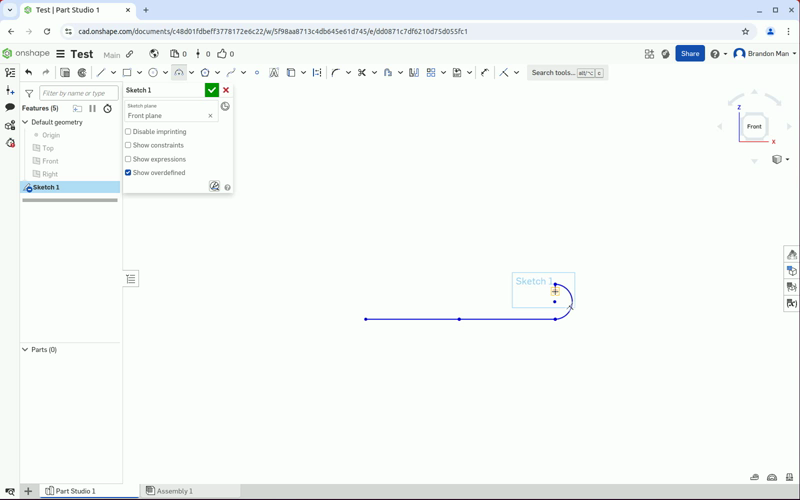
click(555, 291)
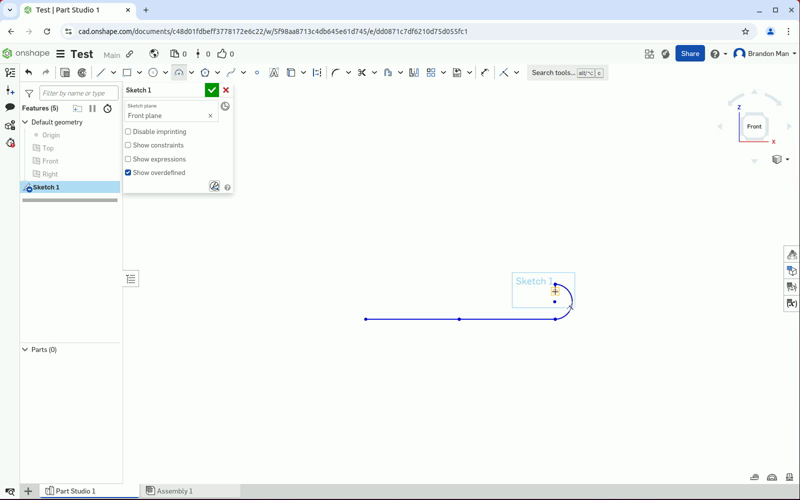
key_down(shift)
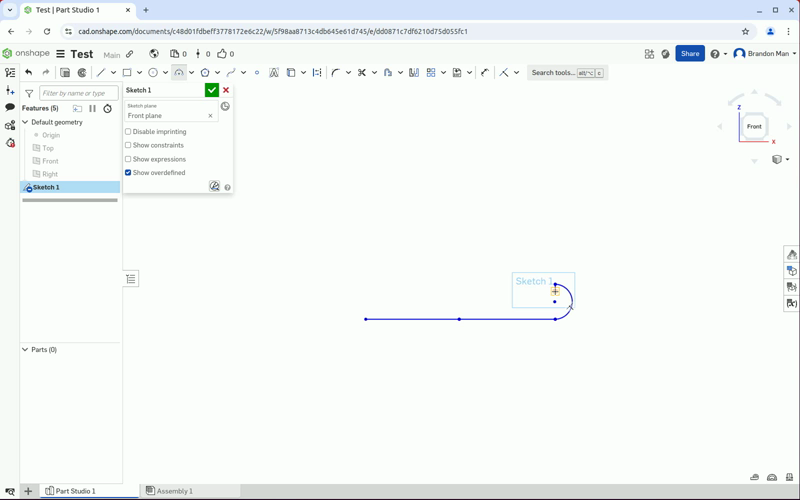
mouse_move(555, 310)
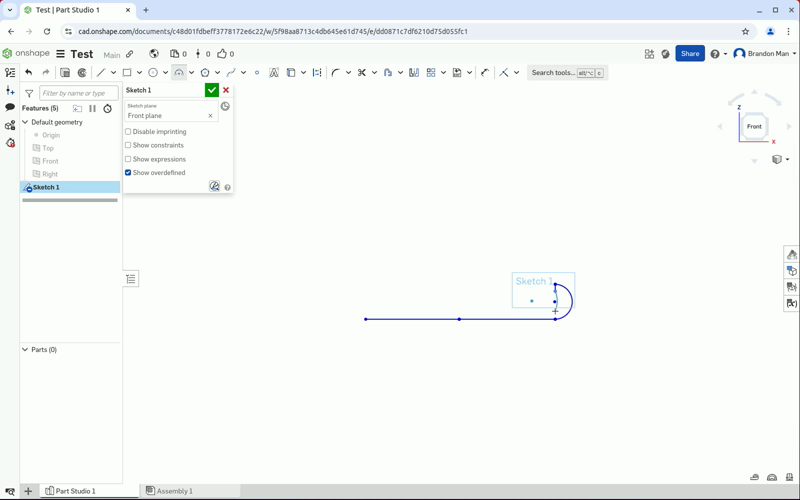
click(555, 310)
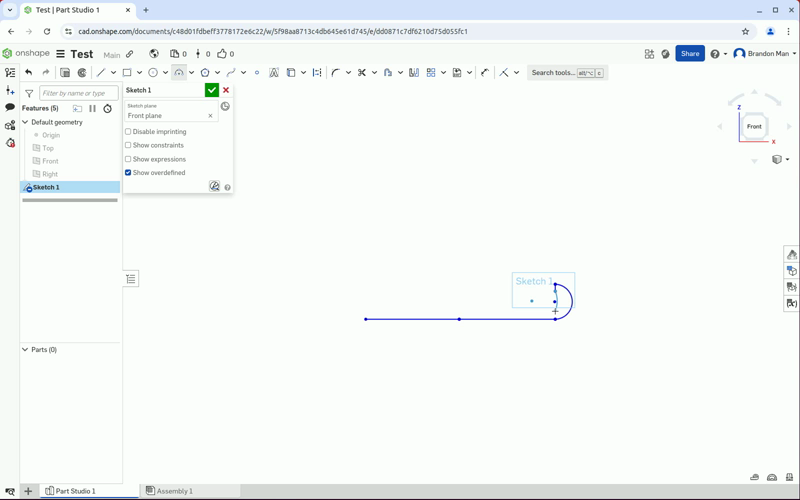
mouse_move(564, 300)
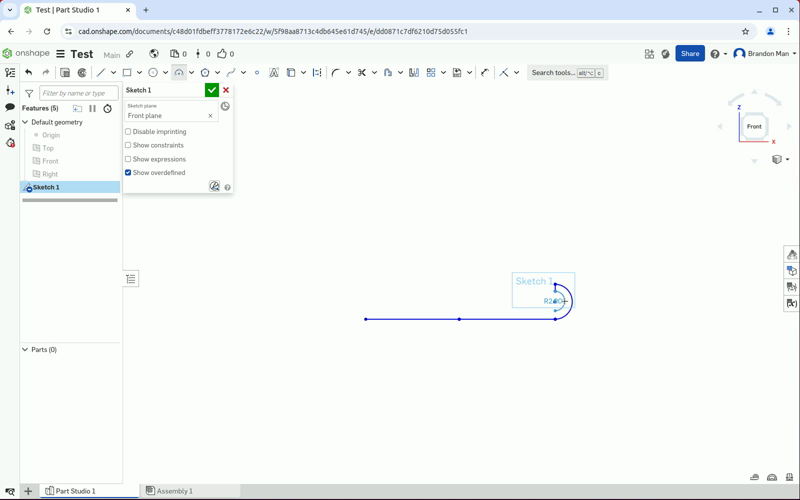
click(564, 300)
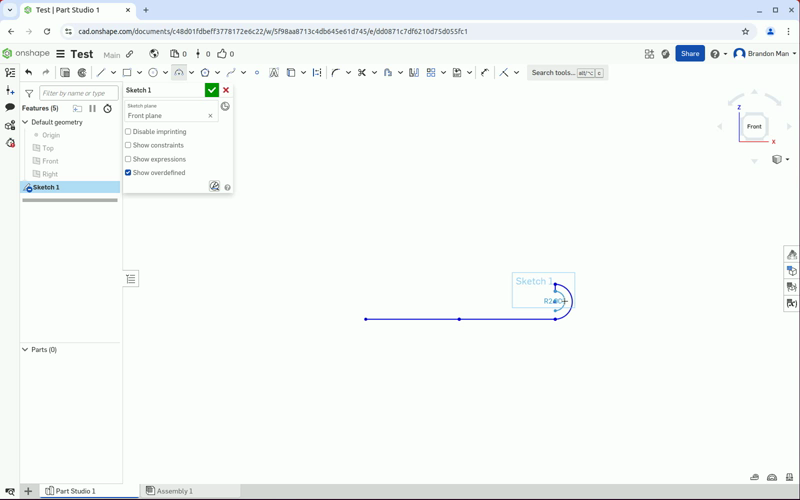
key_up(shift)
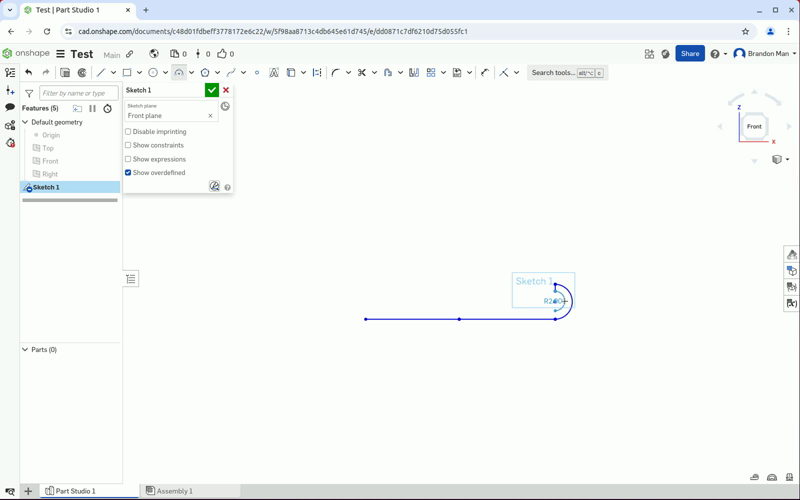
key(esc)
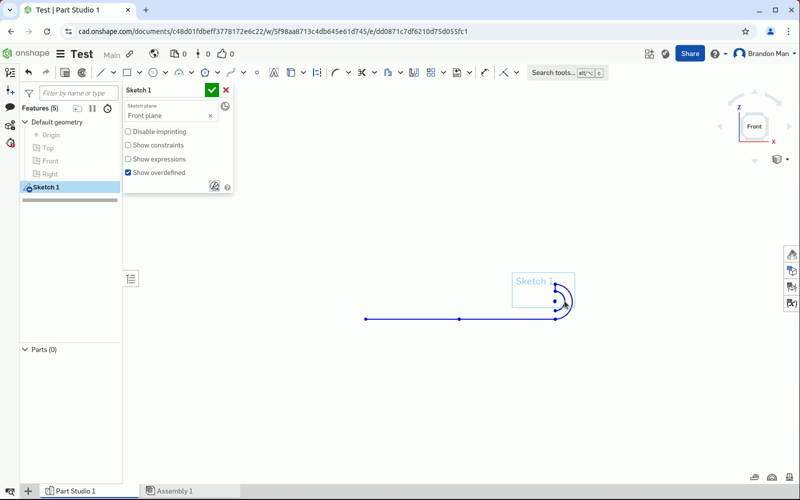
key(l)
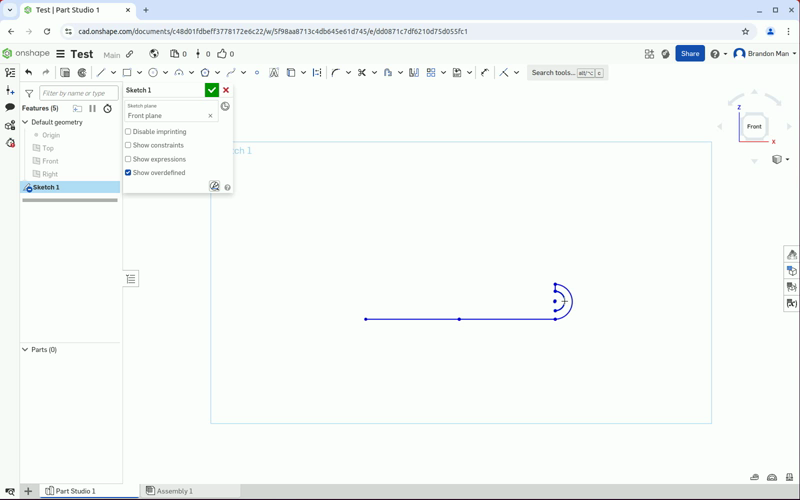
mouse_move(555, 310)
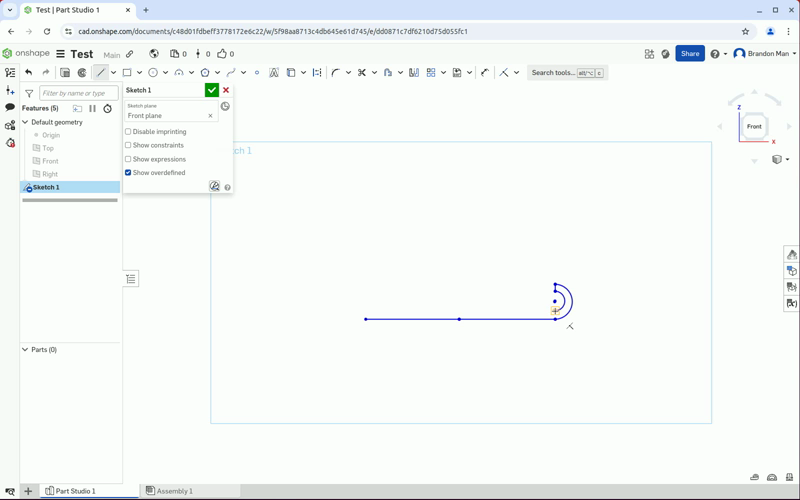
click(555, 310)
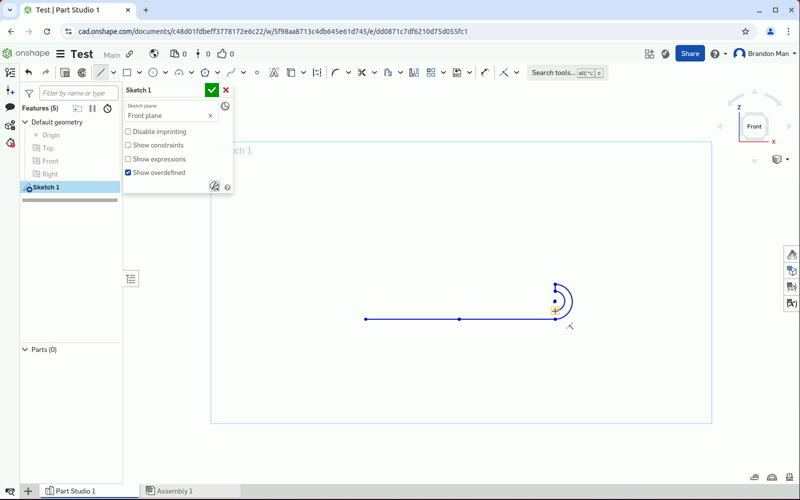
key_down(shift)
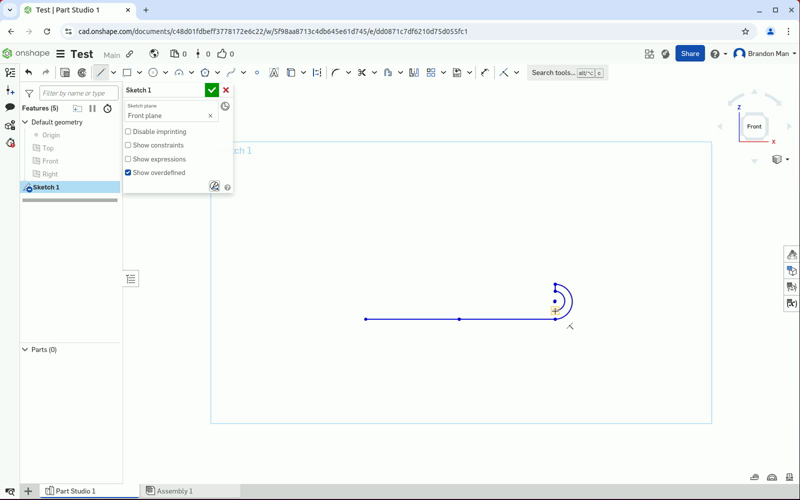
mouse_move(459, 310)
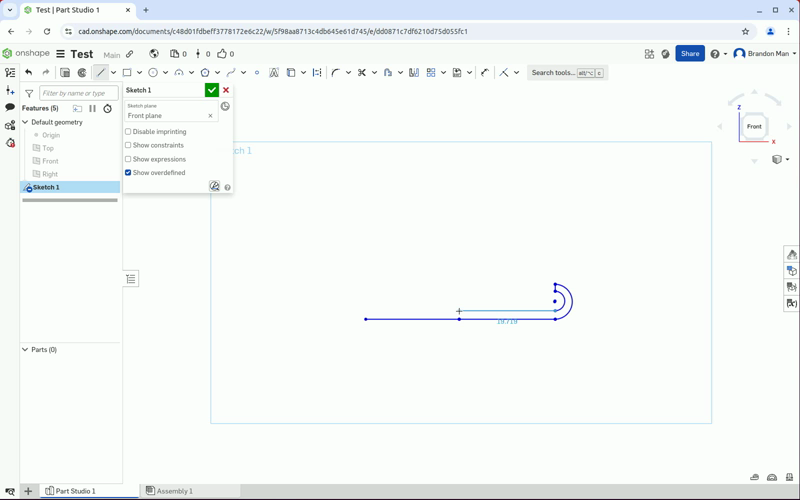
click(459, 310)
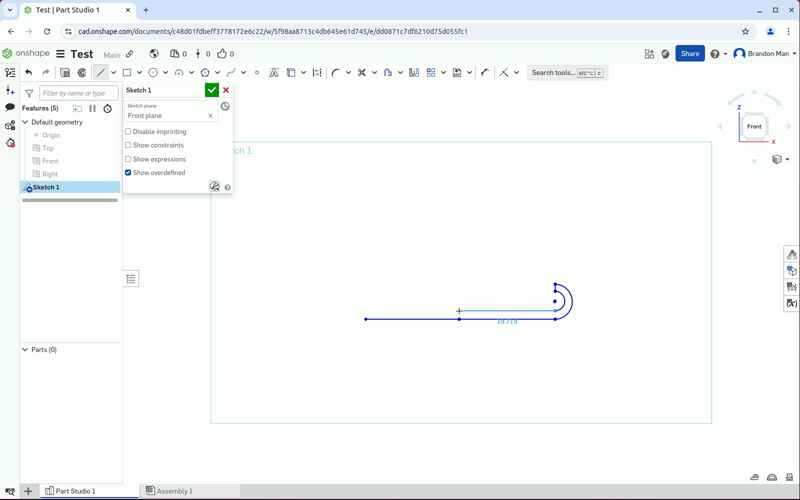
key_up(shift)
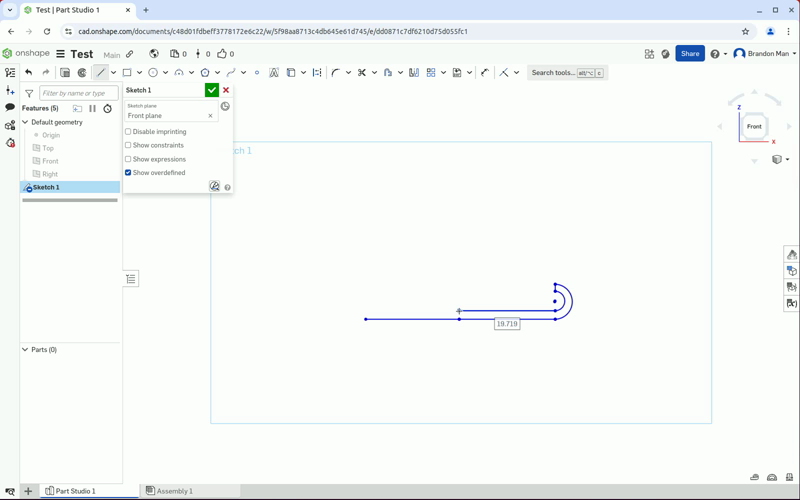
key_down(shift)
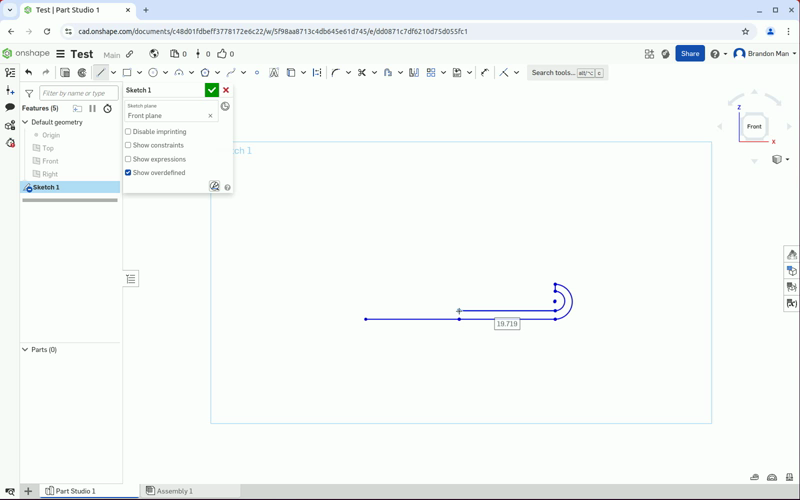
mouse_move(365, 310)
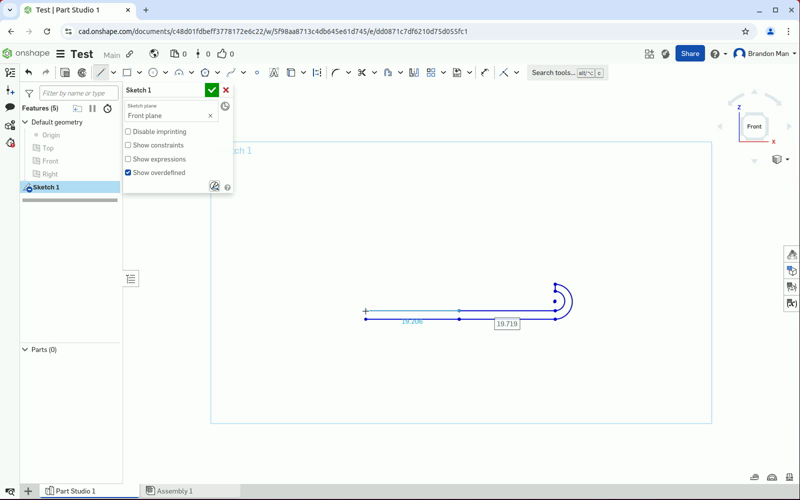
click(365, 310)
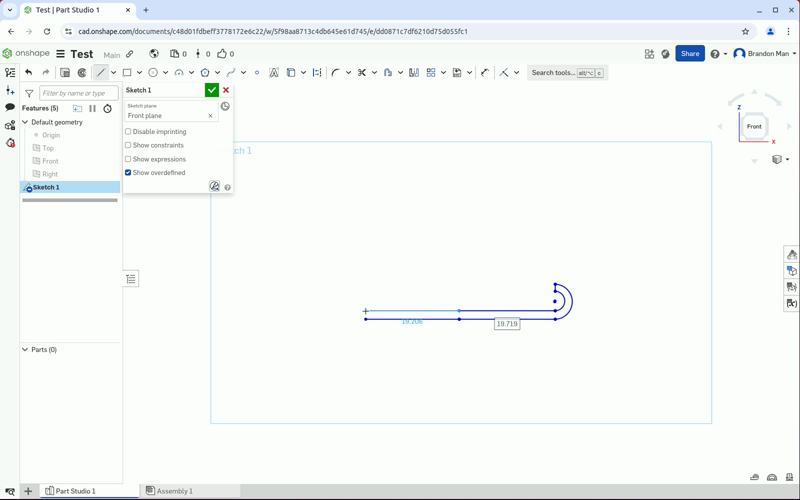
key_up(shift)
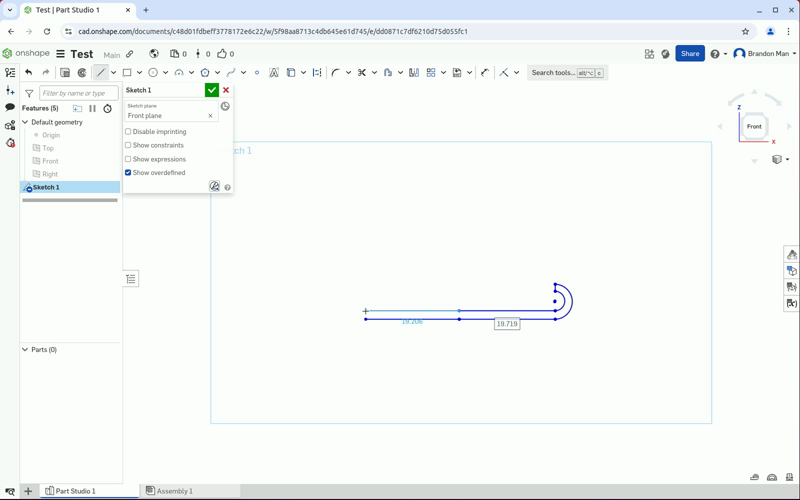
key(esc)
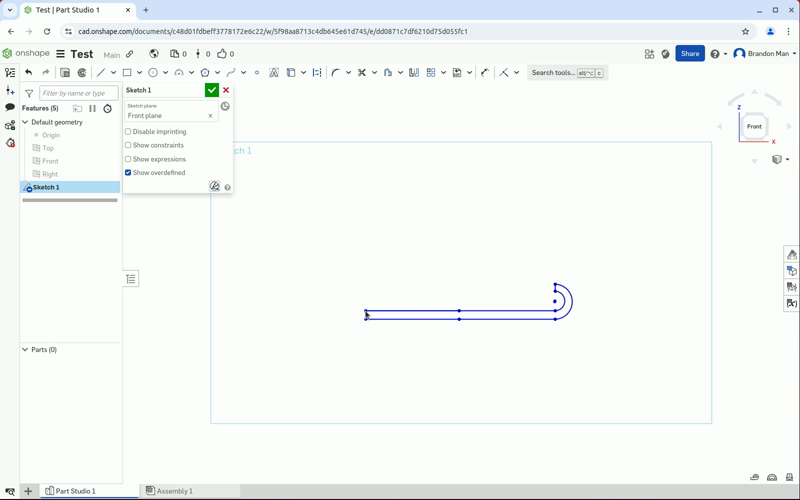
key(a)
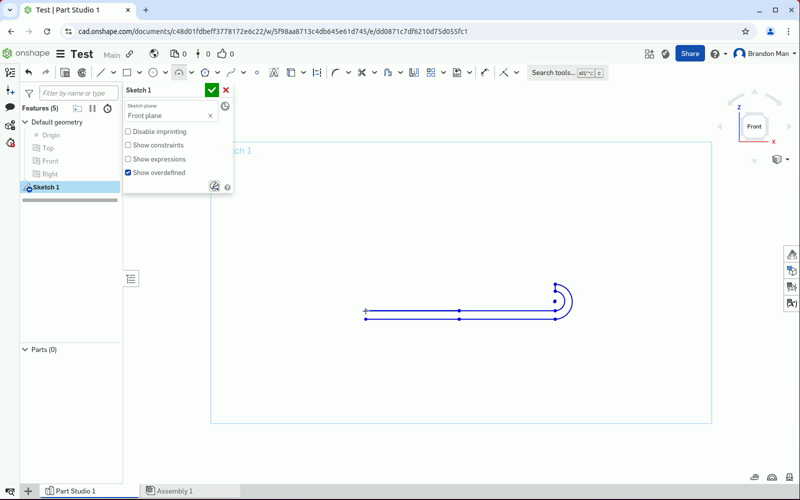
mouse_move(365, 310)
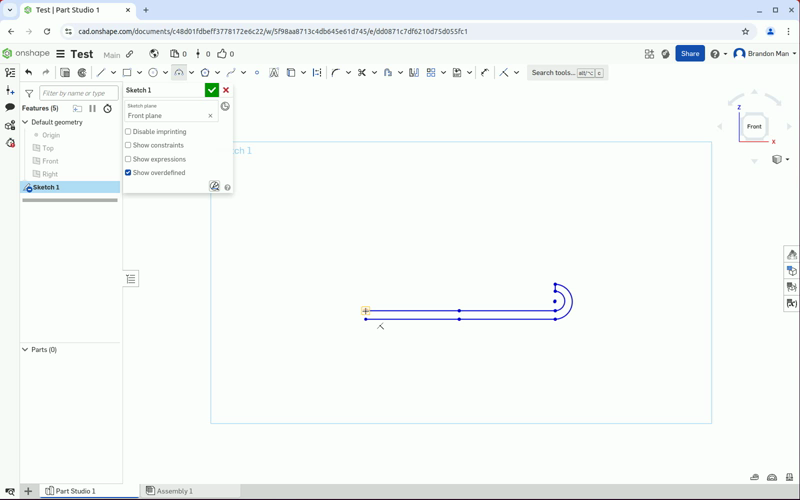
click(365, 310)
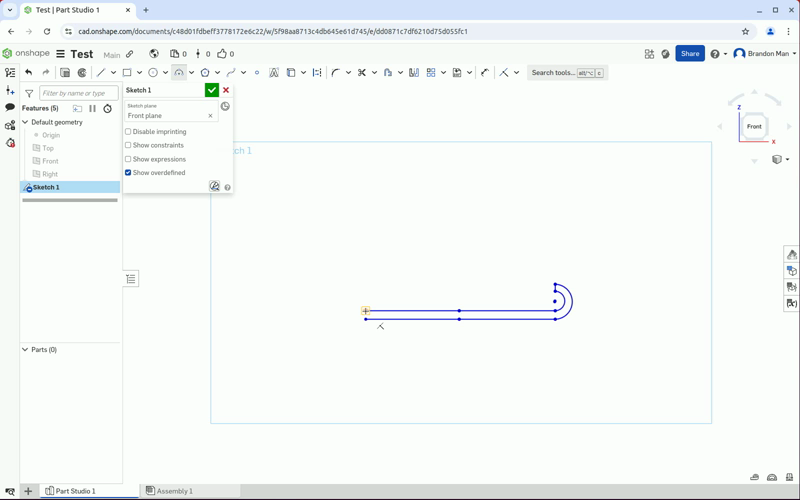
key_down(shift)
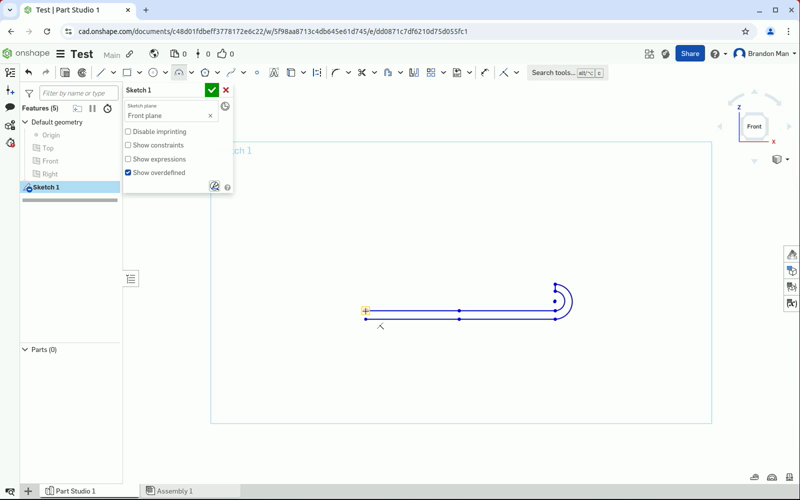
mouse_move(365, 291)
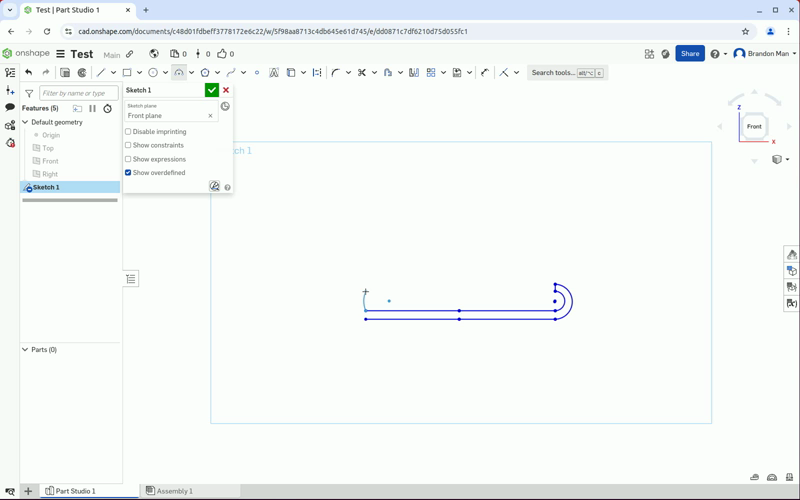
click(365, 291)
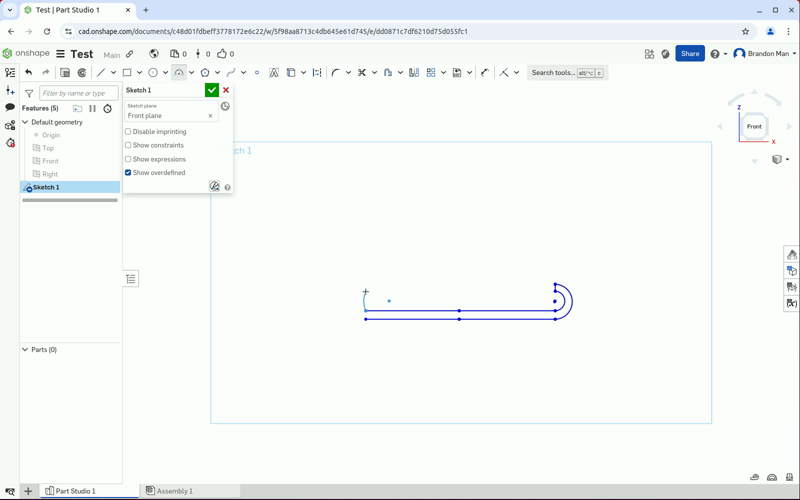
mouse_move(356, 300)
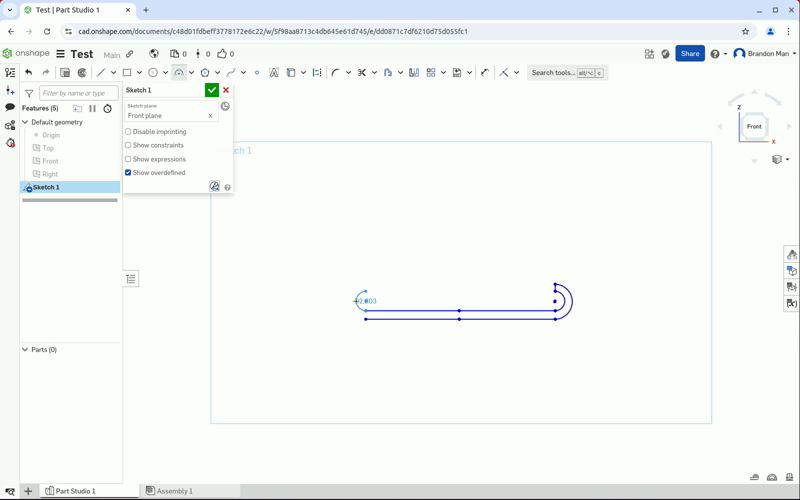
click(356, 300)
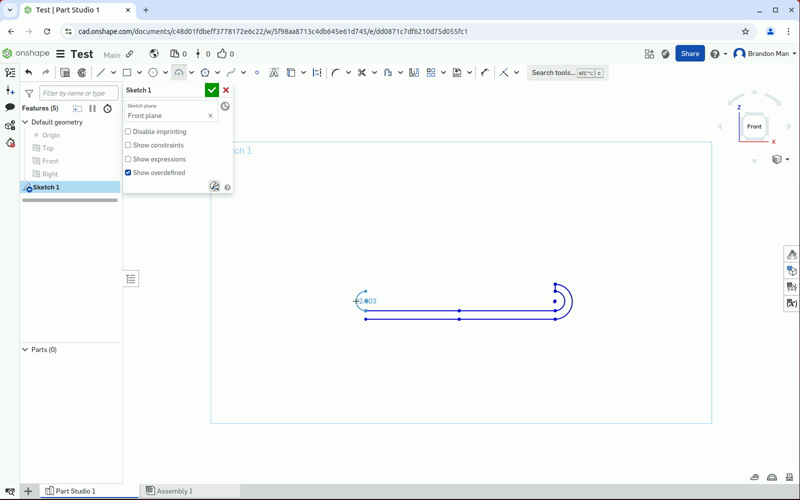
key_up(shift)
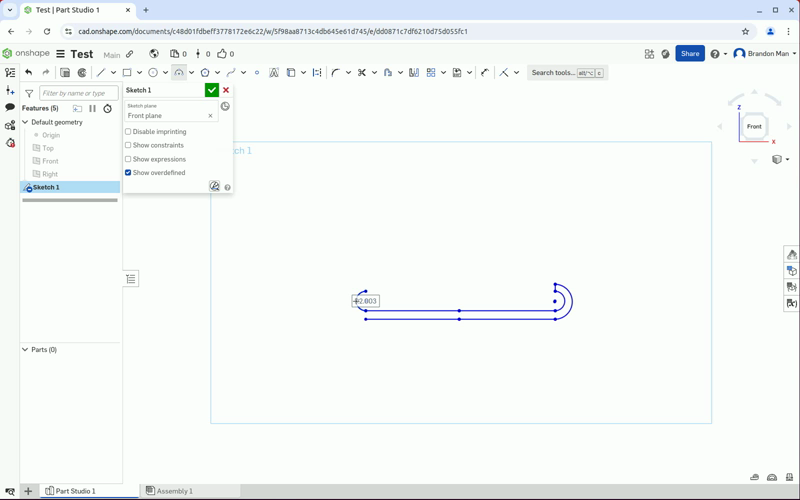
key(esc)
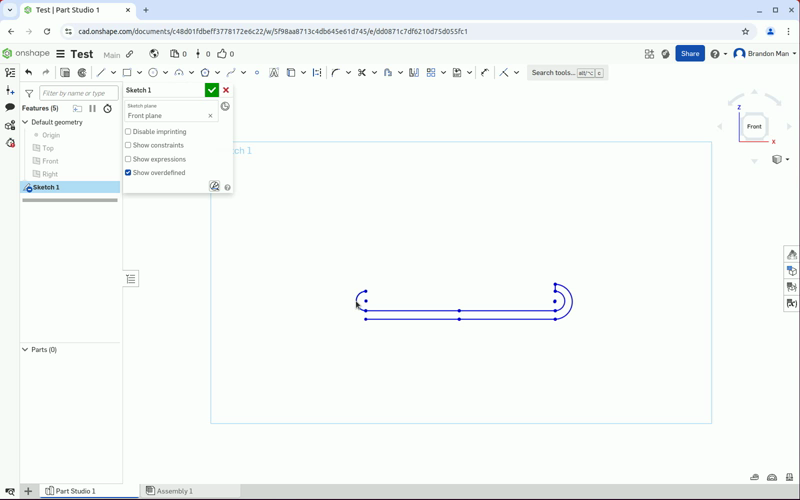
key(l)
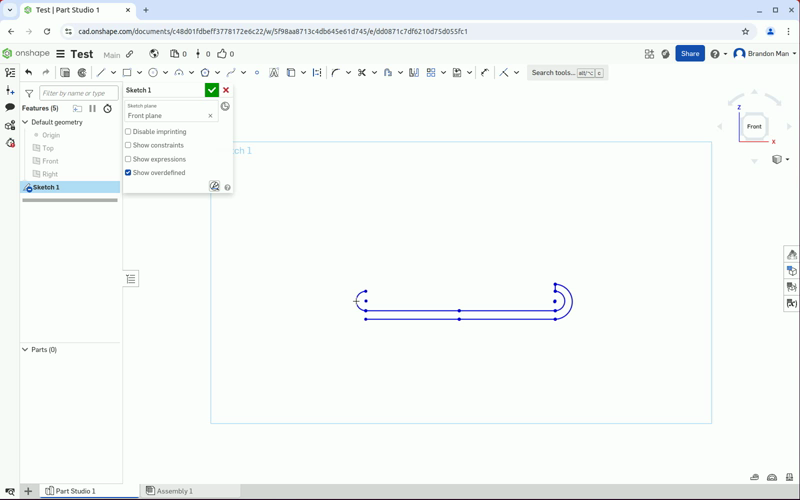
mouse_move(365, 291)
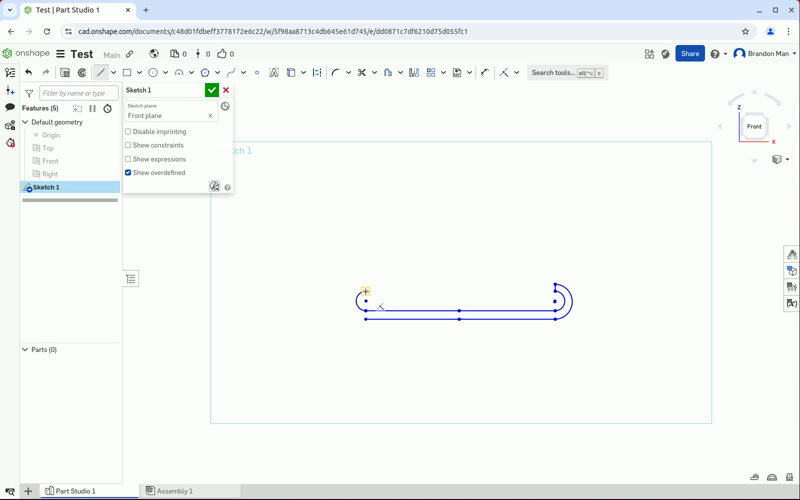
click(365, 291)
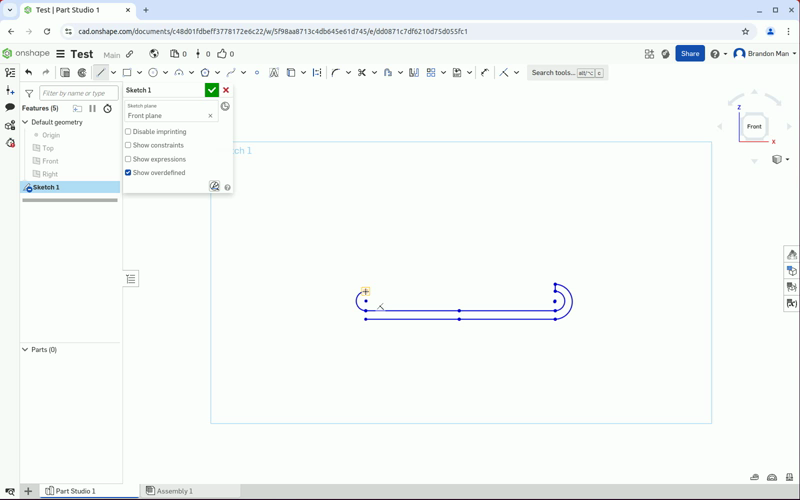
key_down(shift)
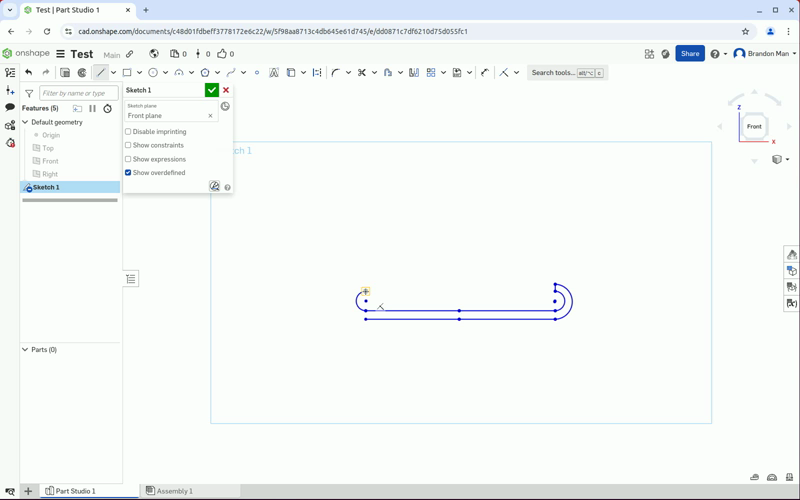
mouse_move(395, 291)
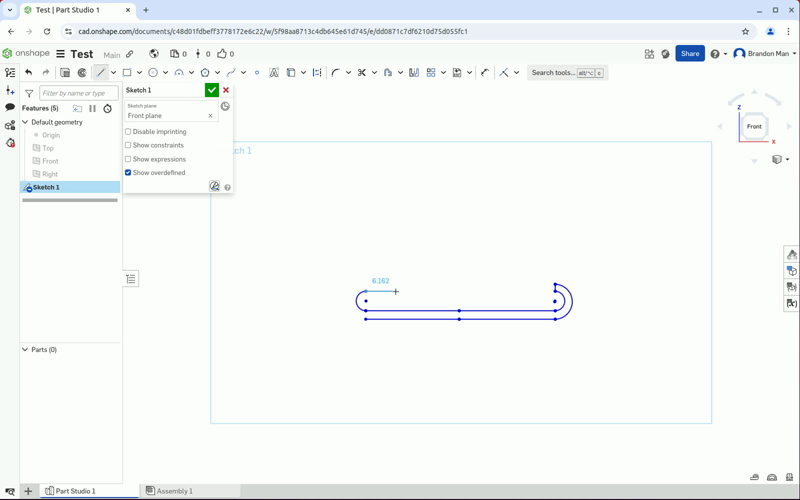
mouse_move(365, 284)
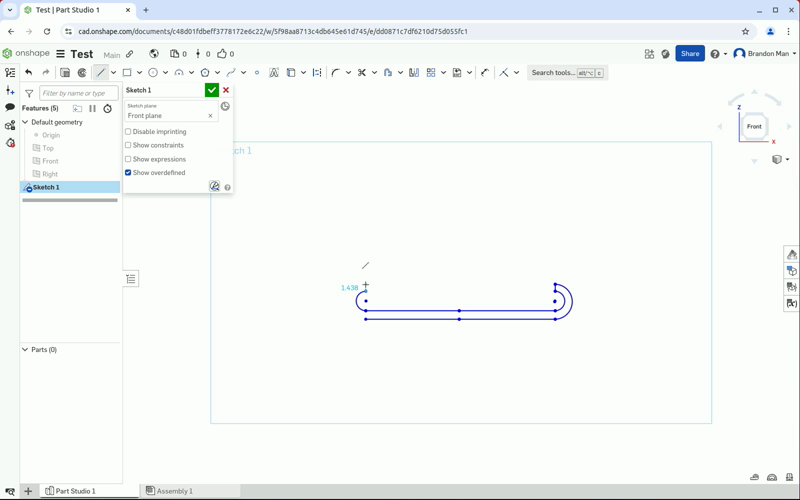
scroll(6)
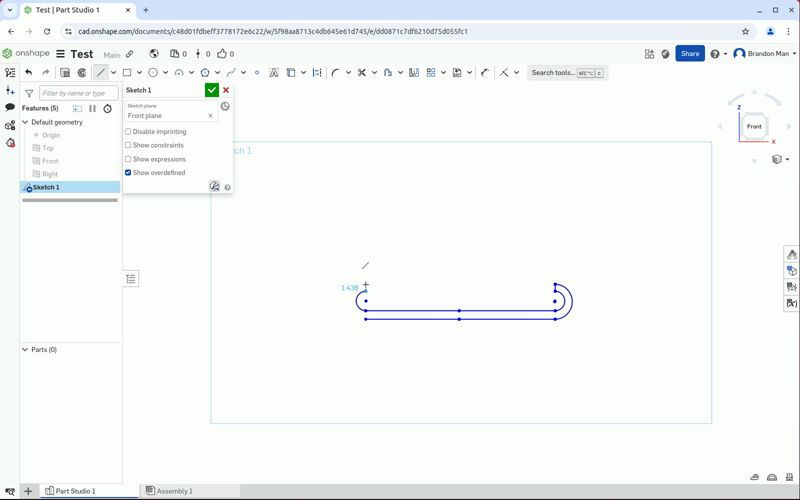
scroll(6)
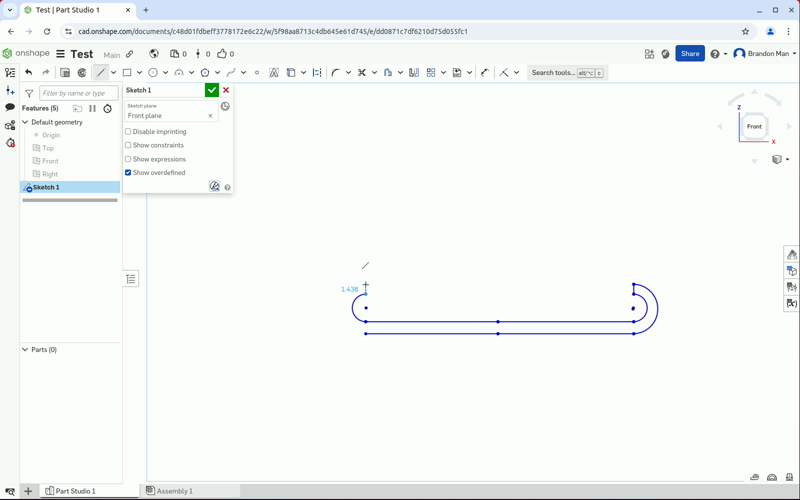
scroll(6)
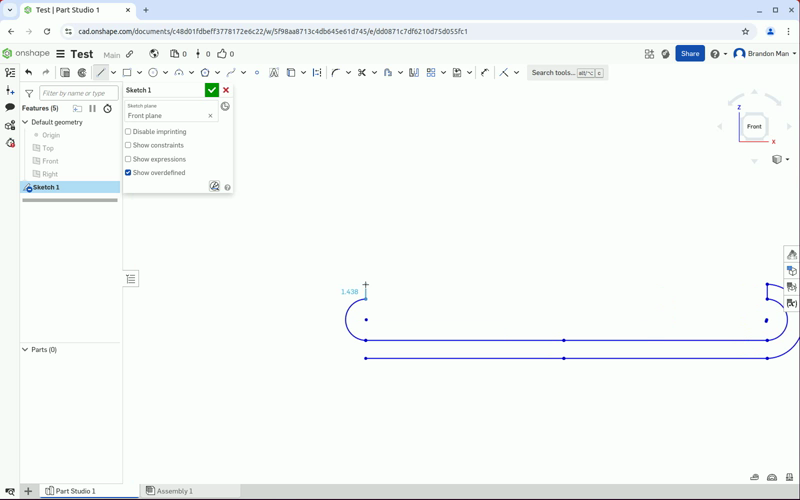
scroll(6)
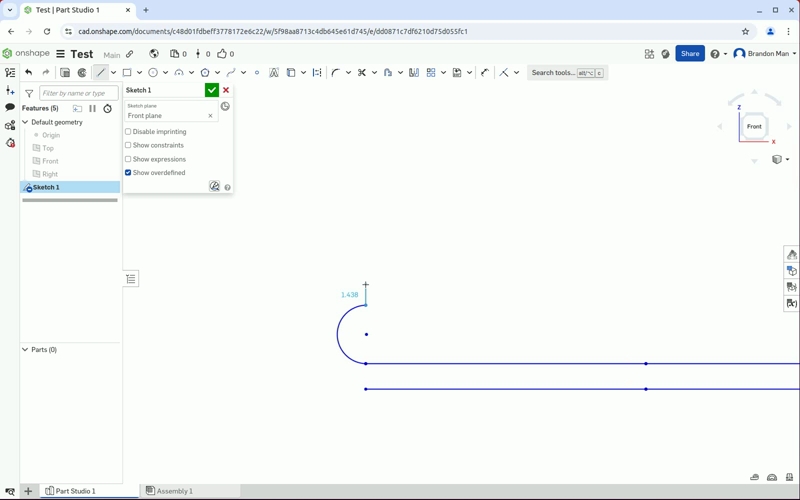
scroll(6)
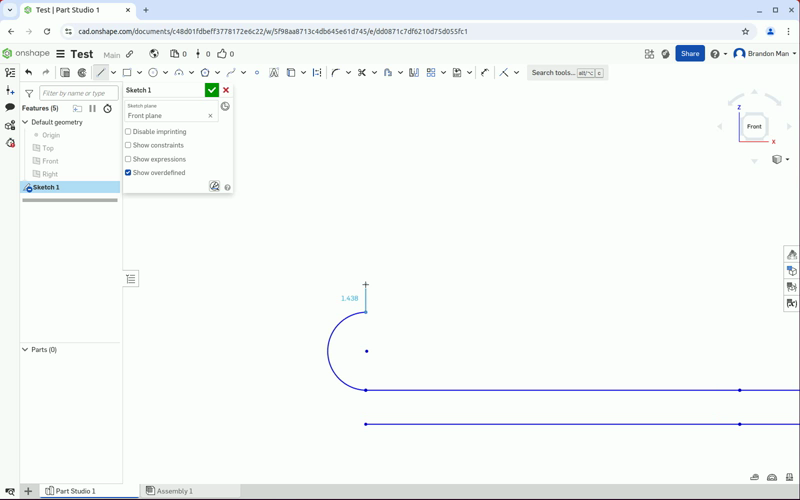
scroll(6)
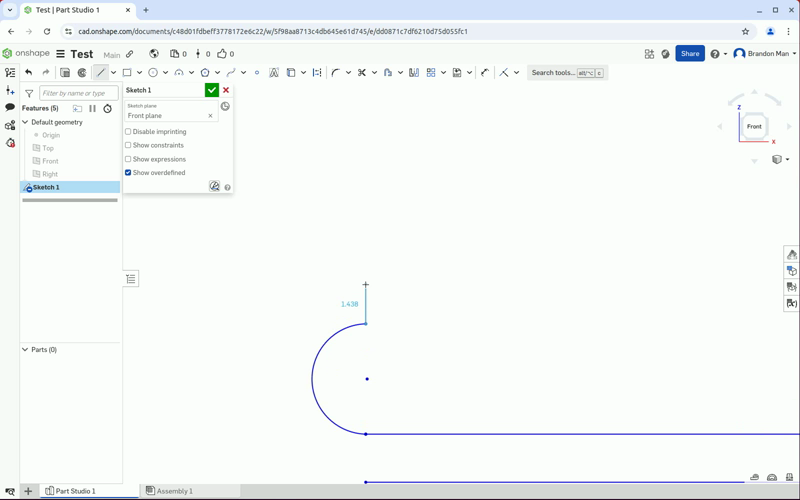
scroll(6)
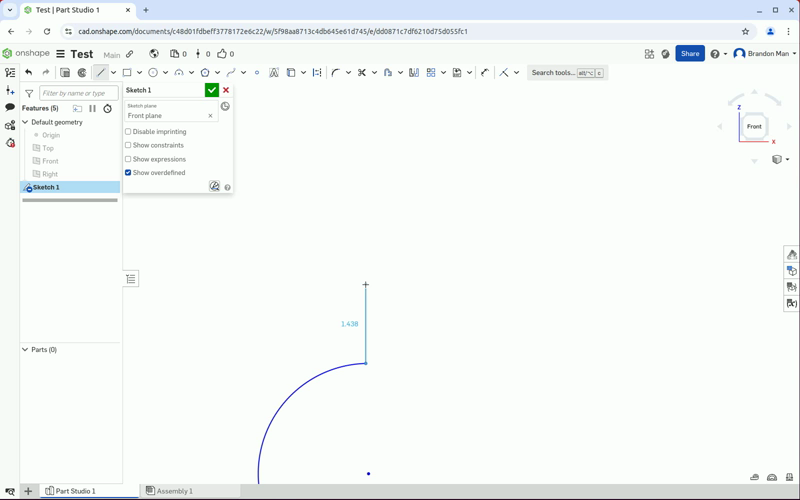
click(365, 284)
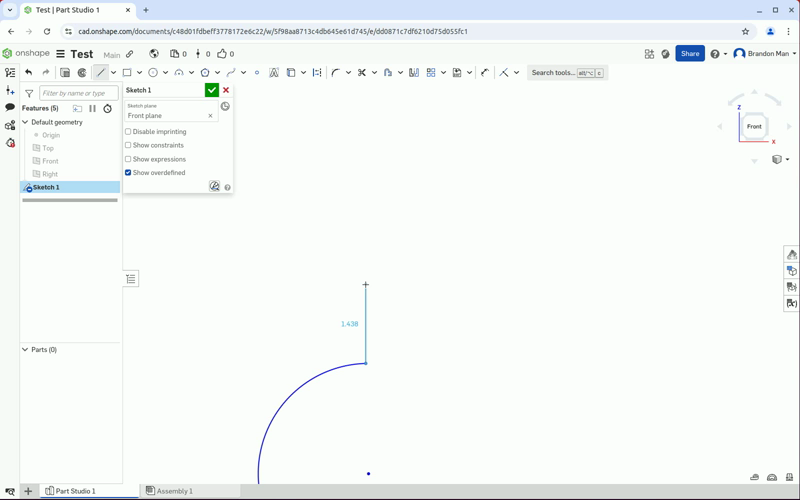
scroll(-6)
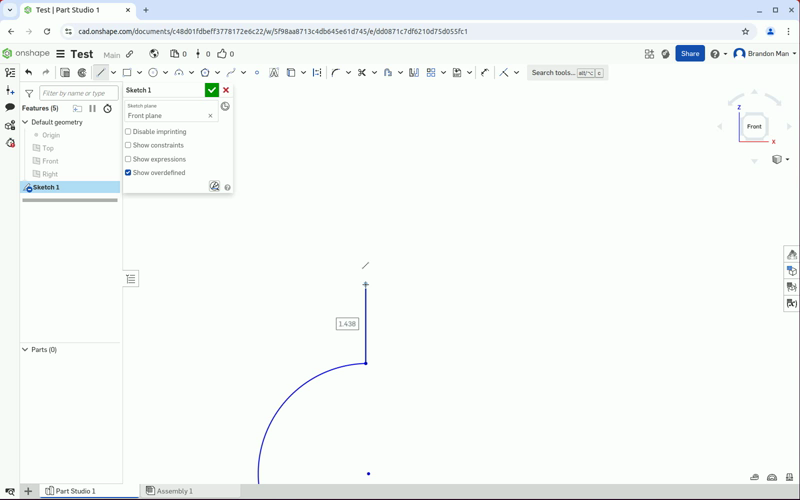
scroll(-6)
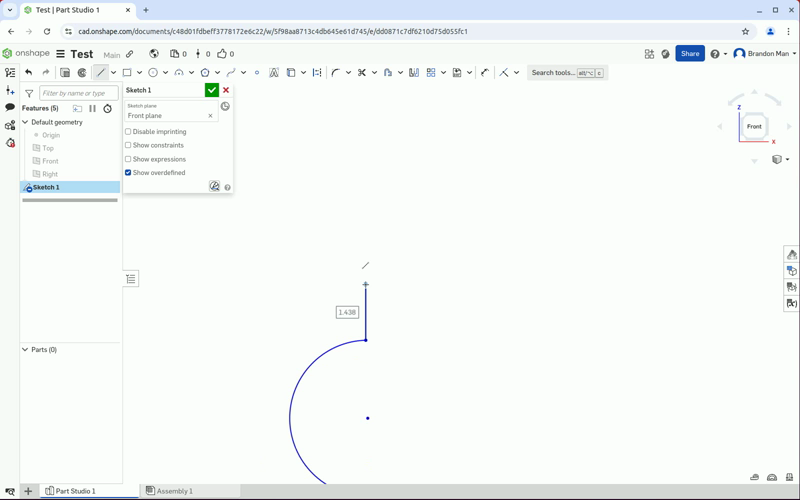
scroll(-6)
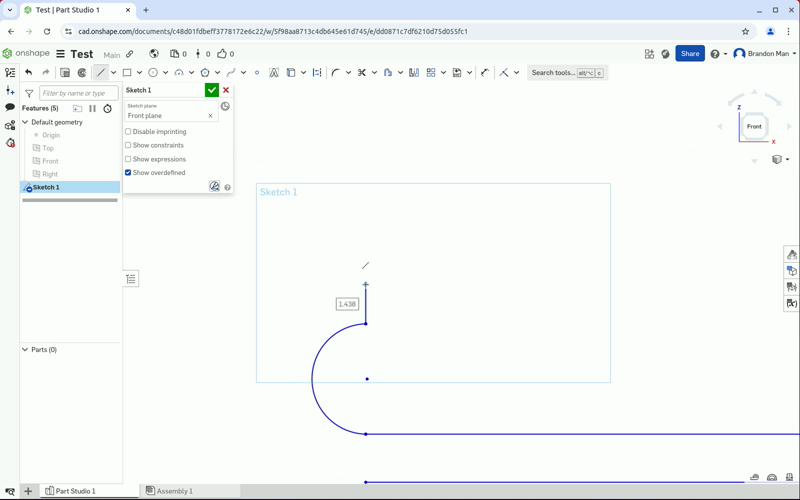
scroll(-6)
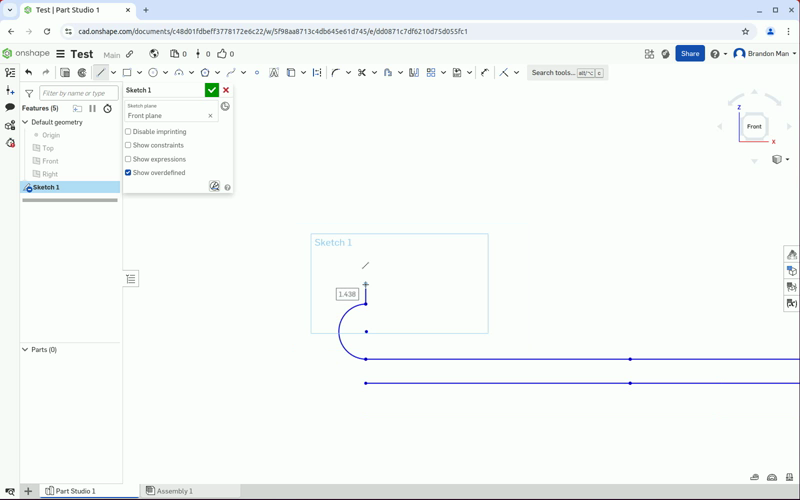
scroll(-6)
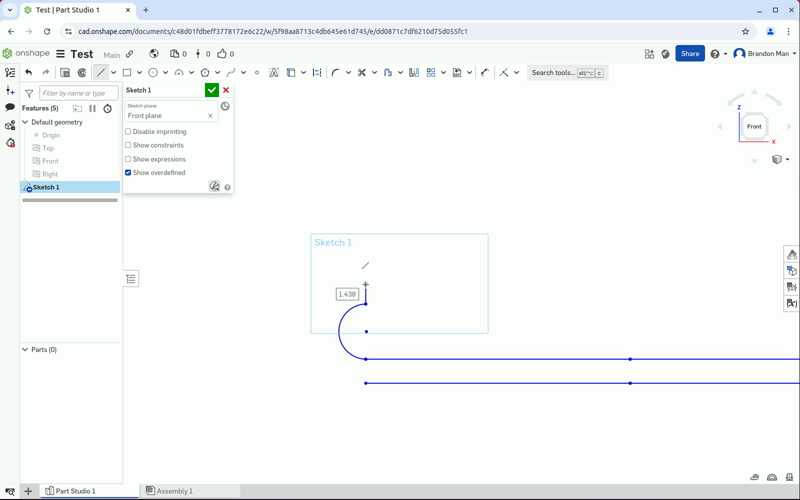
scroll(-6)
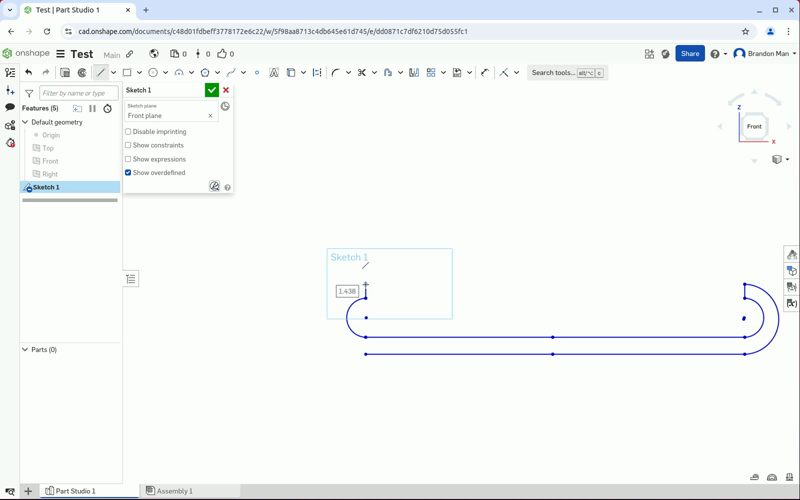
scroll(-6)
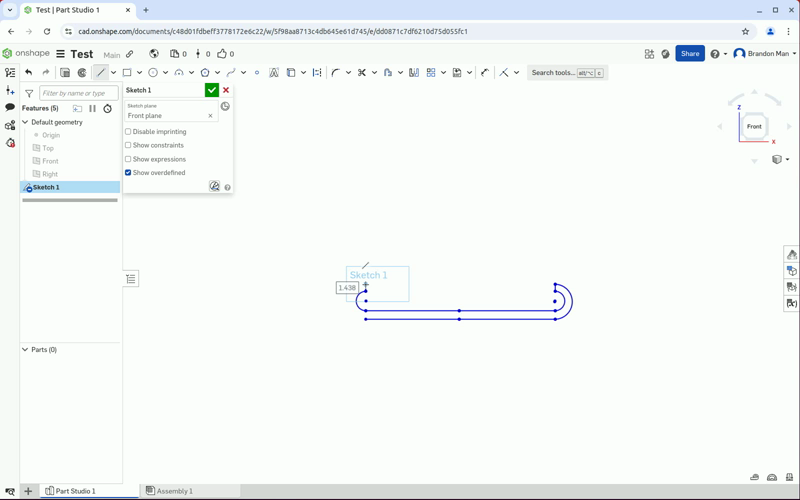
key_up(shift)
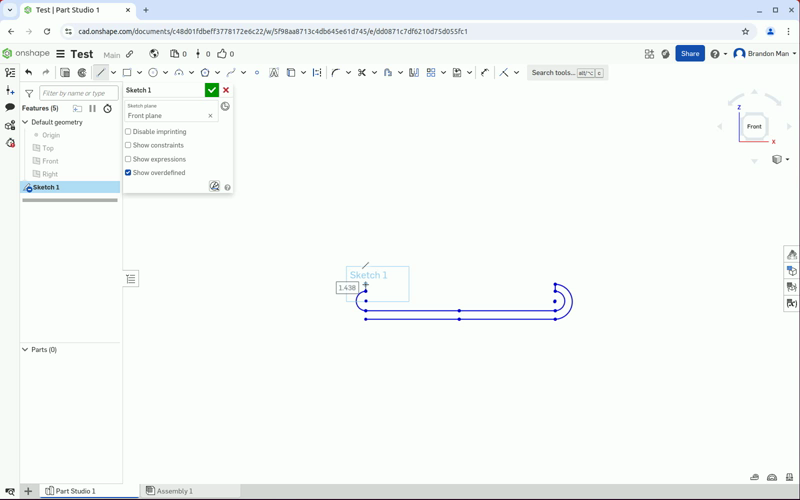
key(esc)
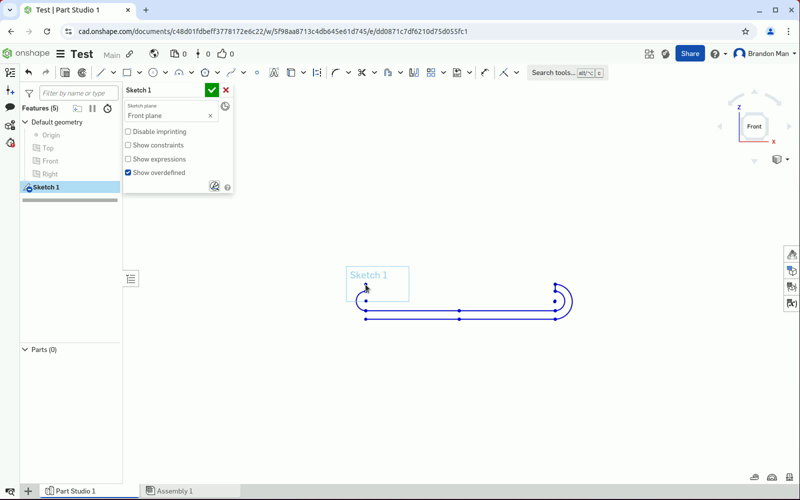
key(a)
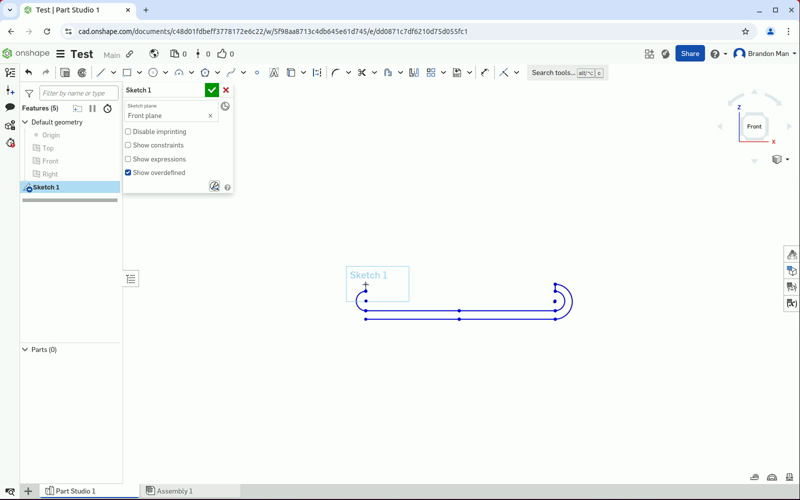
mouse_move(365, 284)
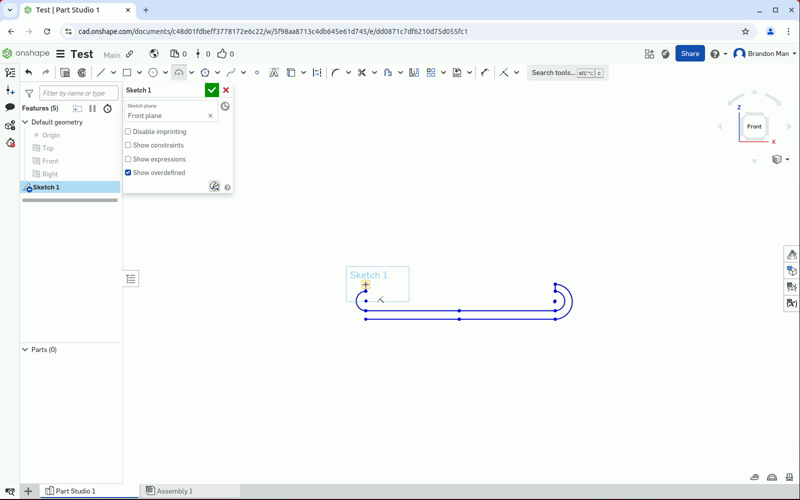
click(365, 284)
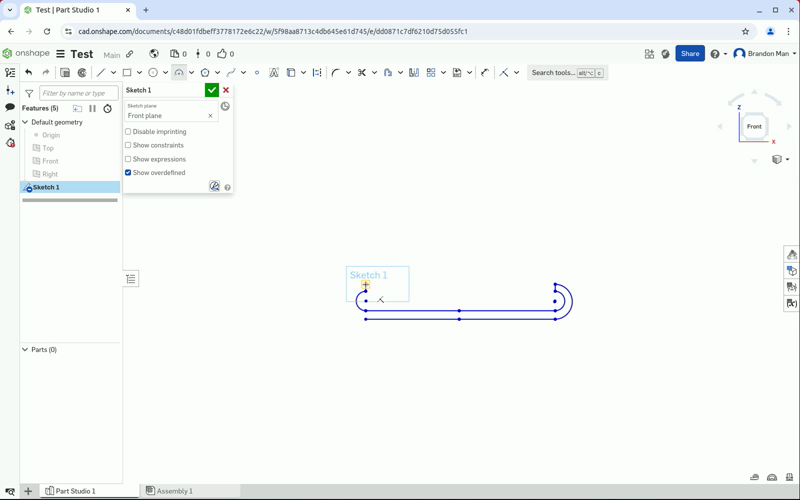
mouse_move(365, 319)
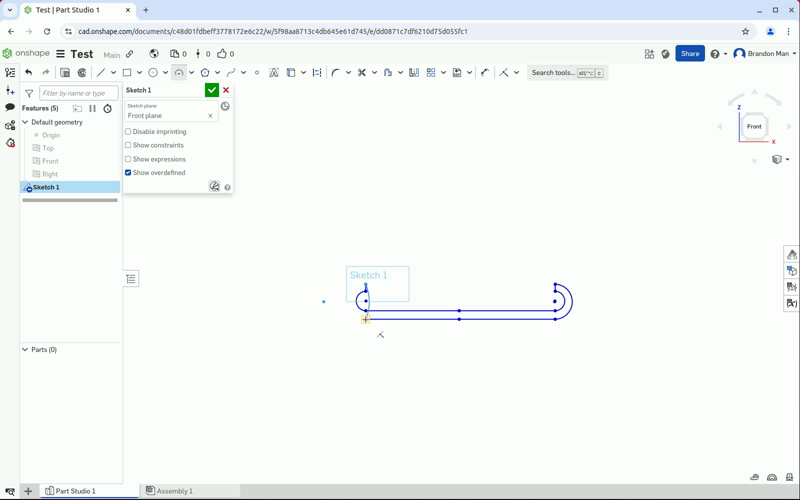
click(365, 319)
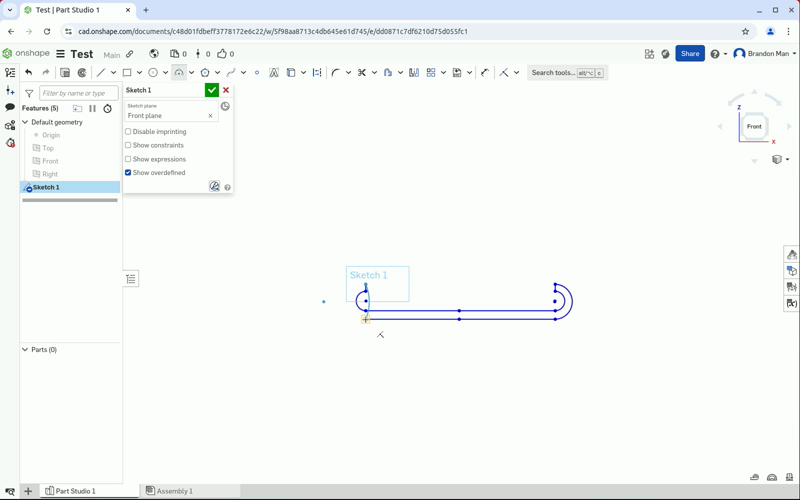
key_down(shift)
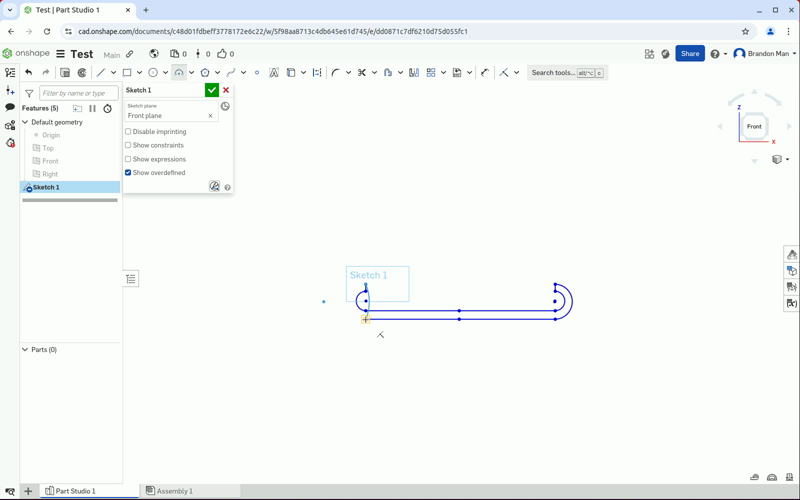
mouse_move(348, 301)
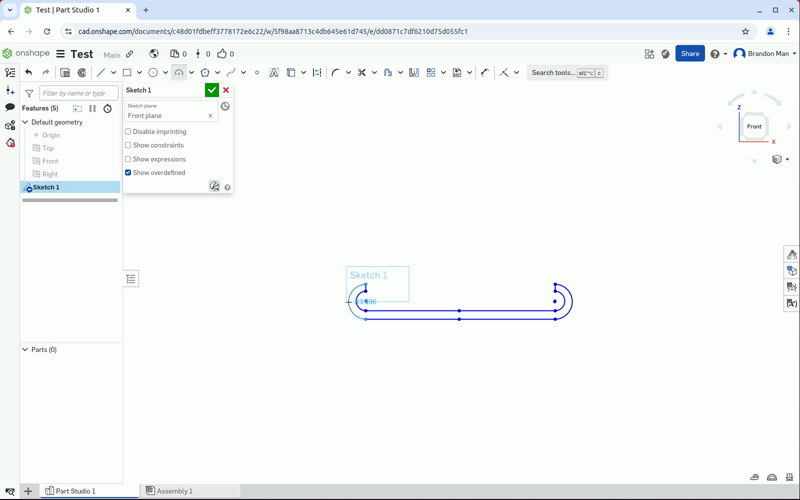
click(348, 301)
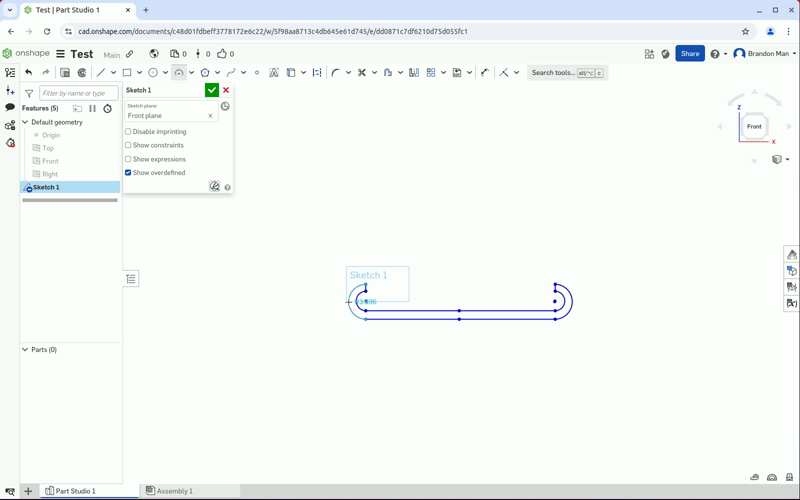
key_up(shift)
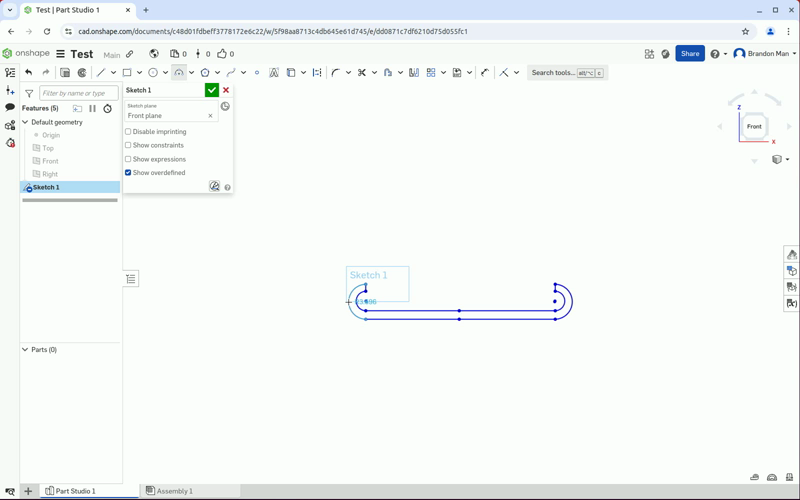
key(esc)
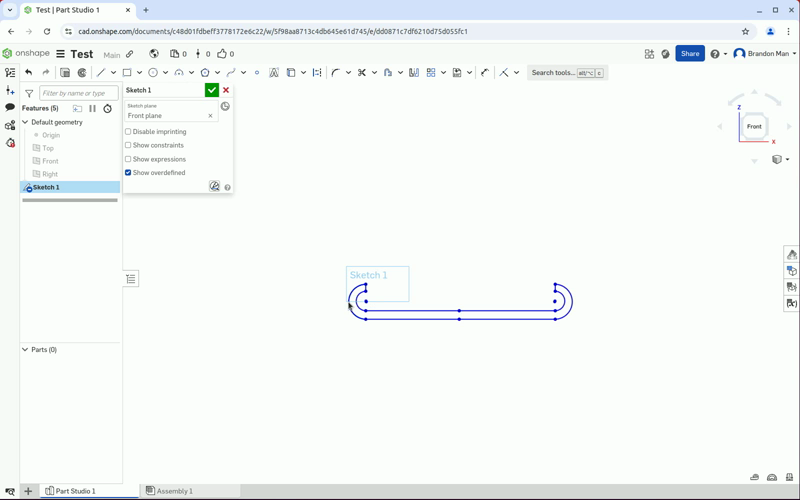
mouse_move(557, 300)
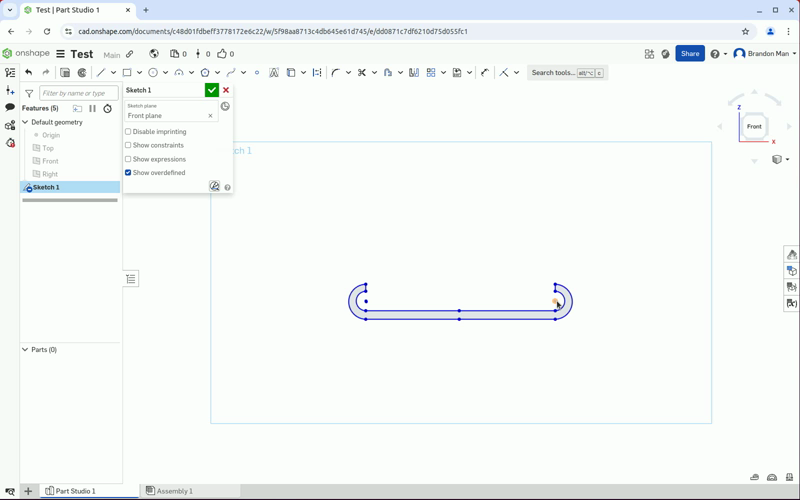
scroll(6)
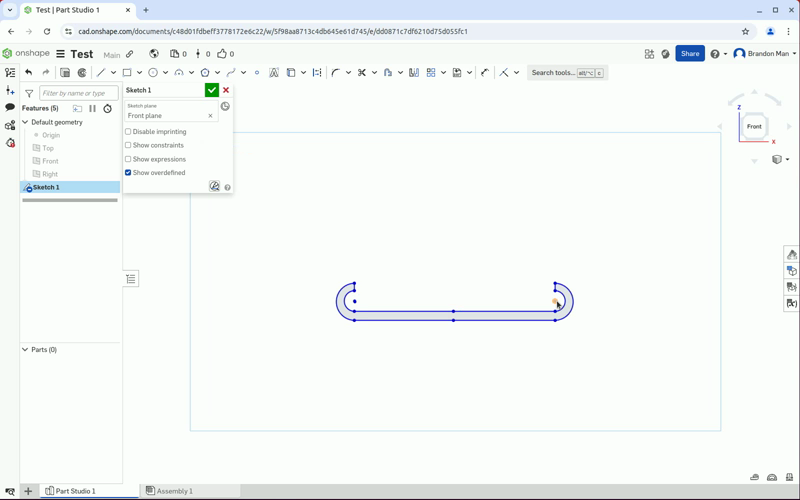
scroll(6)
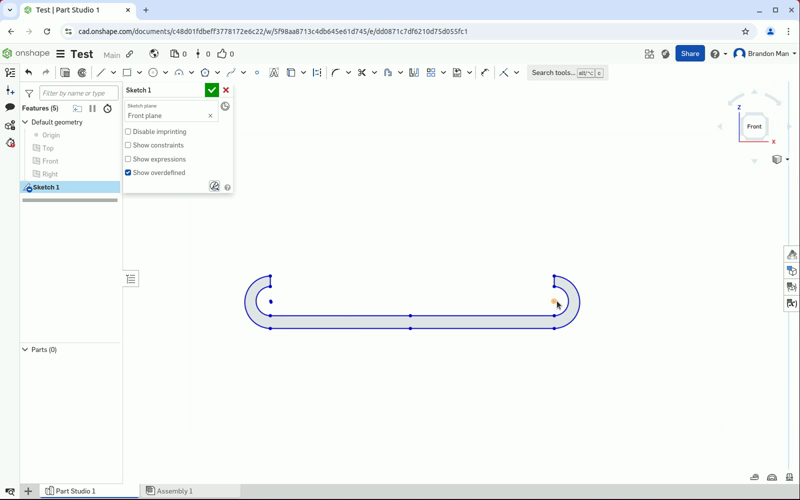
scroll(6)
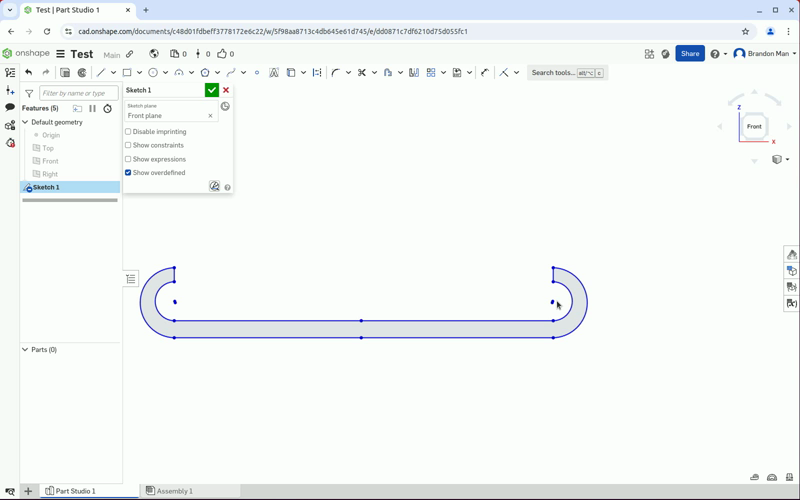
scroll(6)
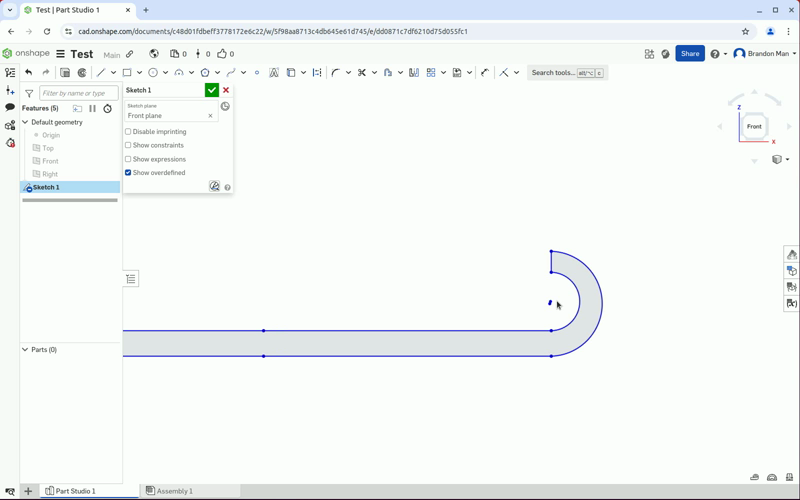
scroll(6)
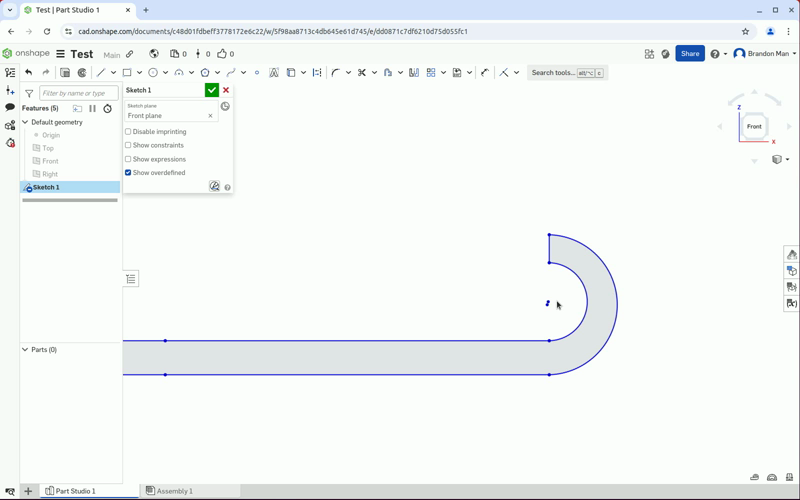
scroll(6)
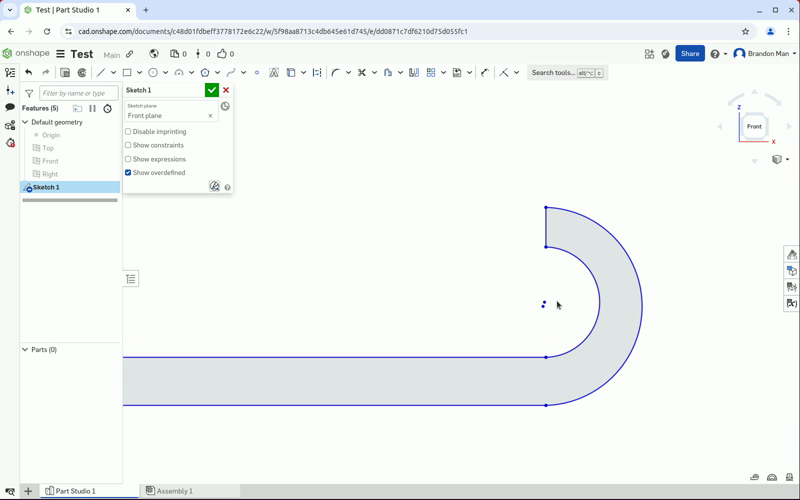
scroll(6)
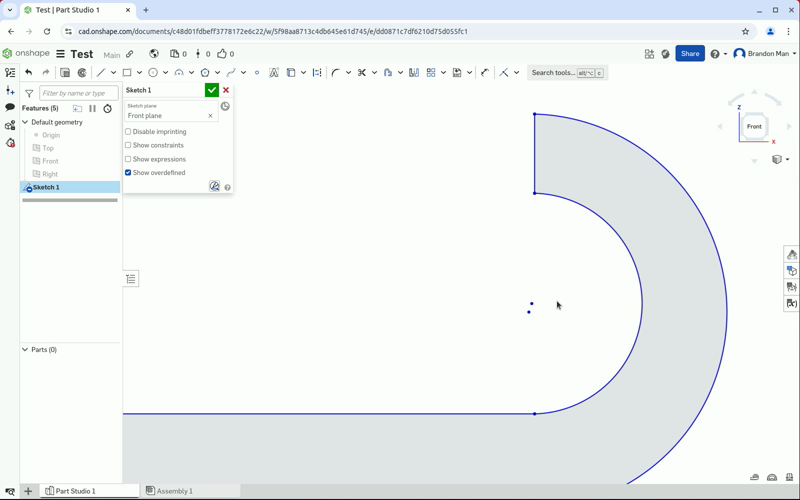
click(557, 300)
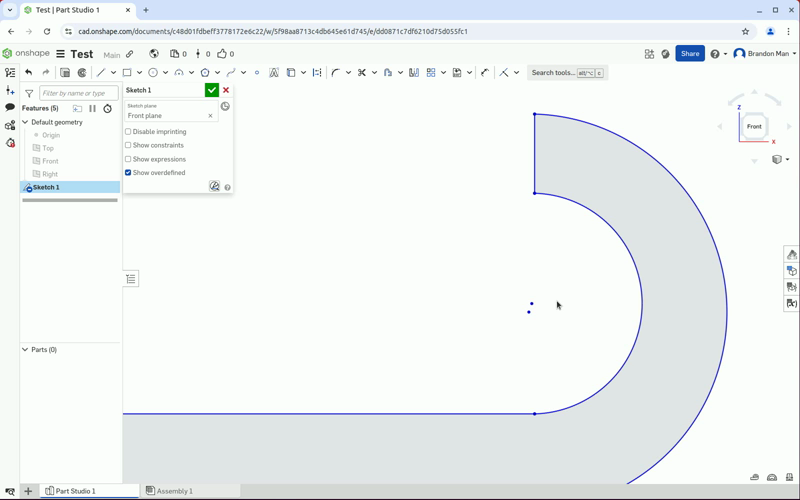
scroll(-6)
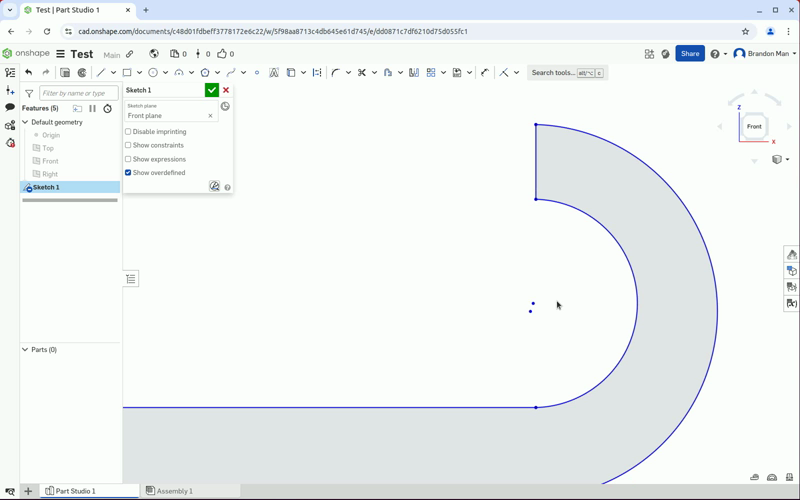
scroll(-6)
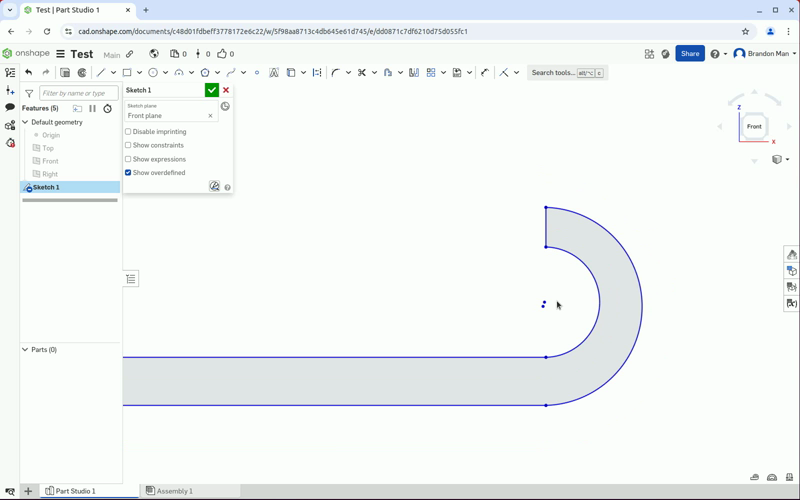
scroll(-6)
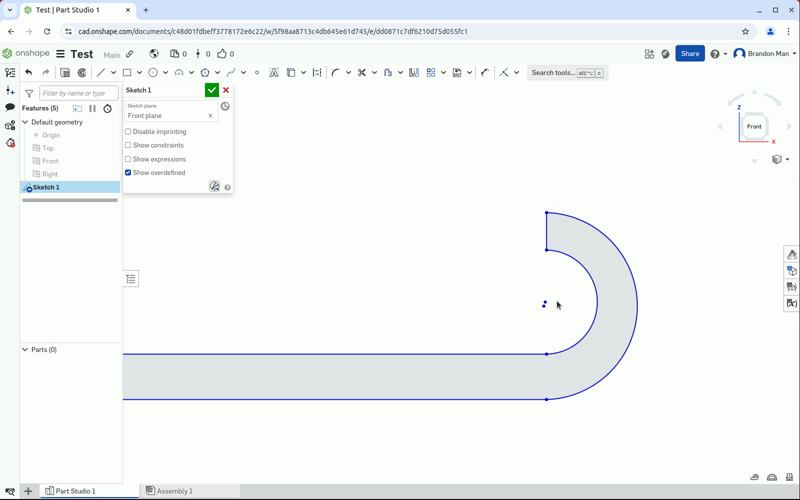
scroll(-6)
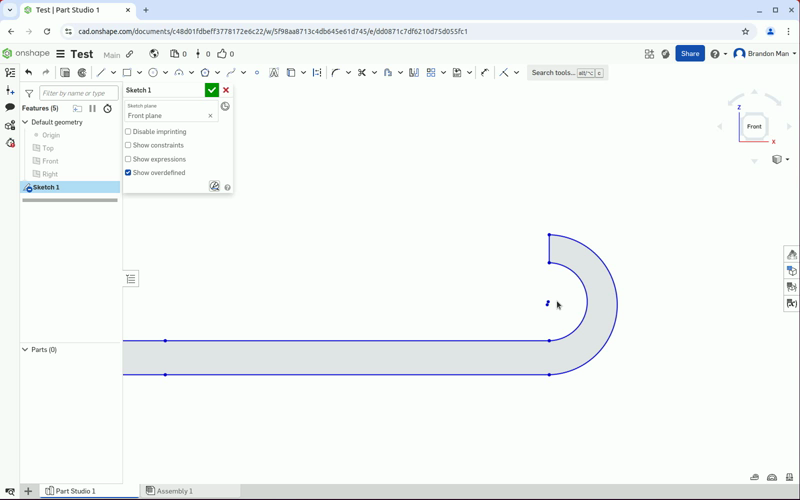
scroll(-6)
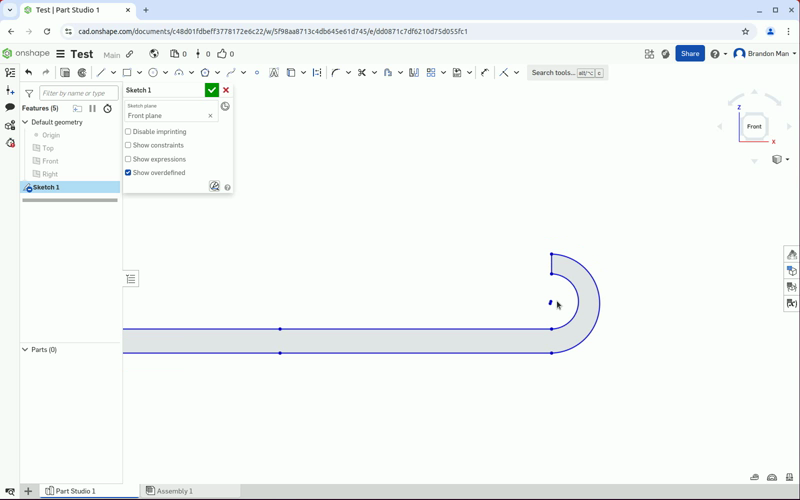
scroll(-6)
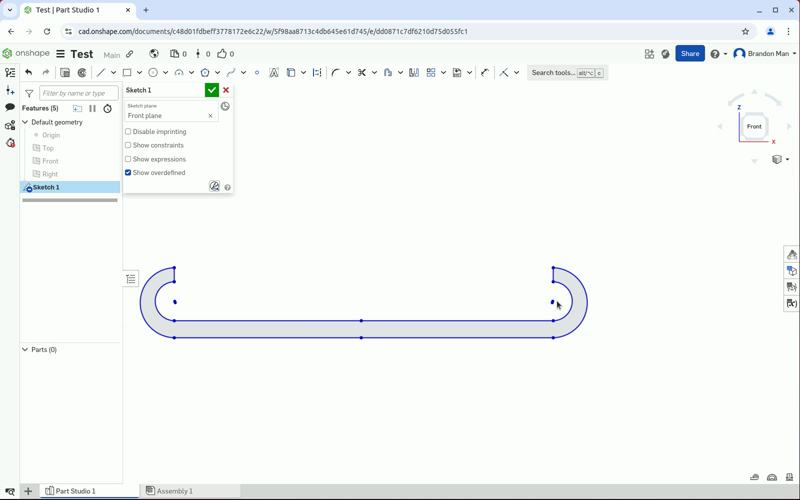
scroll(-6)
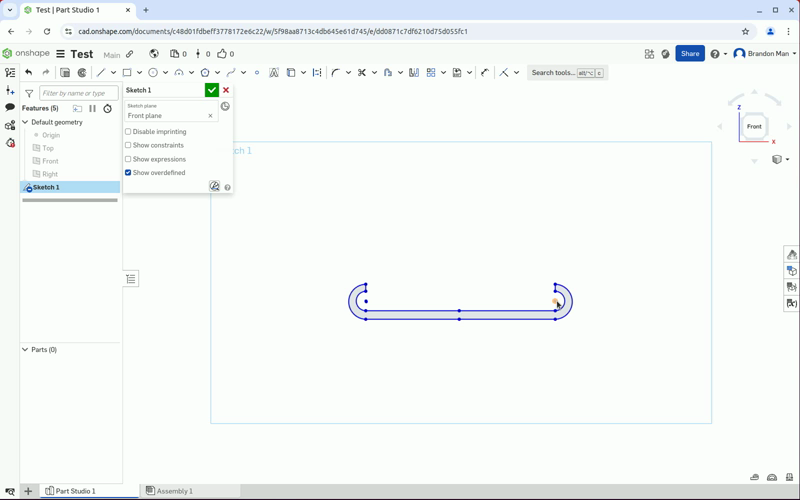
mouse_move(73, 352)
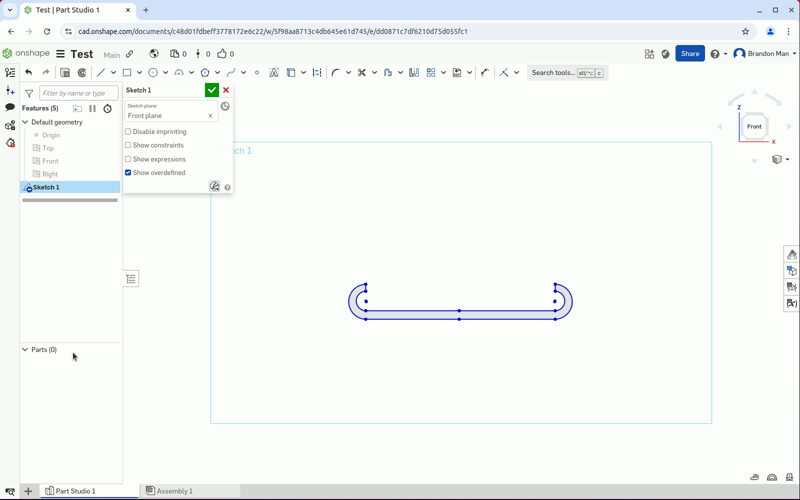
key(shift+y)
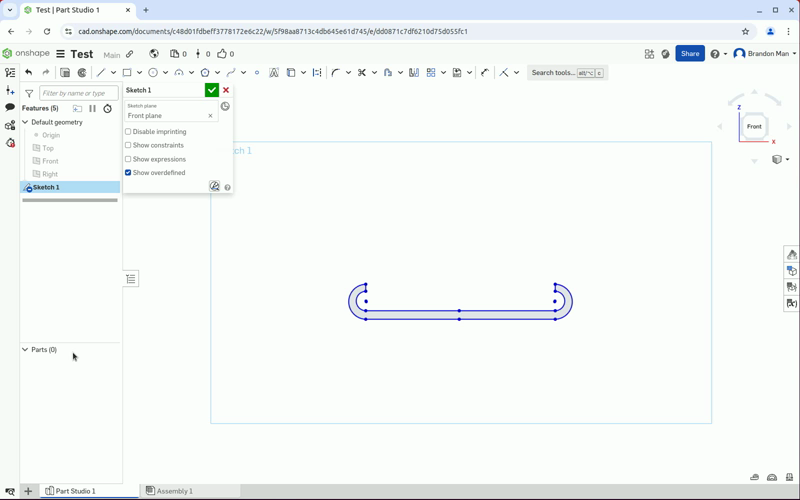
key(shift+e)
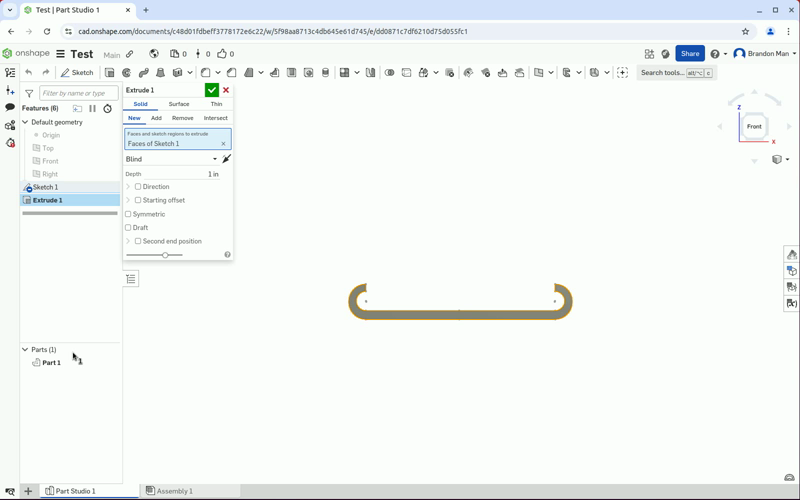
mouse_move(143, 106)
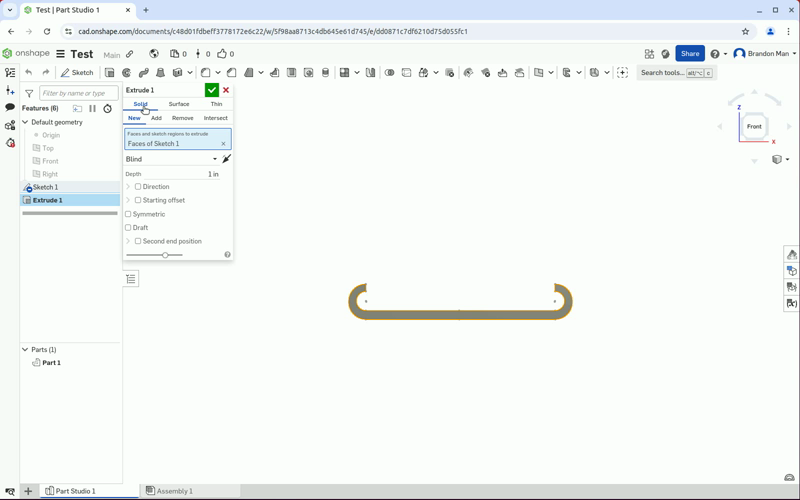
click(143, 106)
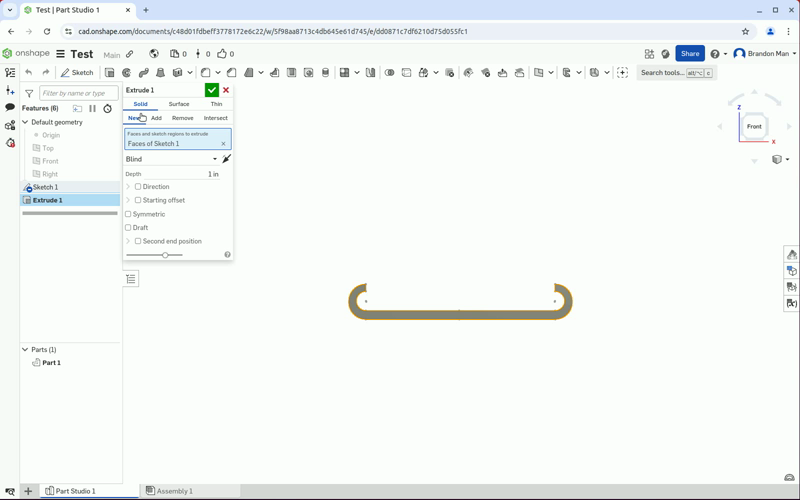
mouse_move(137, 120)
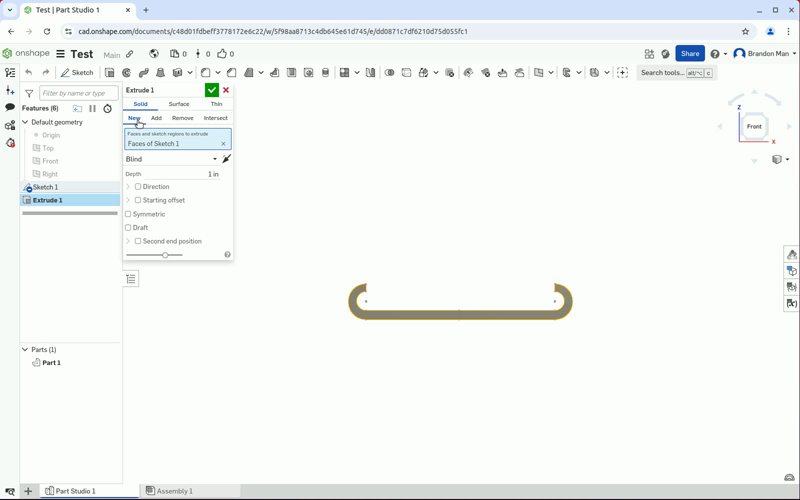
click(137, 120)
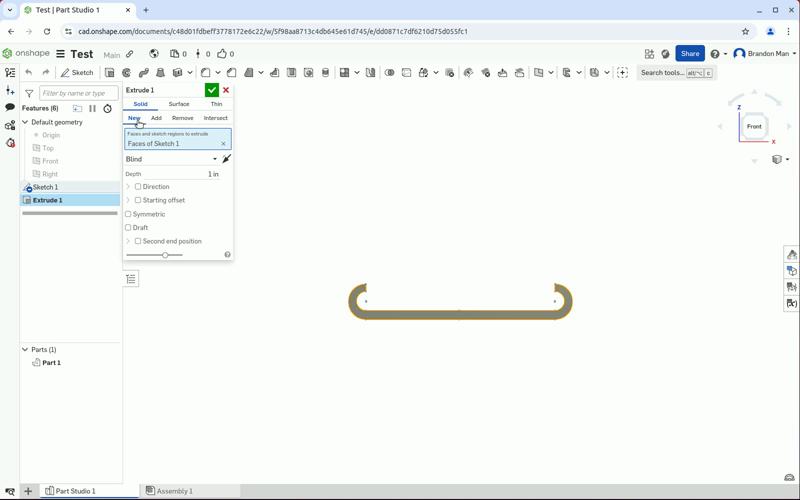
key(tab, 4)
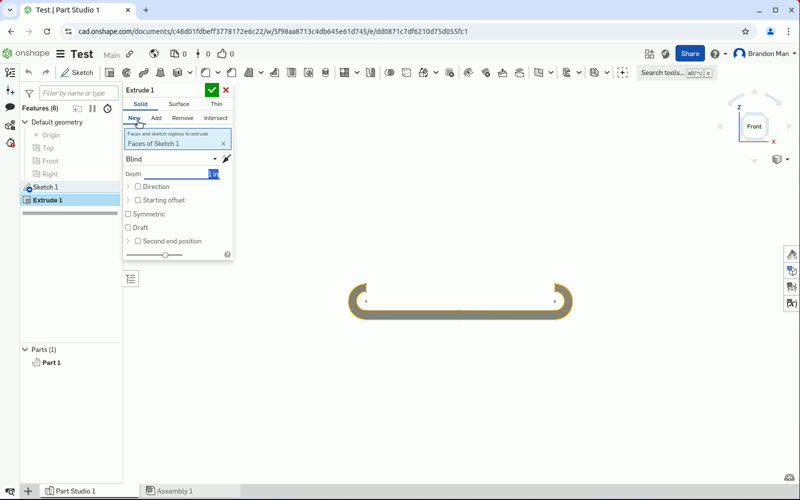
text(3.37)
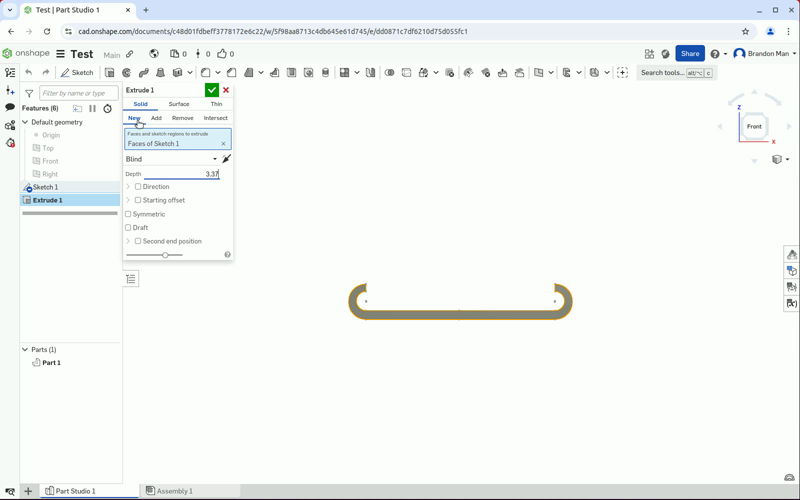
key(enter)
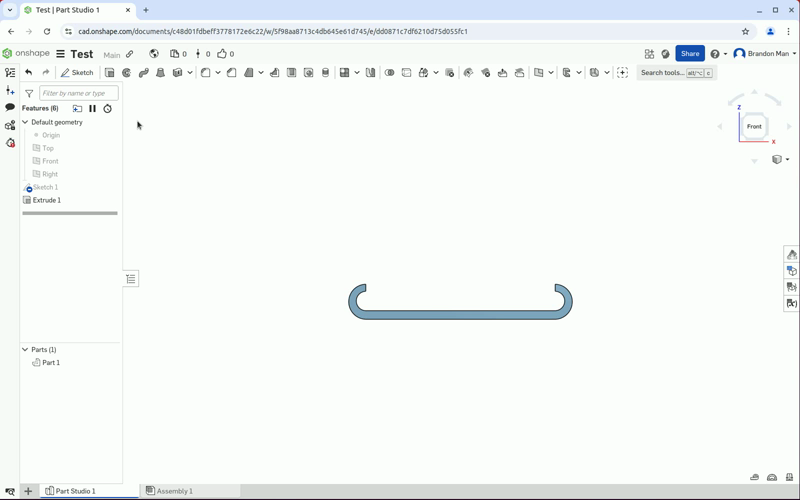
key(shift+h)
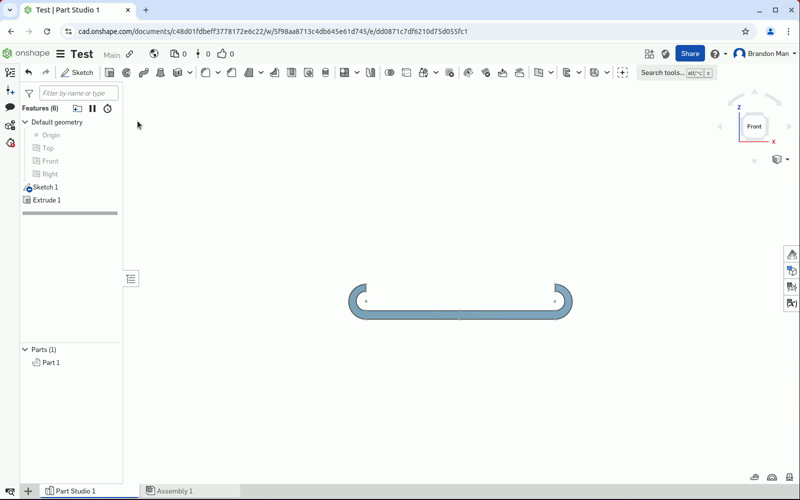
key(shift+h)
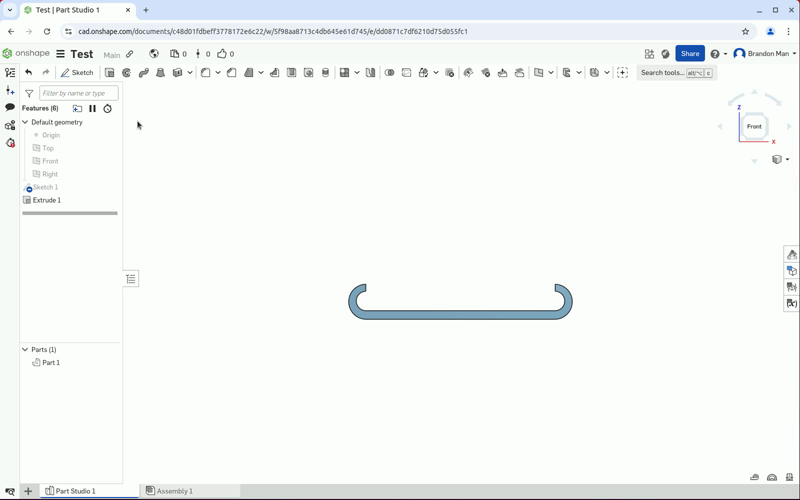
mouse_move(73, 189)
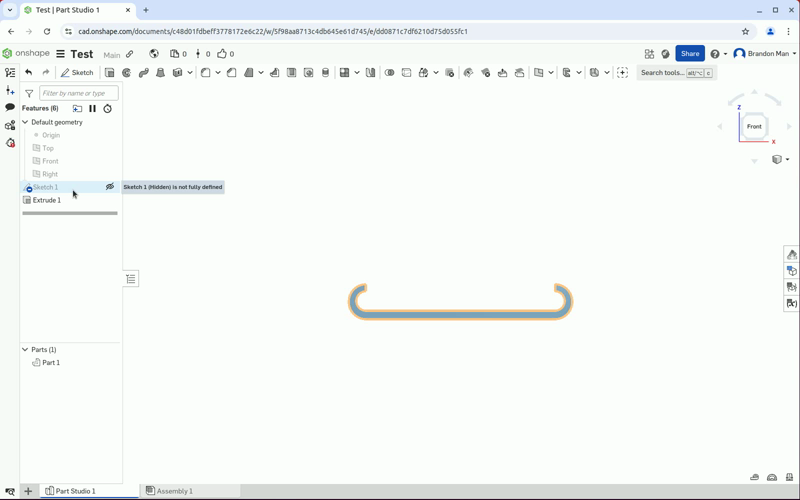
click(73, 189)
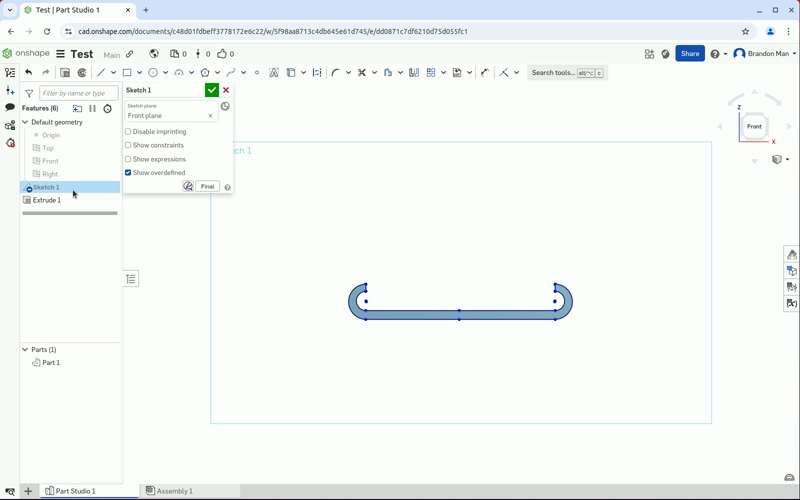
mouse_move(229, 92)
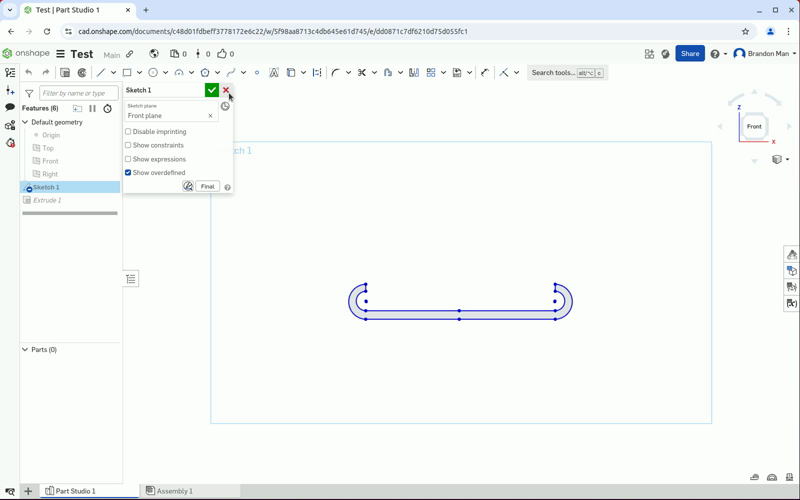
click(229, 92)
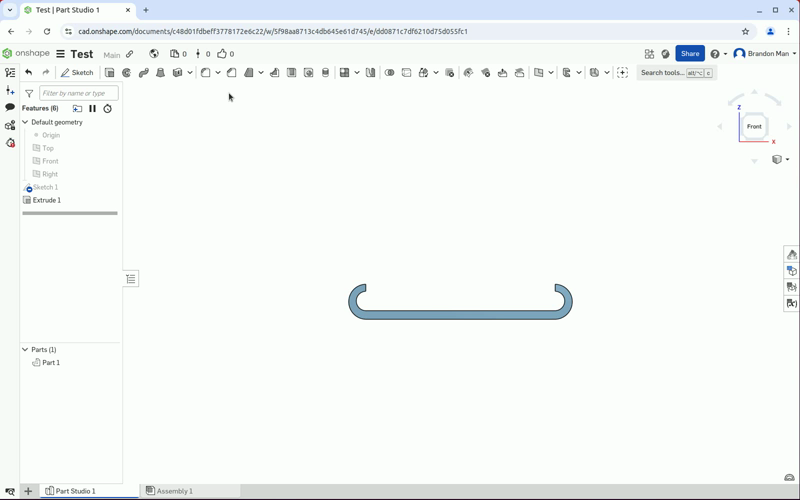
mouse_move(73, 352)
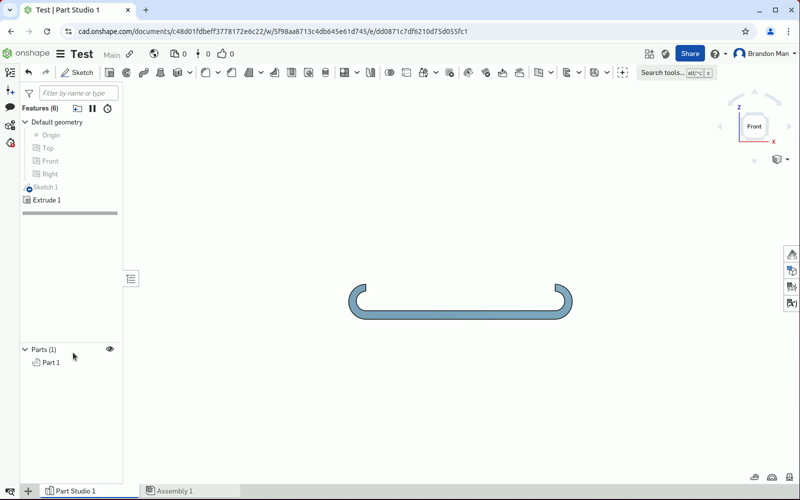
key(y)
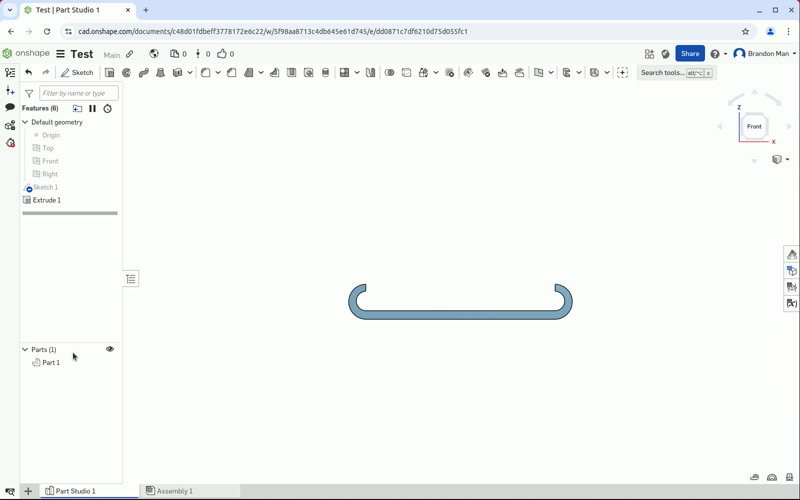
key(shift+p)
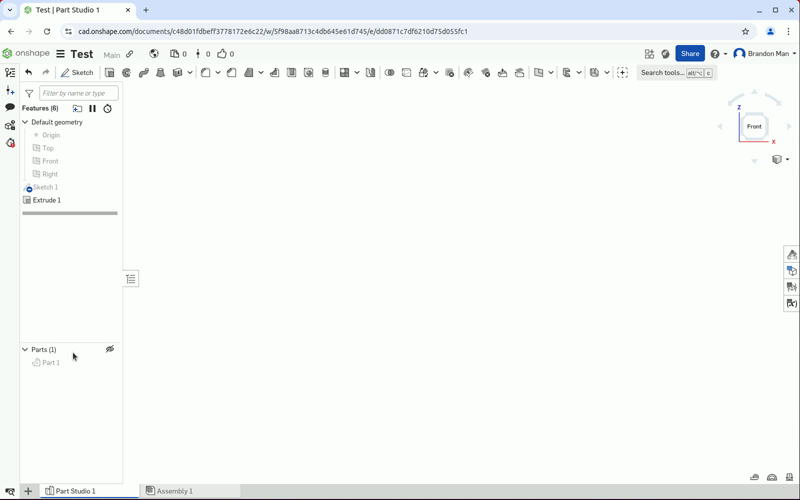
key(space)
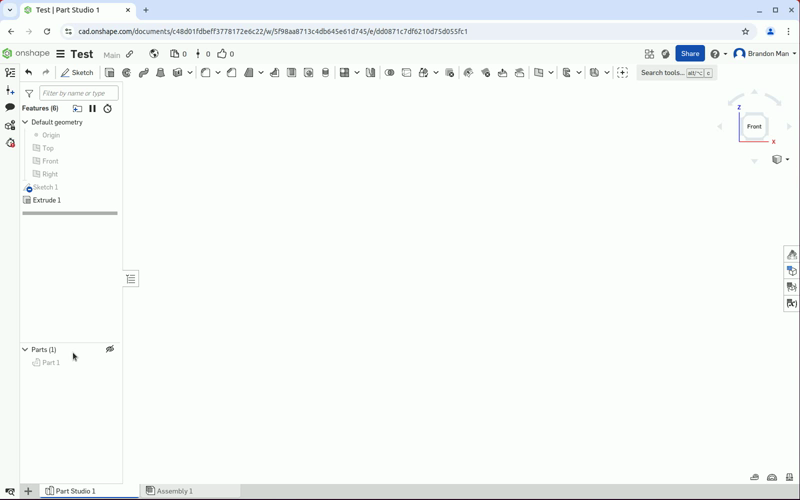
key_down(shift)
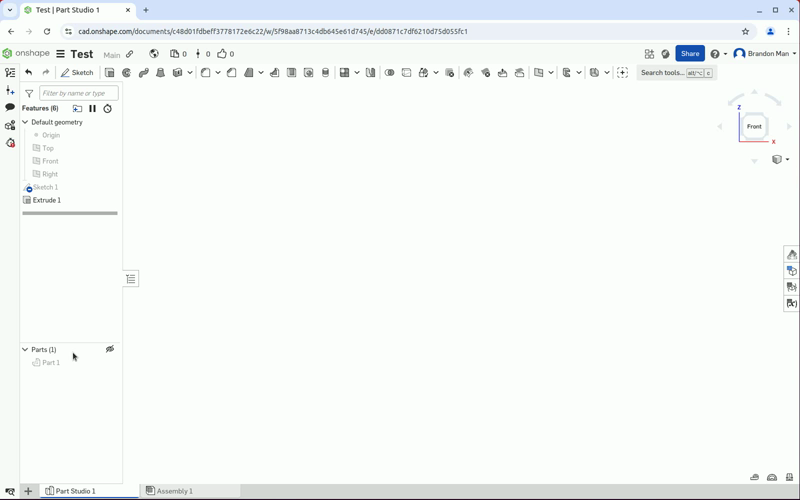
key(left)
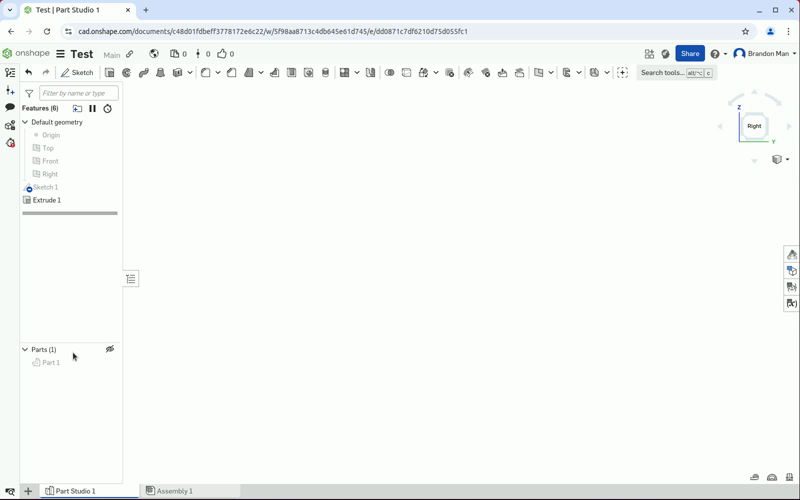
key_up(shift)
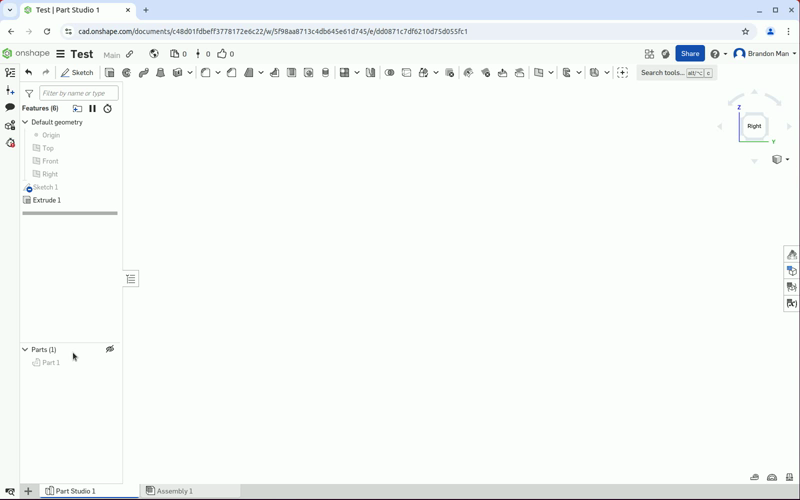
mouse_move(73, 352)
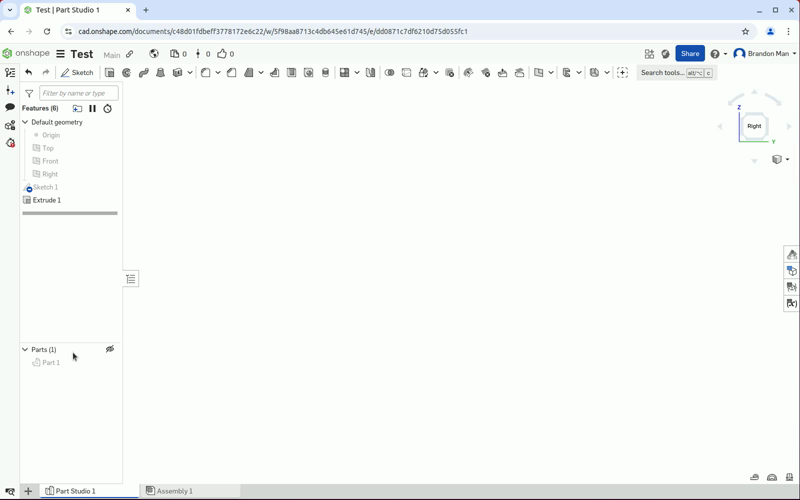
key(shift+y)
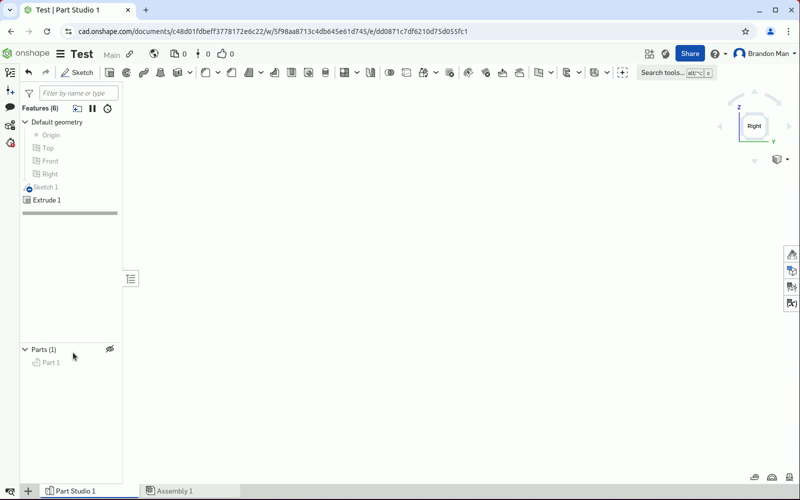
key(shift+s)
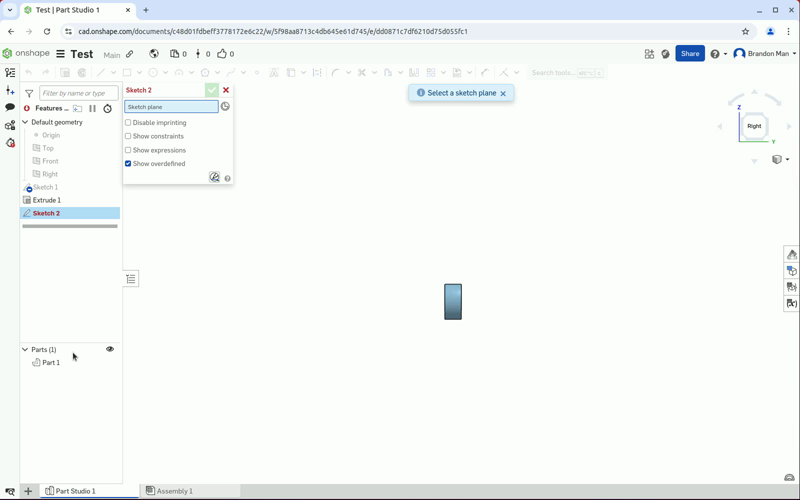
mouse_move(73, 176)
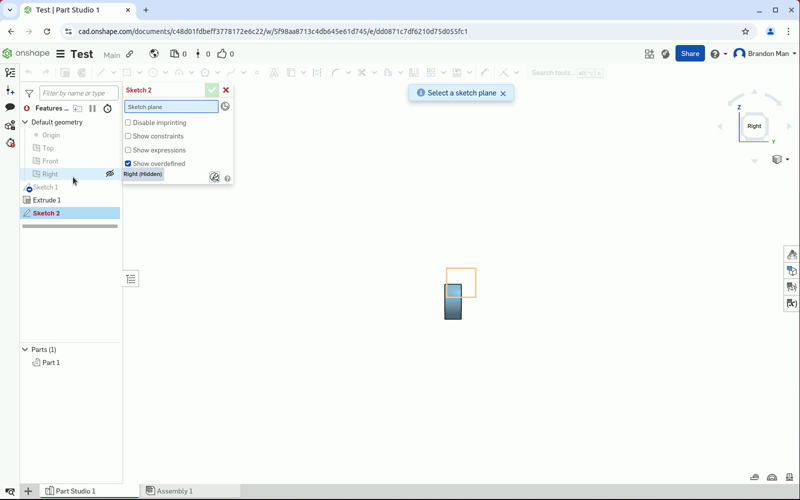
click(73, 176)
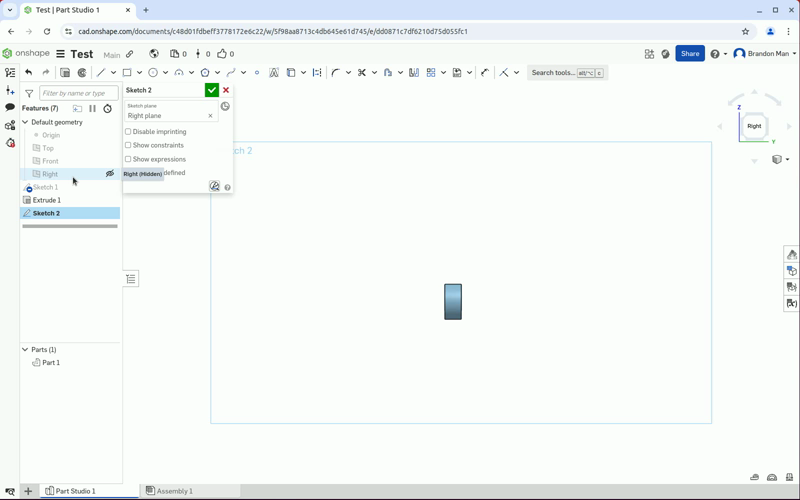
mouse_move(73, 352)
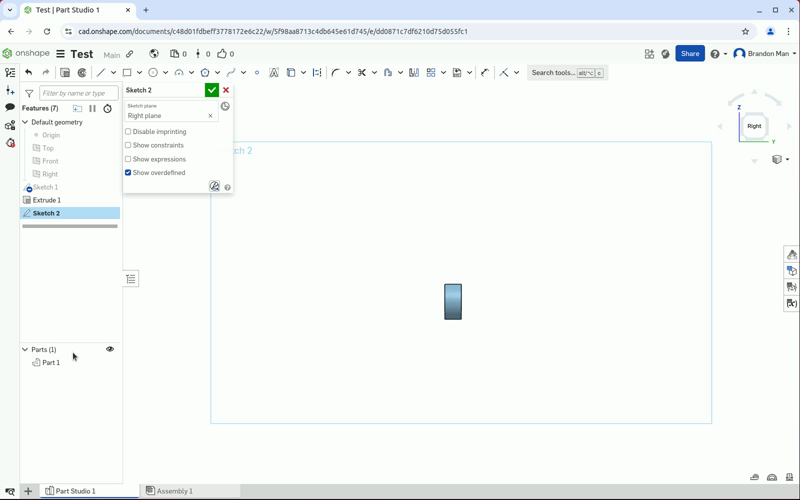
key(y)
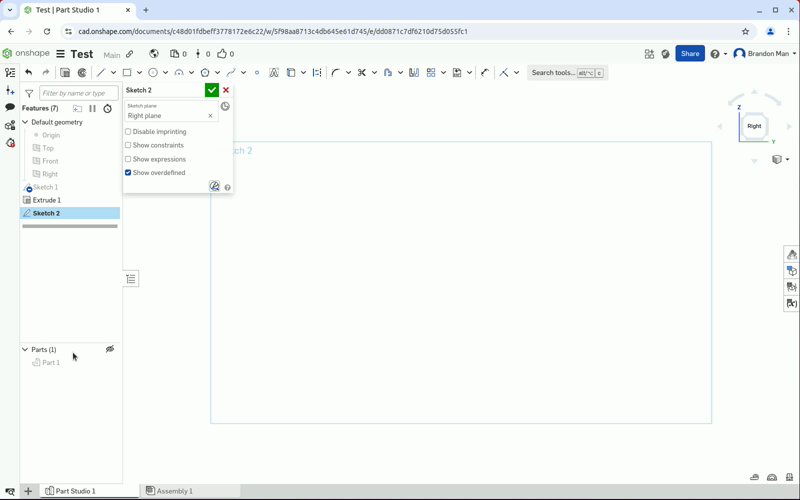
key(l)
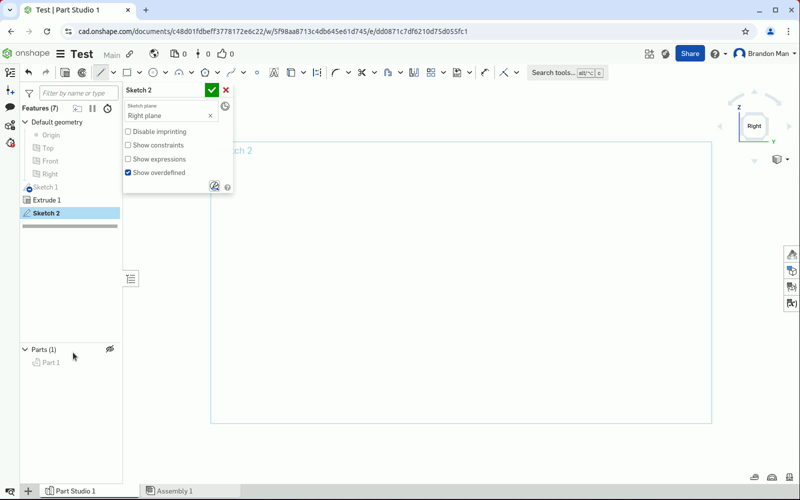
key_down(shift)
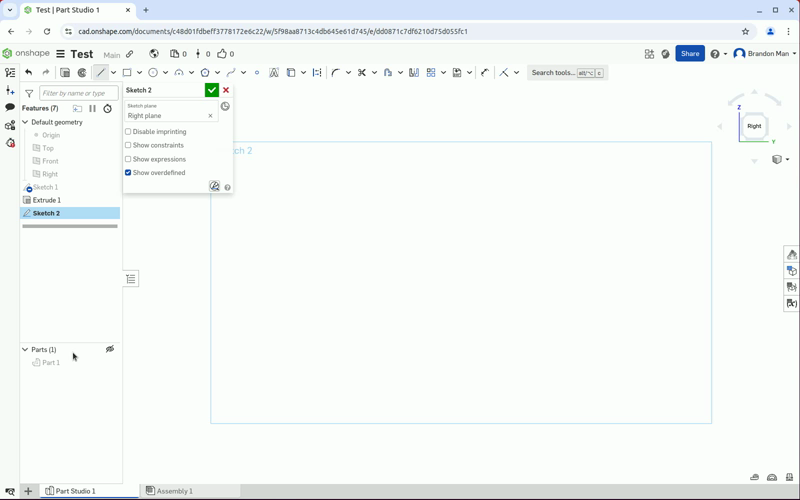
mouse_move(460, 319)
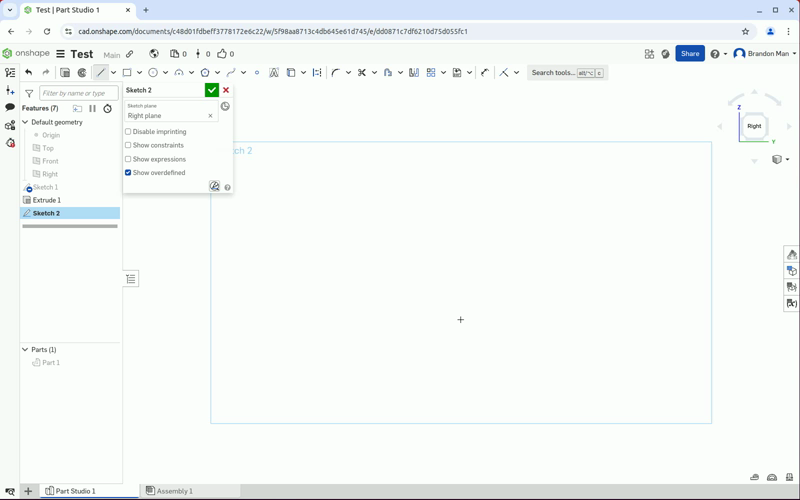
click(460, 319)
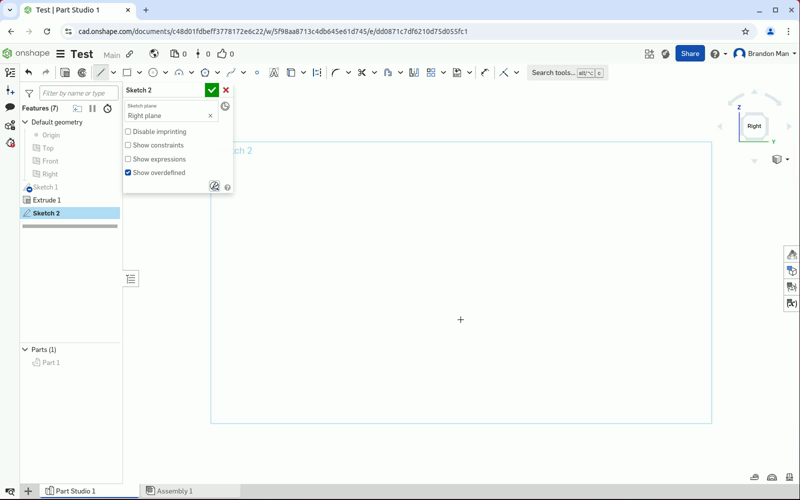
key_up(shift)
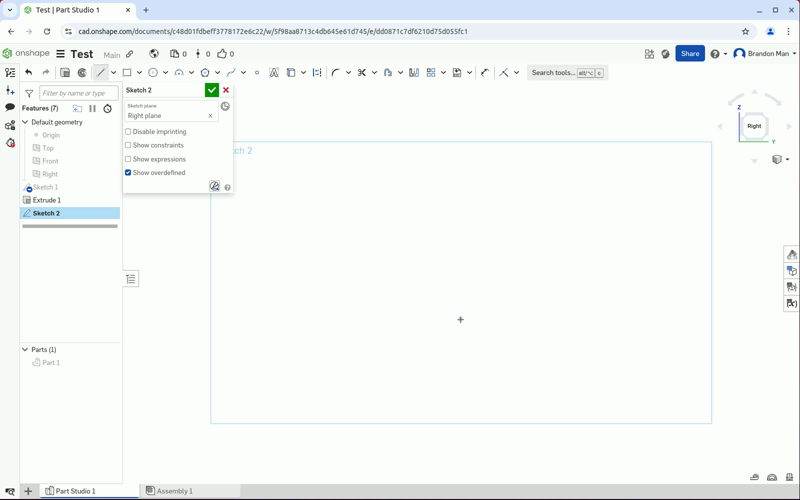
key_down(shift)
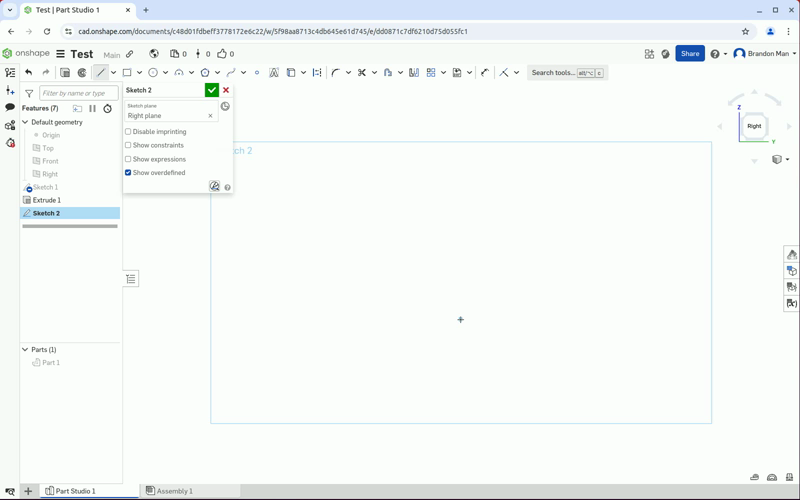
mouse_move(490, 319)
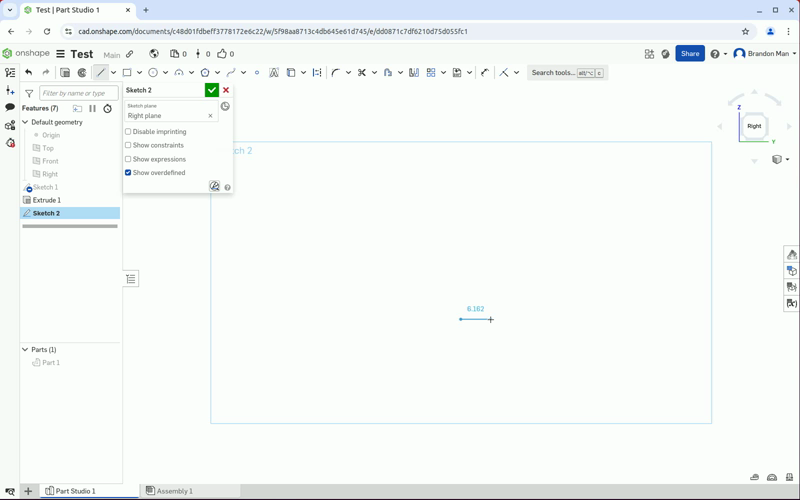
mouse_move(480, 319)
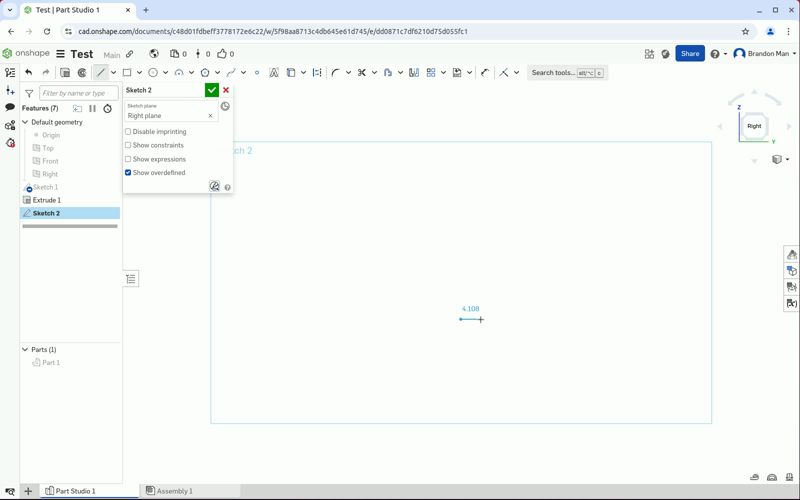
click(480, 319)
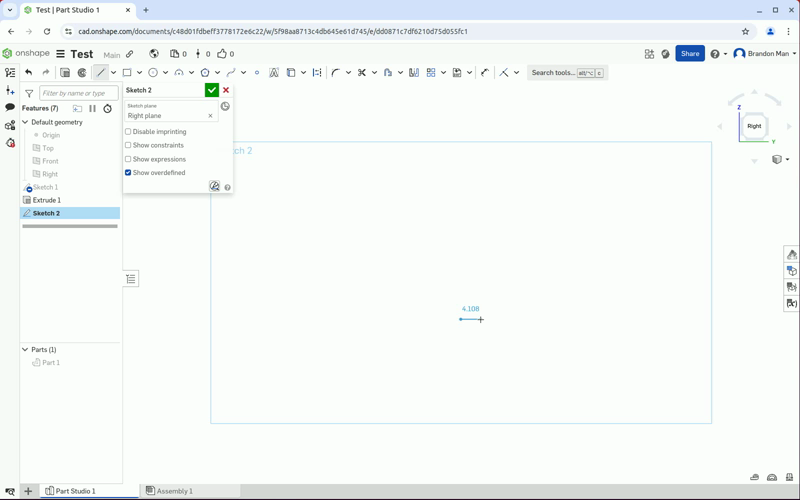
key_up(shift)
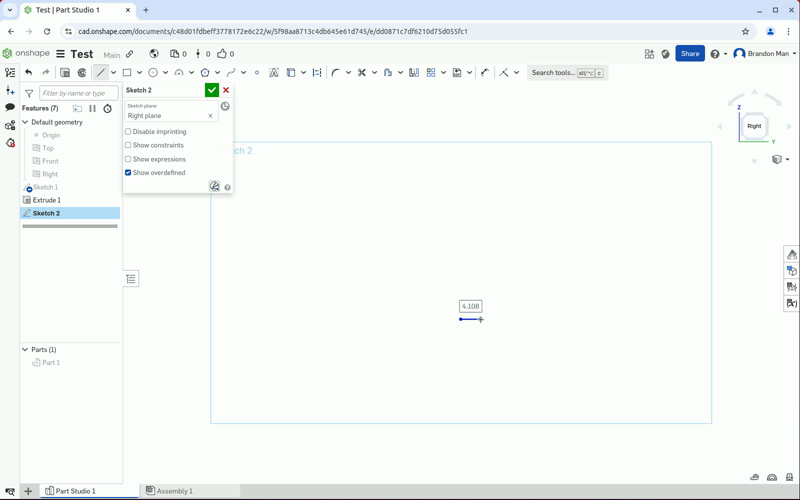
key(esc)
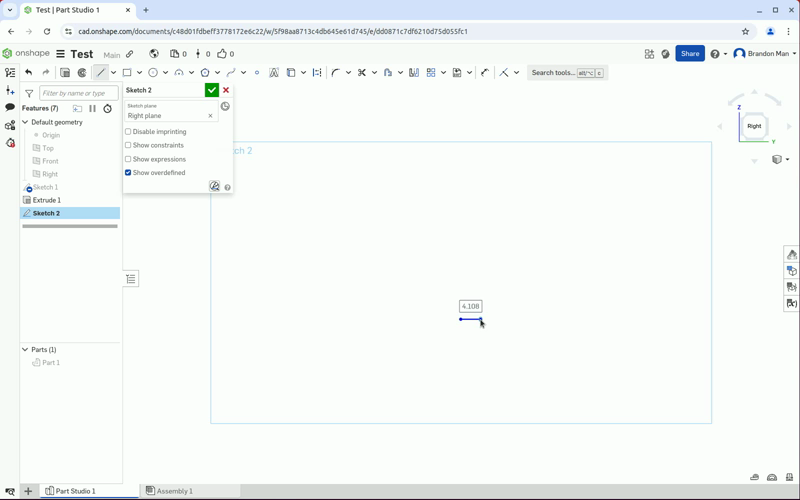
key(a)
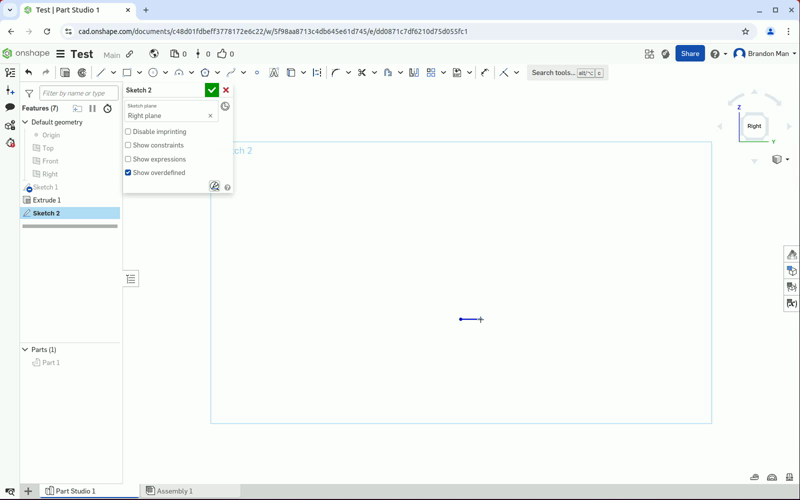
mouse_move(480, 319)
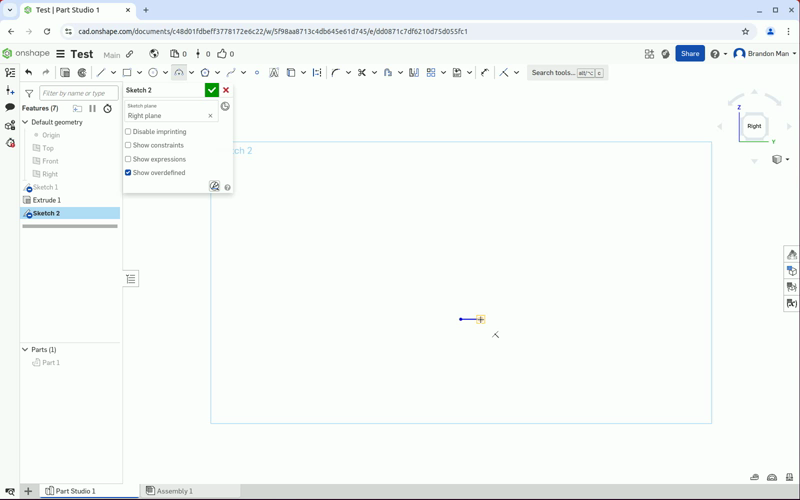
click(480, 319)
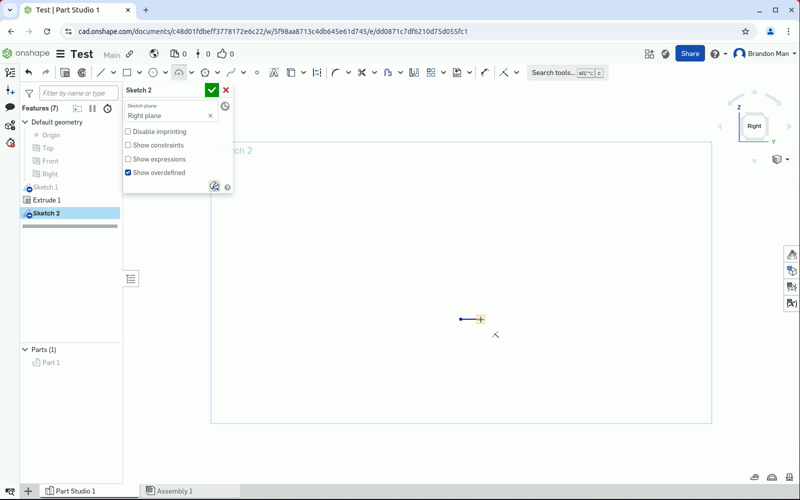
key_down(shift)
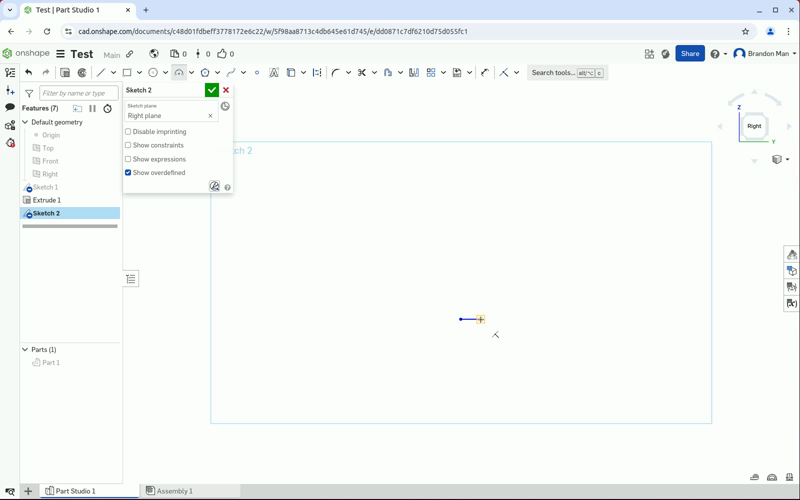
mouse_move(480, 282)
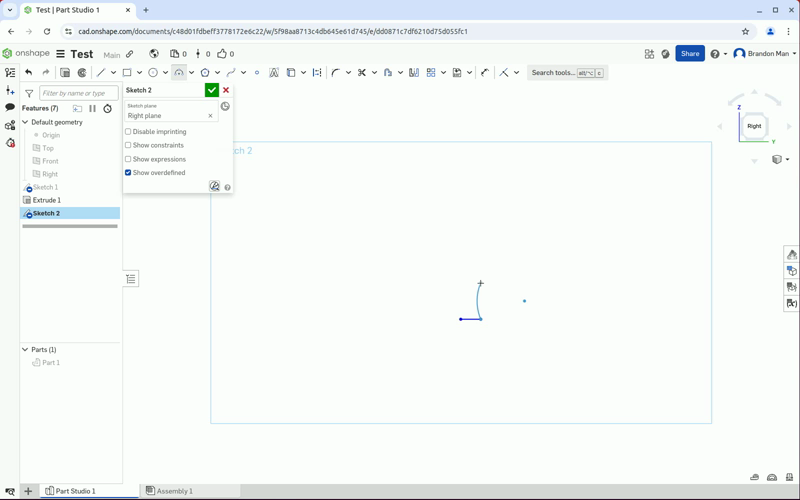
click(480, 282)
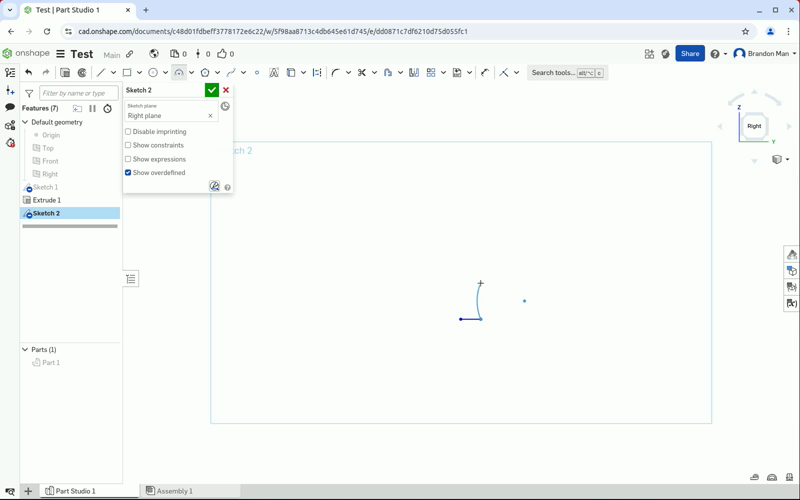
mouse_move(499, 301)
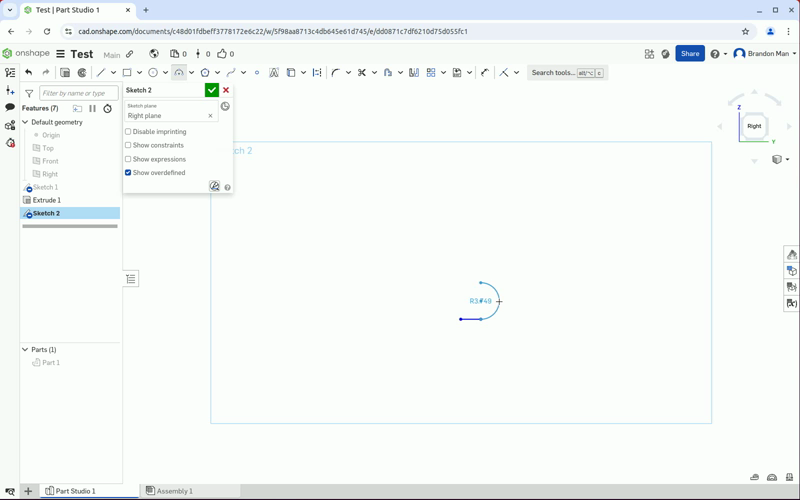
click(499, 301)
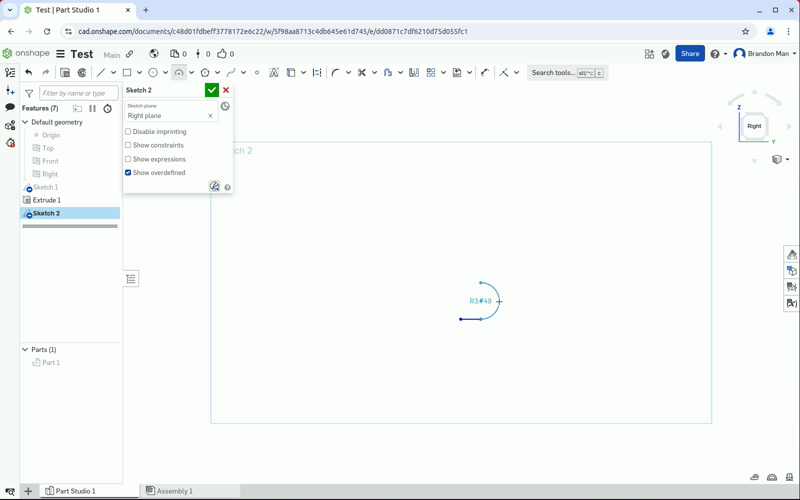
key_up(shift)
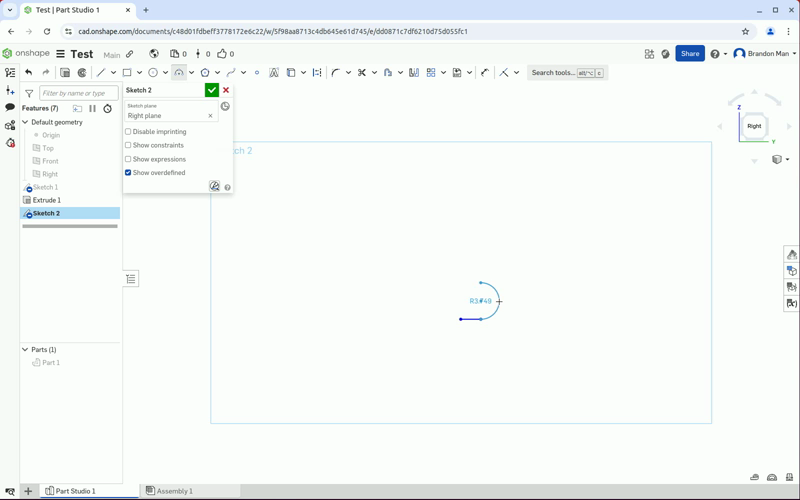
key(esc)
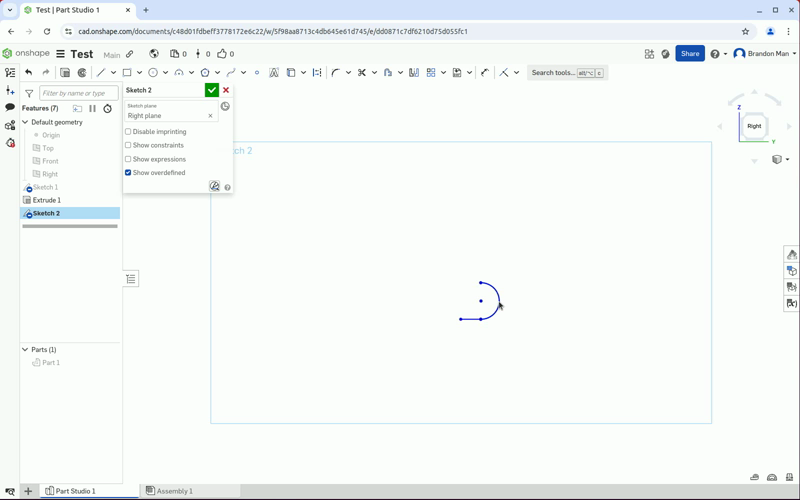
key(l)
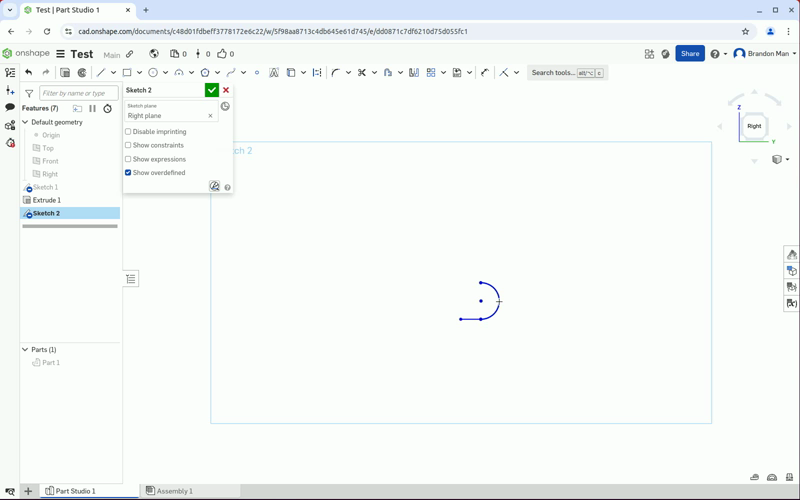
mouse_move(480, 282)
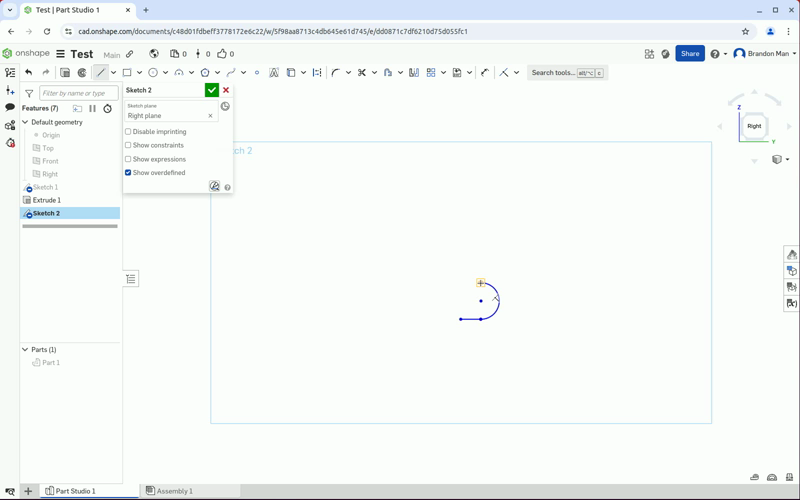
click(480, 282)
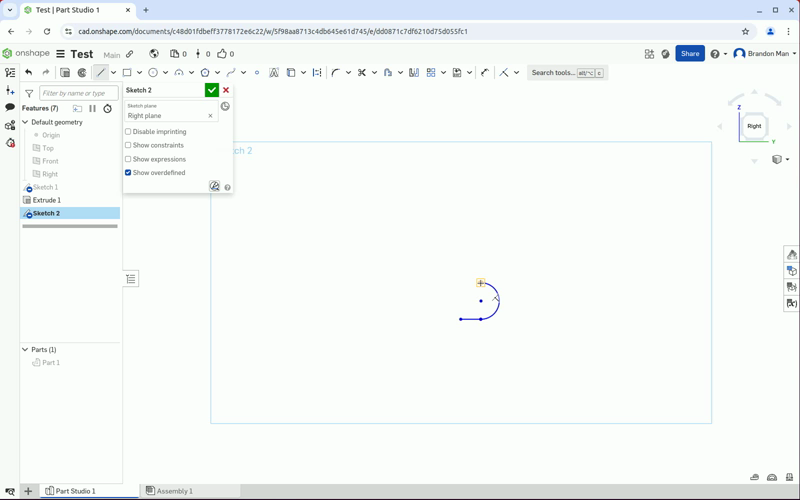
key_down(shift)
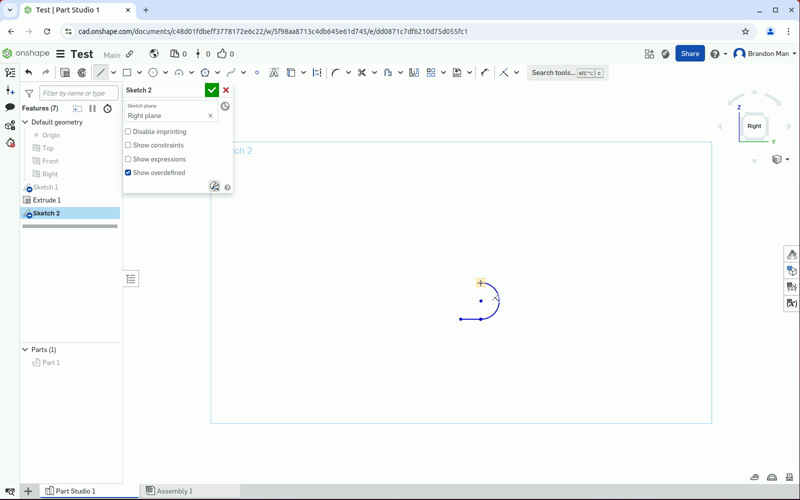
mouse_move(510, 282)
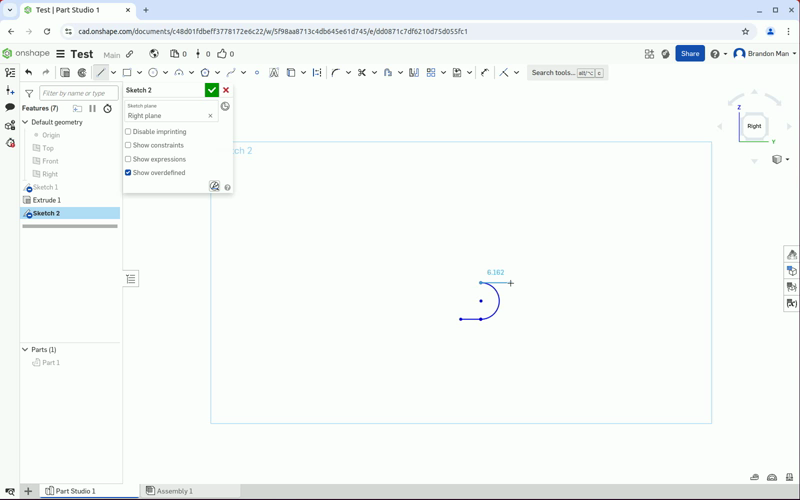
mouse_move(480, 291)
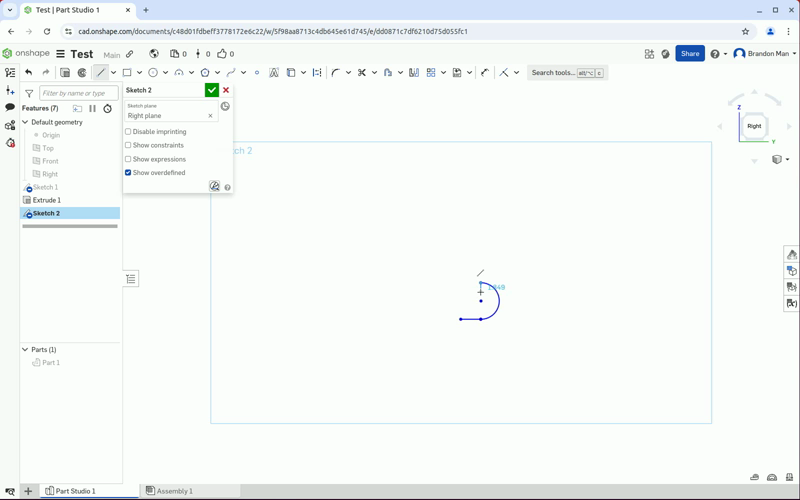
click(480, 291)
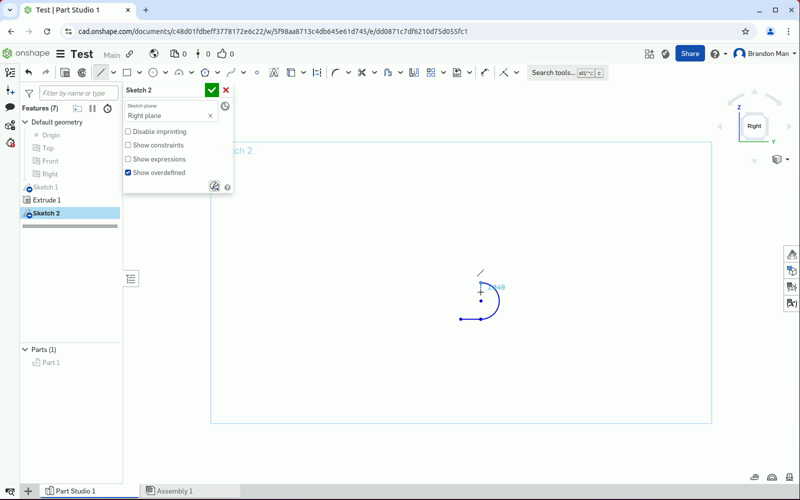
key_up(shift)
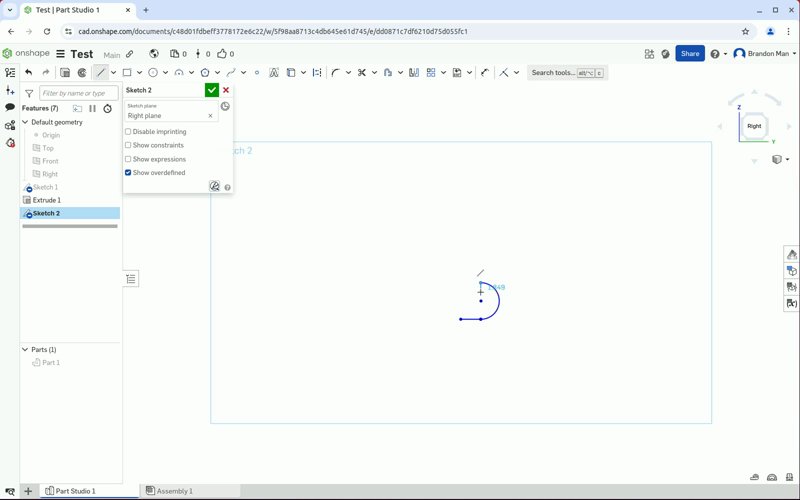
key(esc)
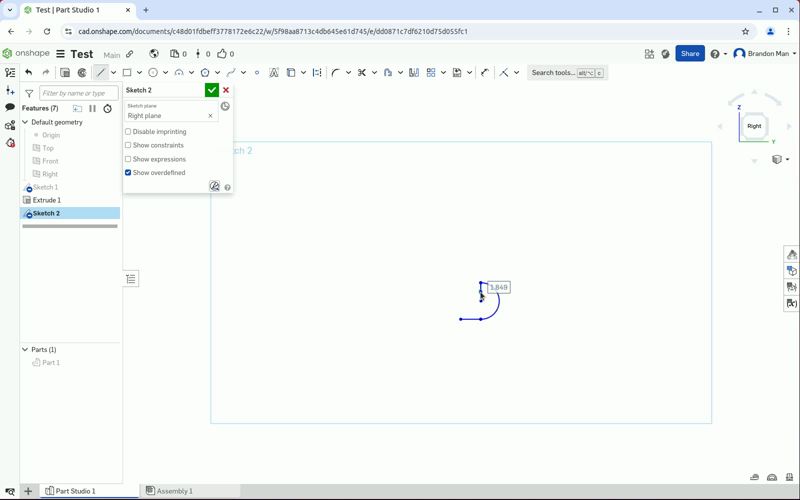
key(a)
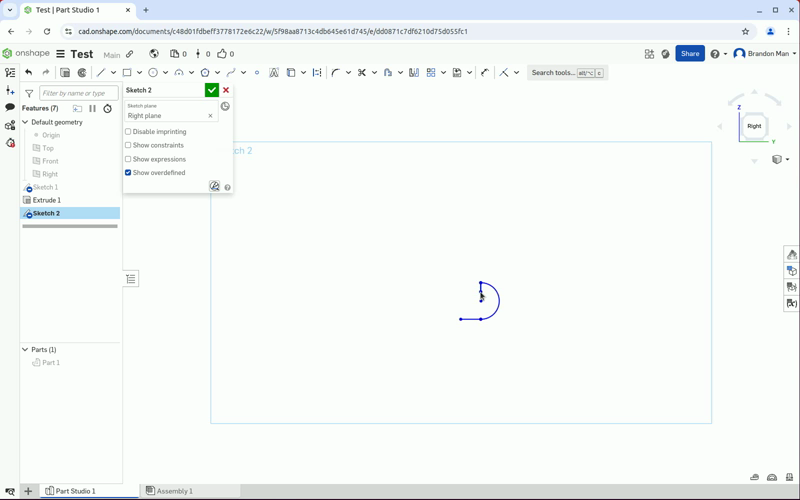
mouse_move(480, 291)
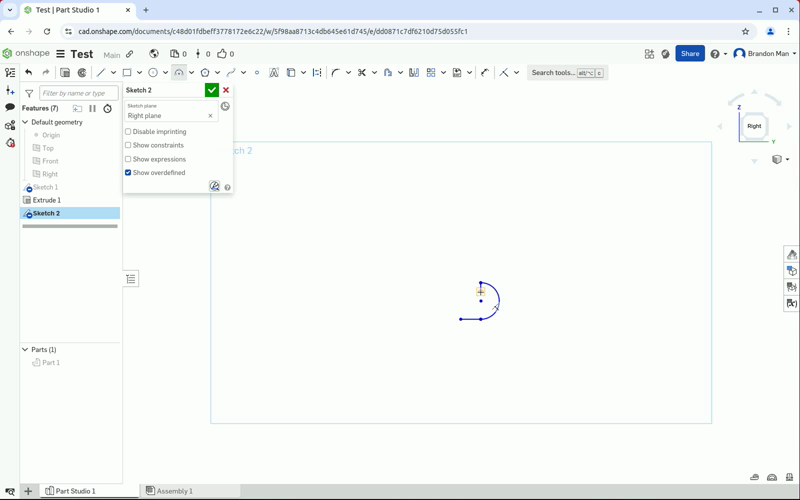
click(480, 291)
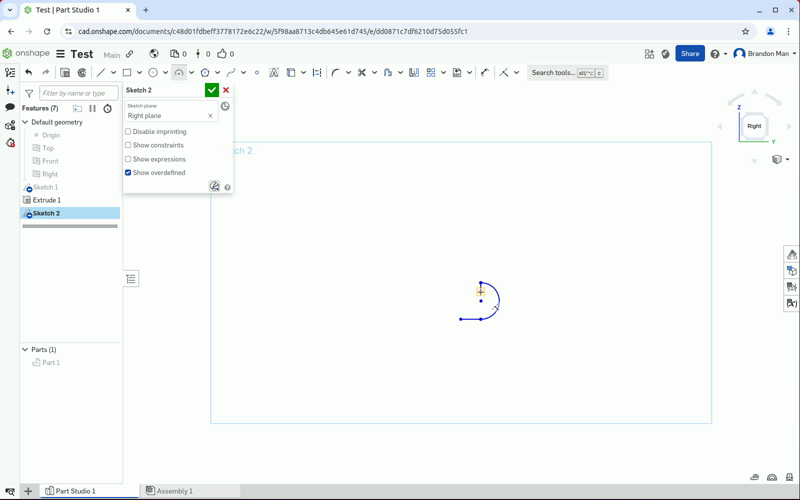
key_down(shift)
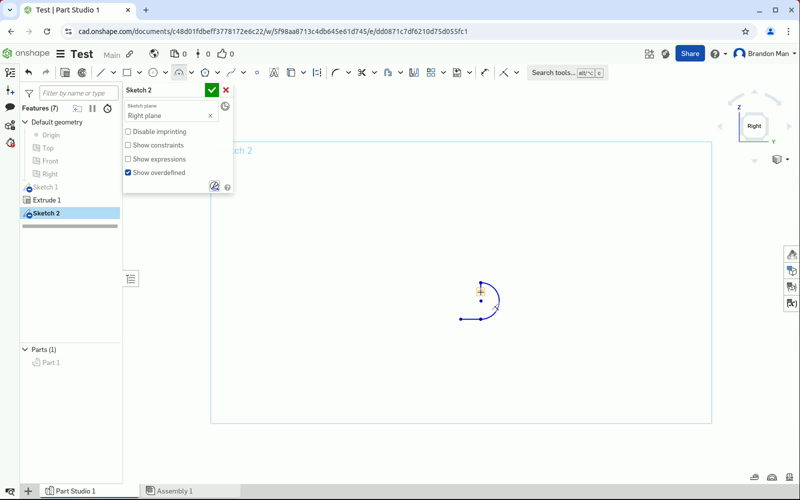
mouse_move(480, 310)
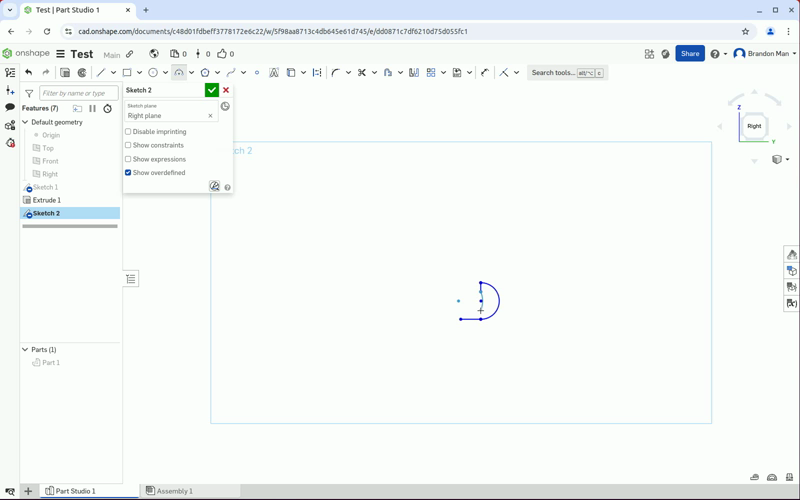
click(480, 310)
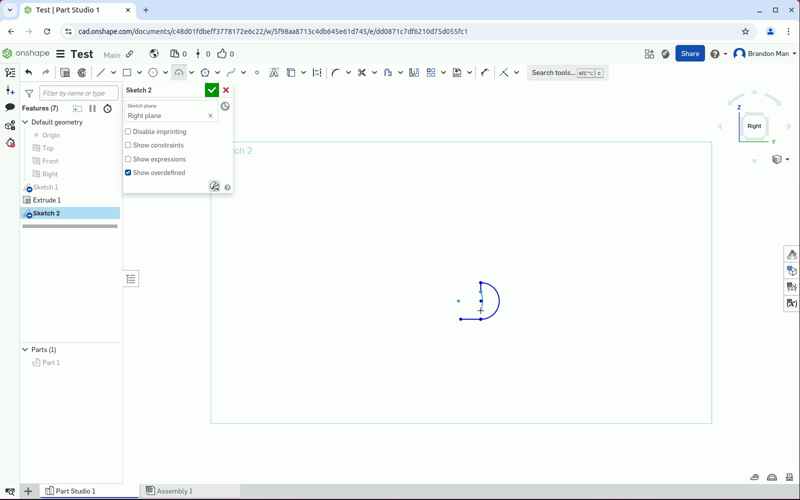
mouse_move(490, 301)
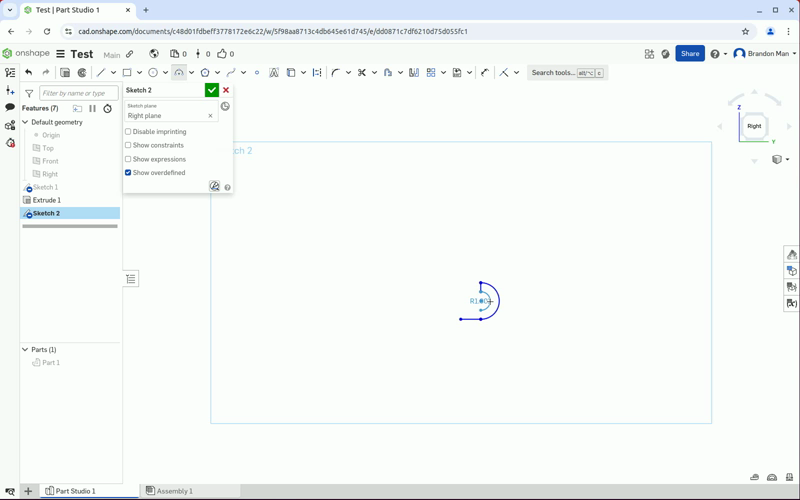
click(490, 301)
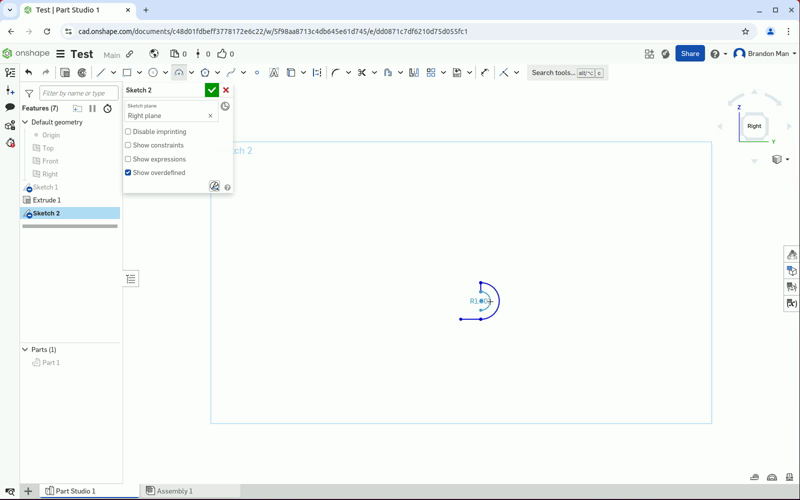
key_up(shift)
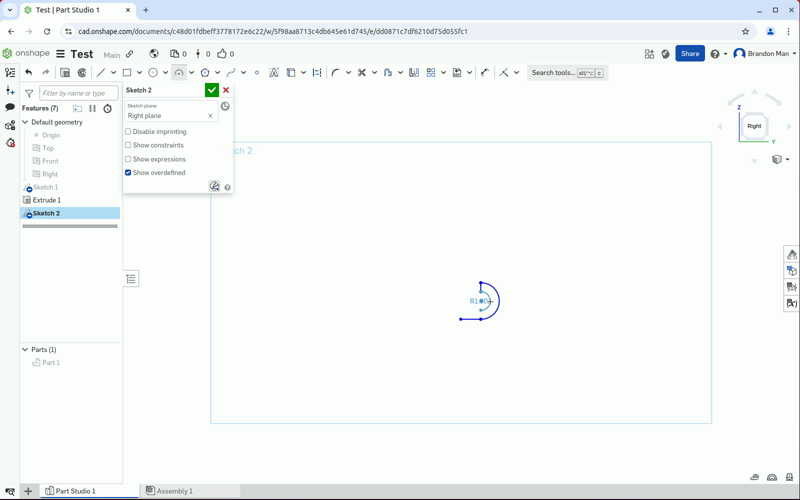
key(esc)
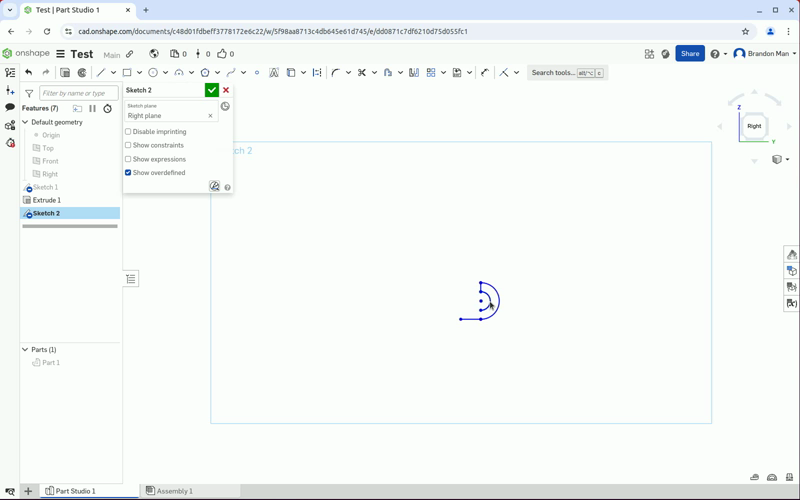
key(l)
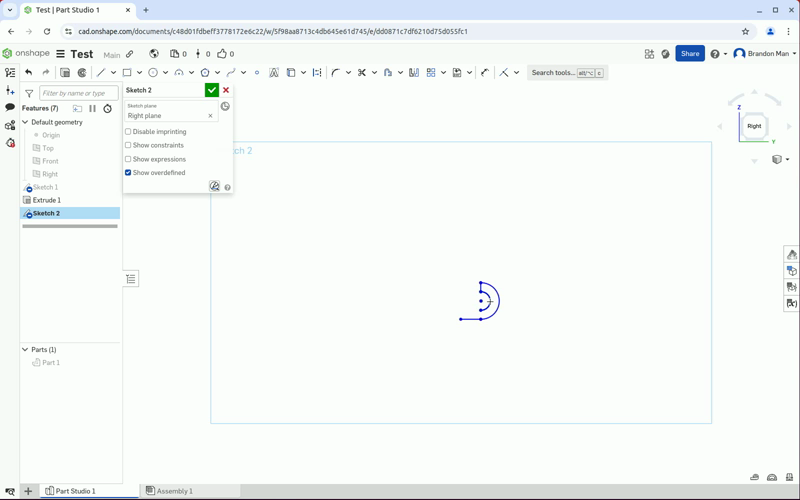
mouse_move(480, 310)
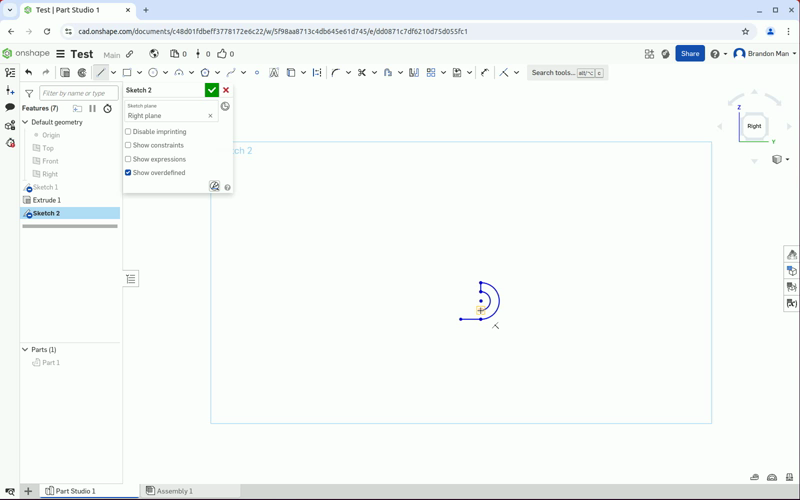
click(480, 310)
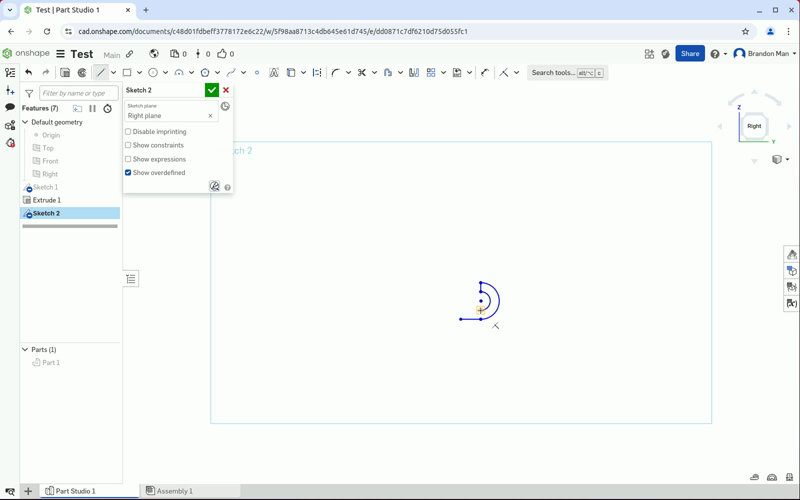
key_down(shift)
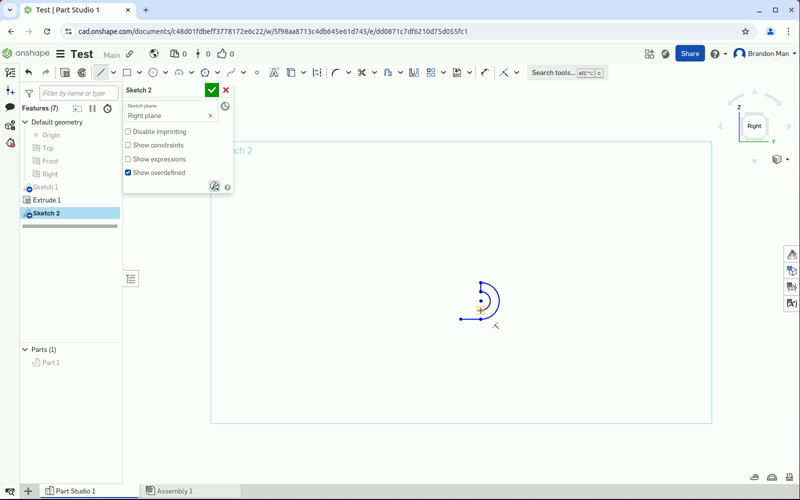
mouse_move(510, 310)
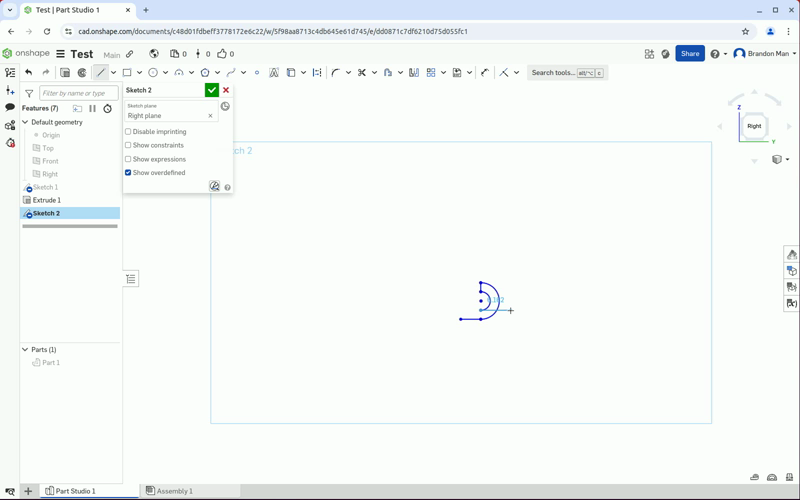
mouse_move(460, 310)
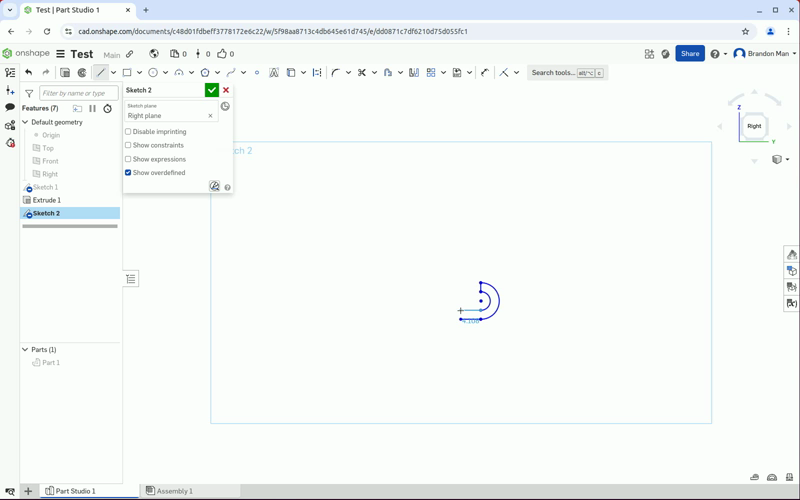
click(460, 310)
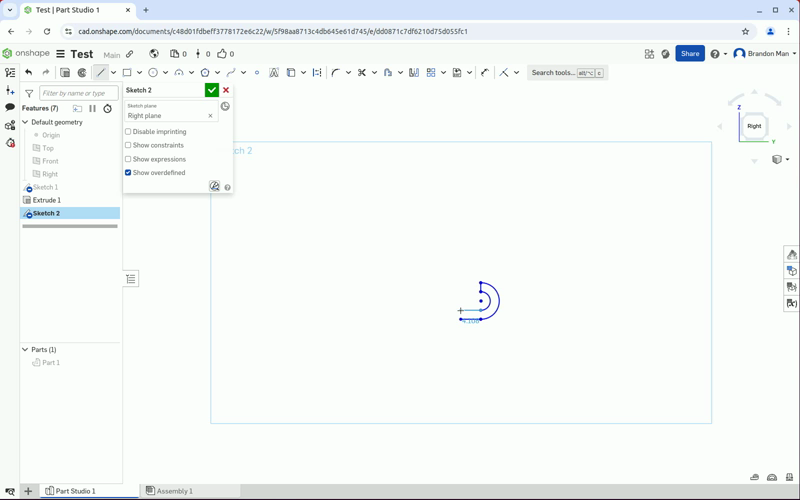
key_up(shift)
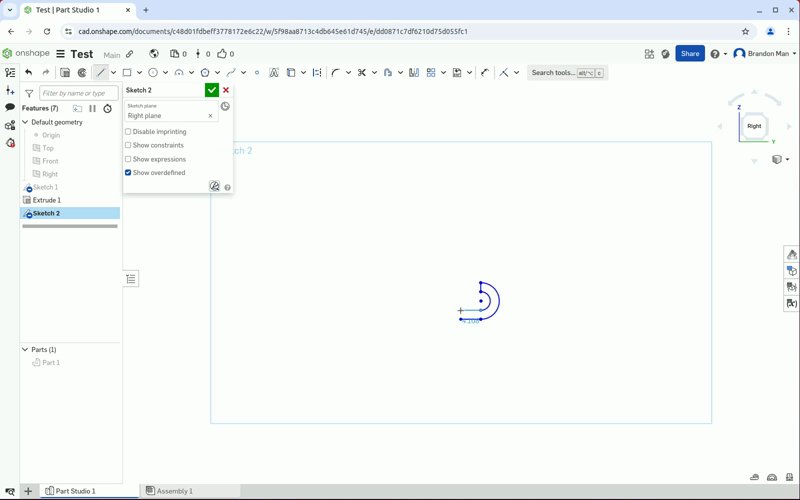
mouse_move(490, 310)
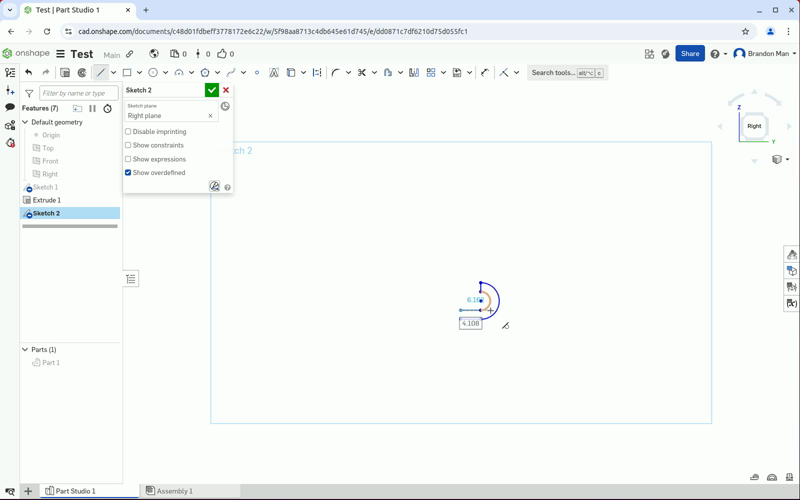
key_down(shift)
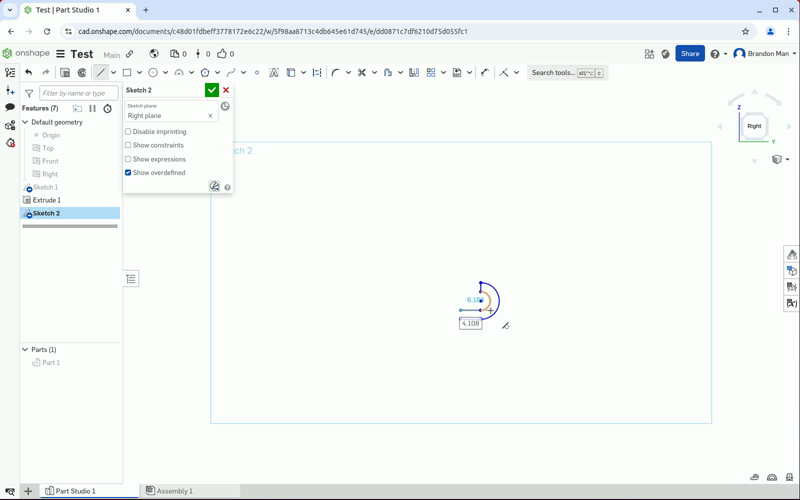
mouse_move(460, 319)
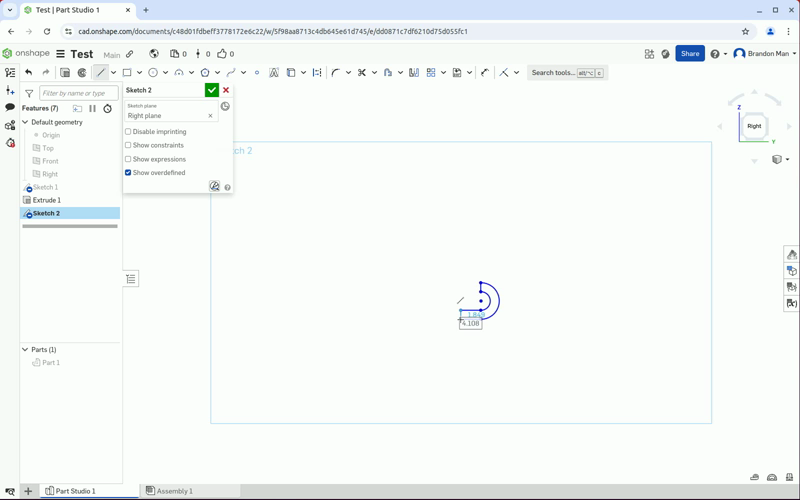
key_up(shift)
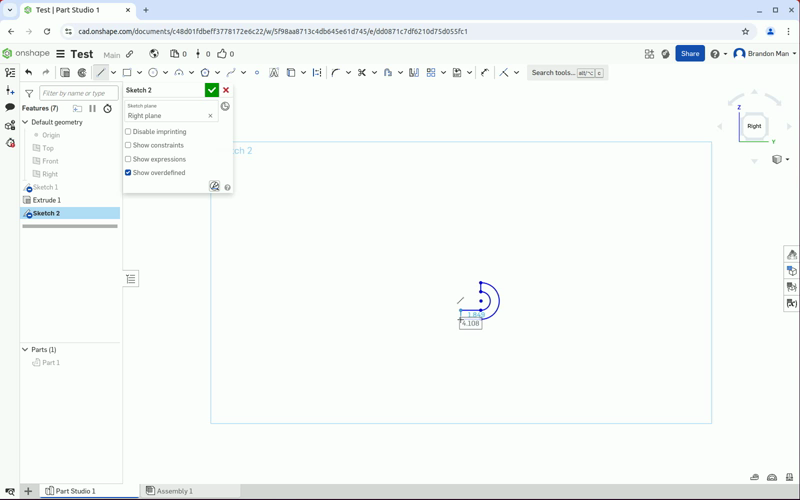
click(460, 319)
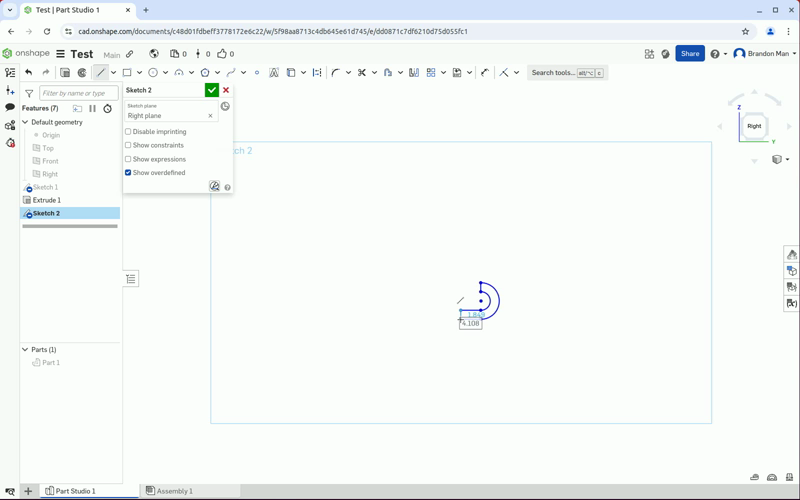
key(esc)
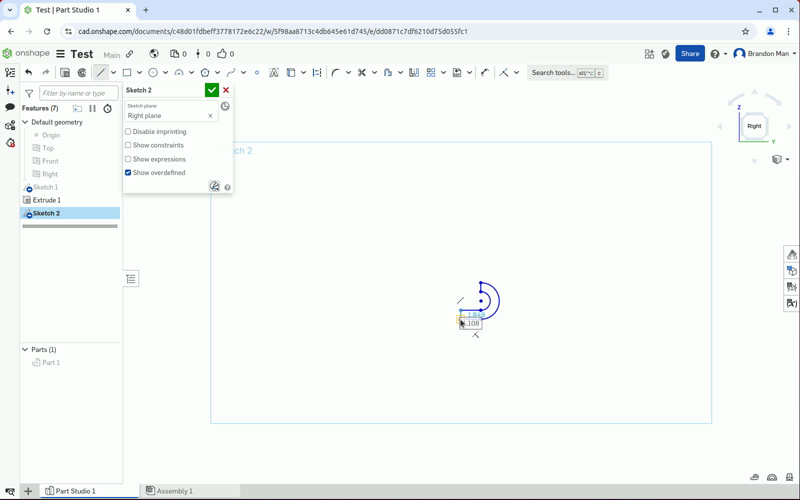
mouse_move(489, 304)
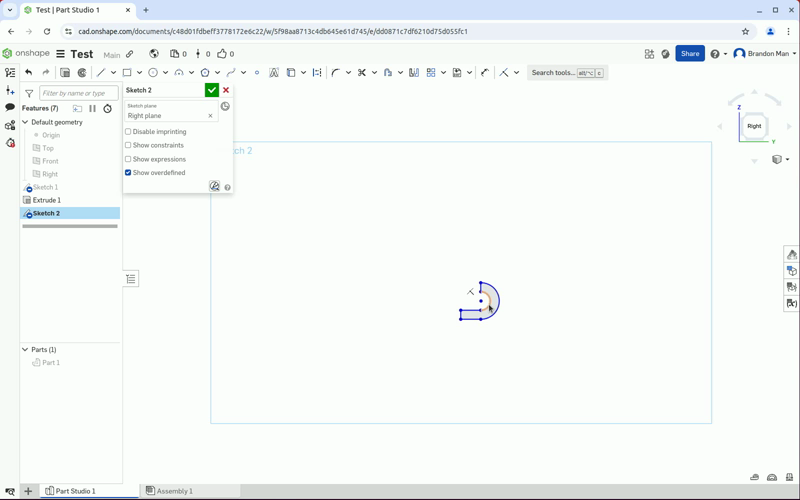
scroll(6)
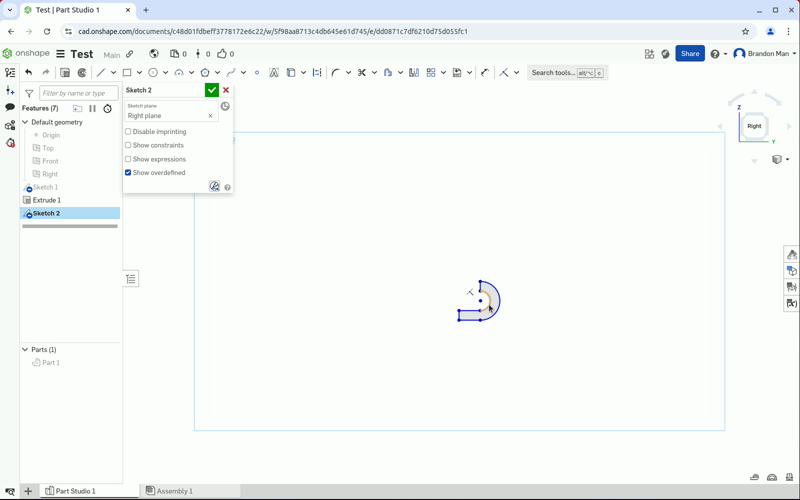
scroll(6)
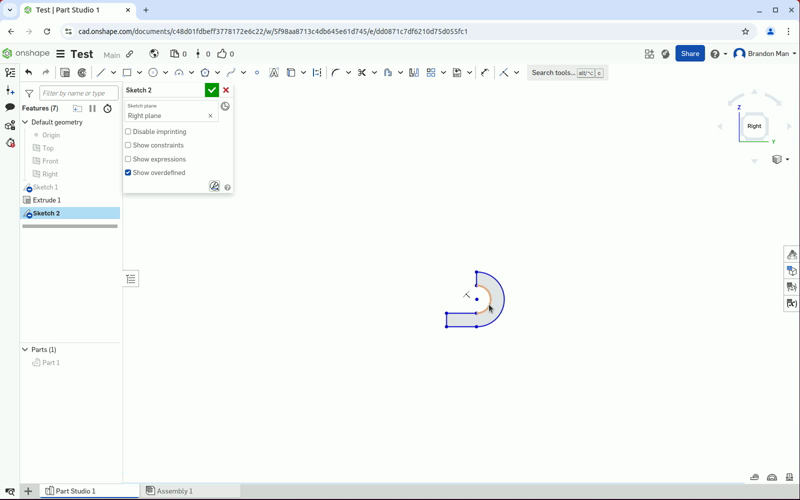
scroll(6)
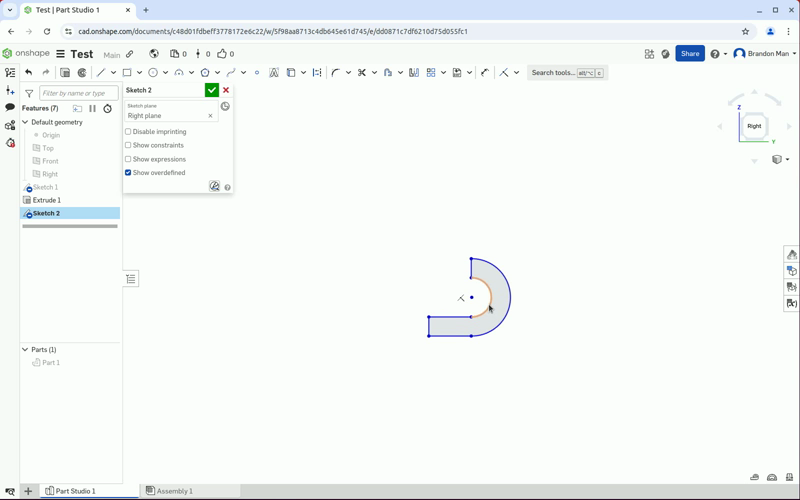
scroll(6)
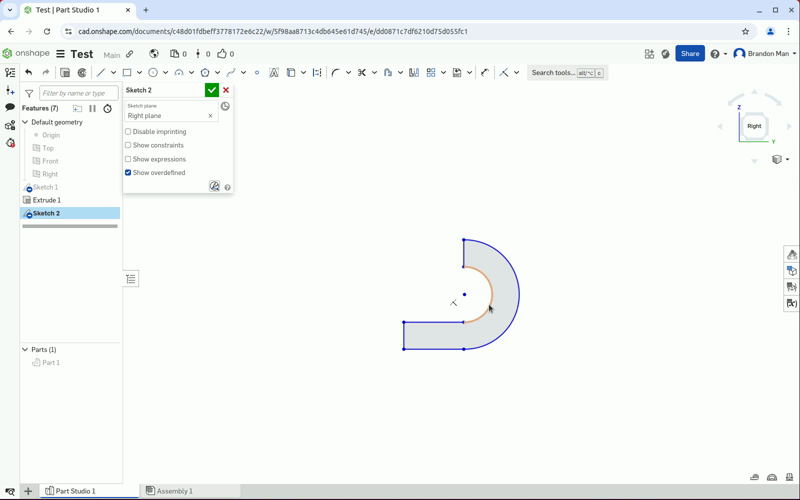
scroll(6)
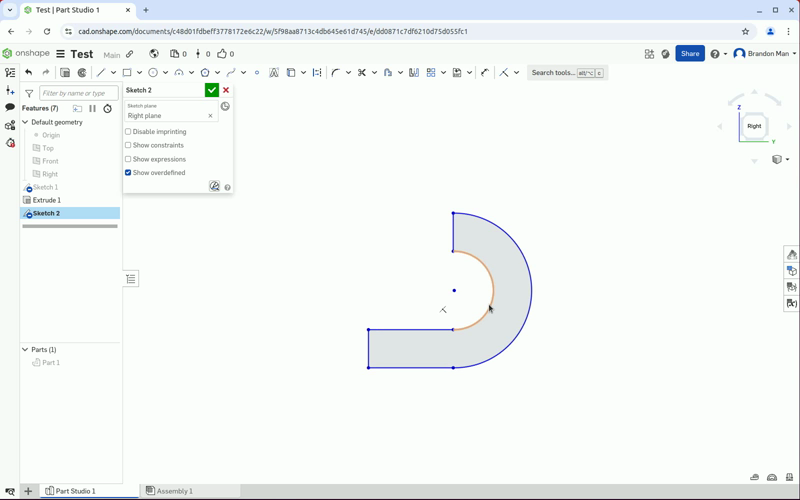
scroll(6)
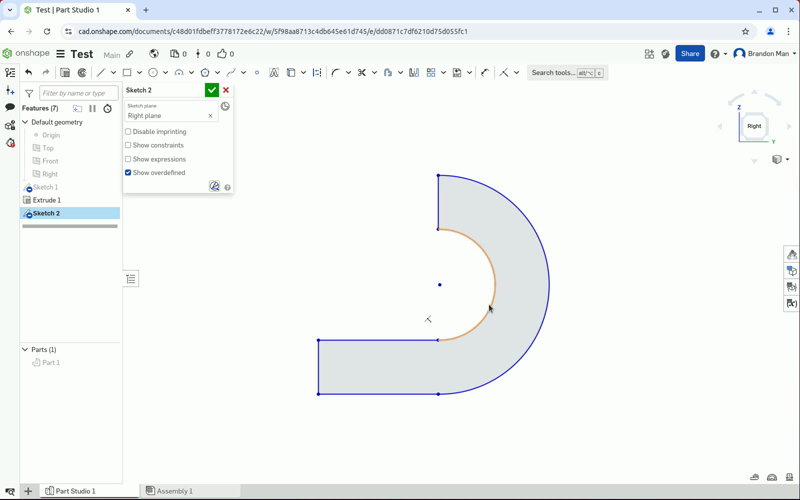
scroll(6)
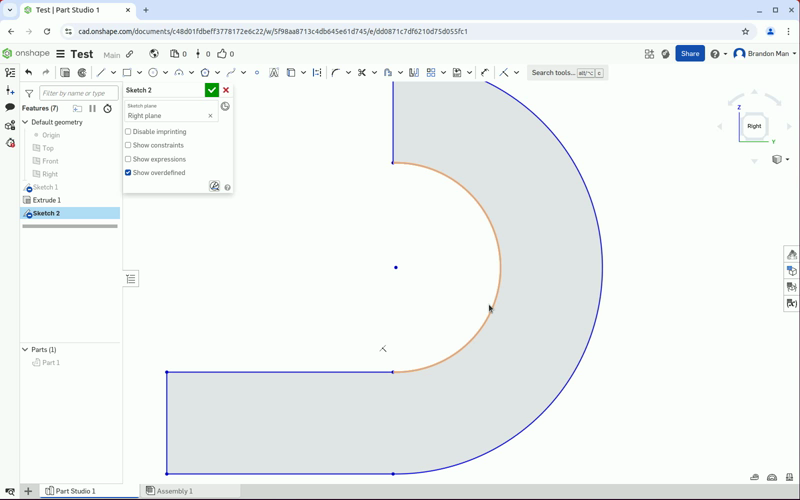
click(489, 304)
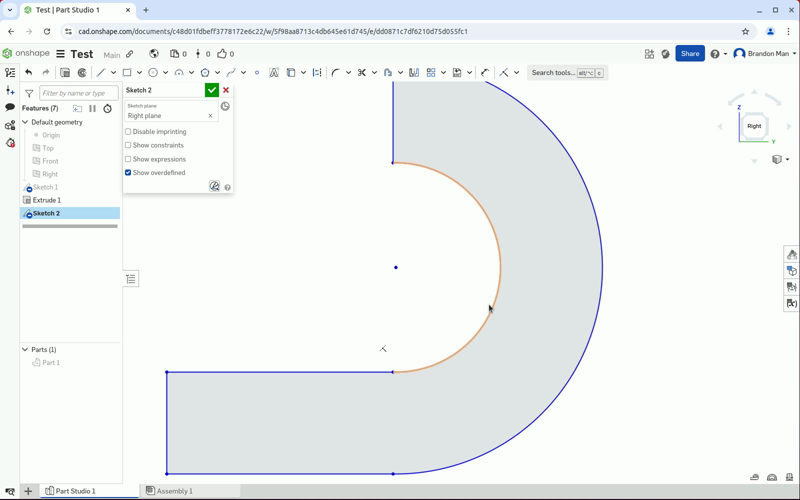
scroll(-6)
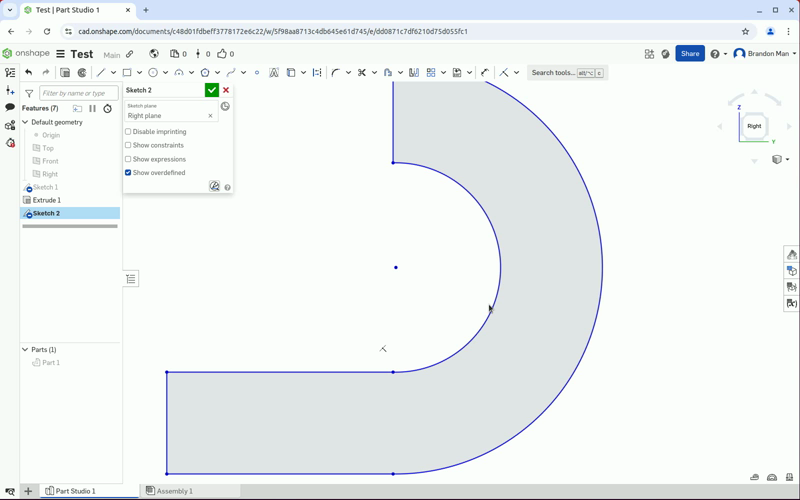
scroll(-6)
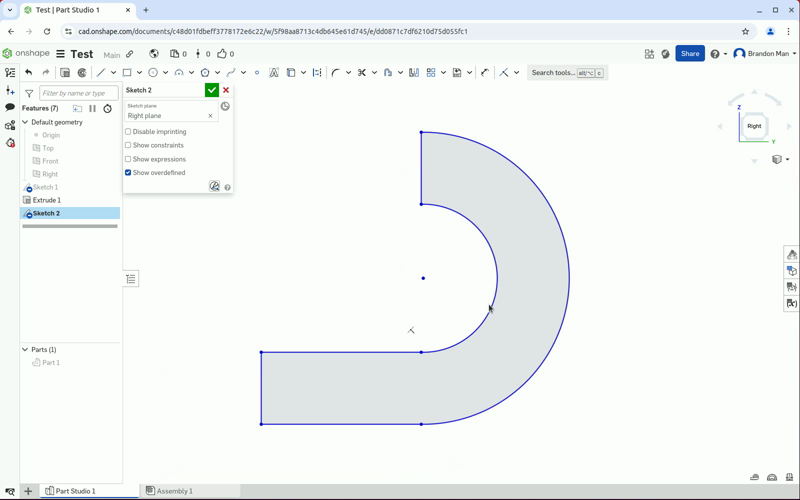
scroll(-6)
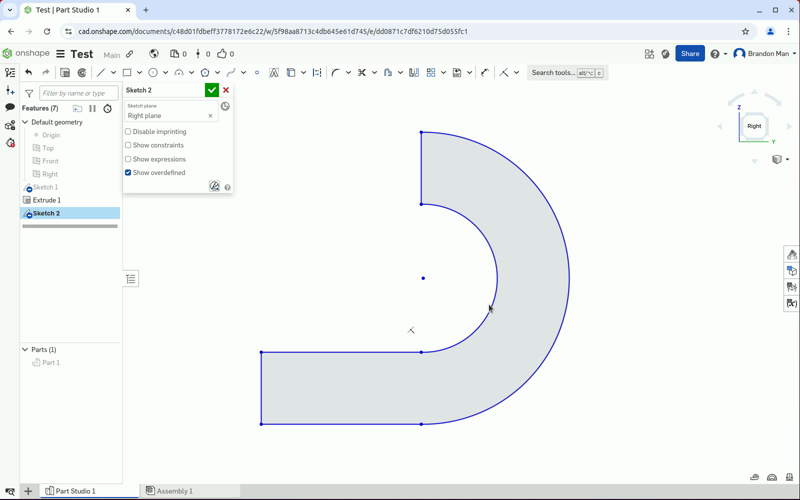
scroll(-6)
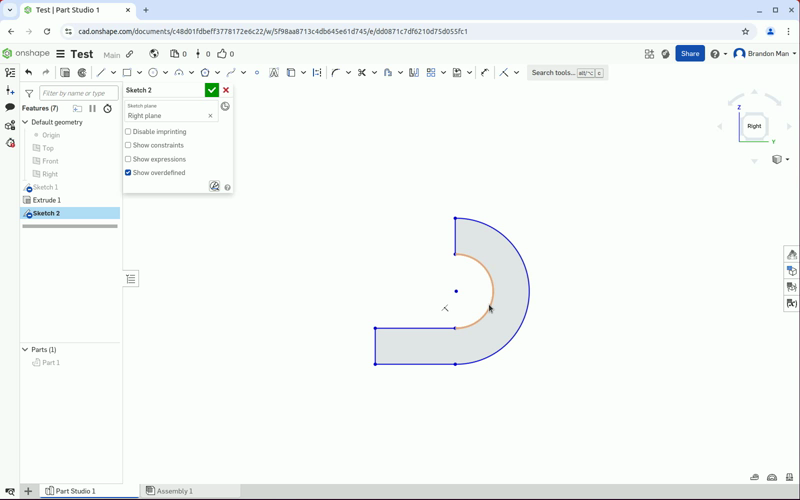
scroll(-6)
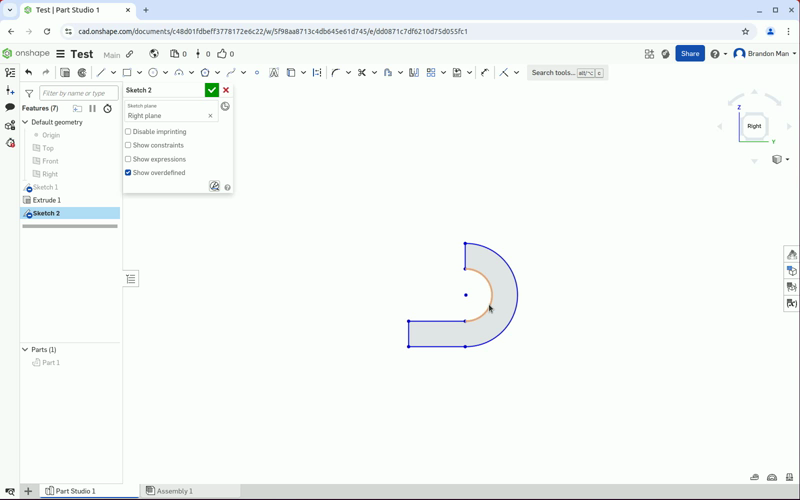
scroll(-6)
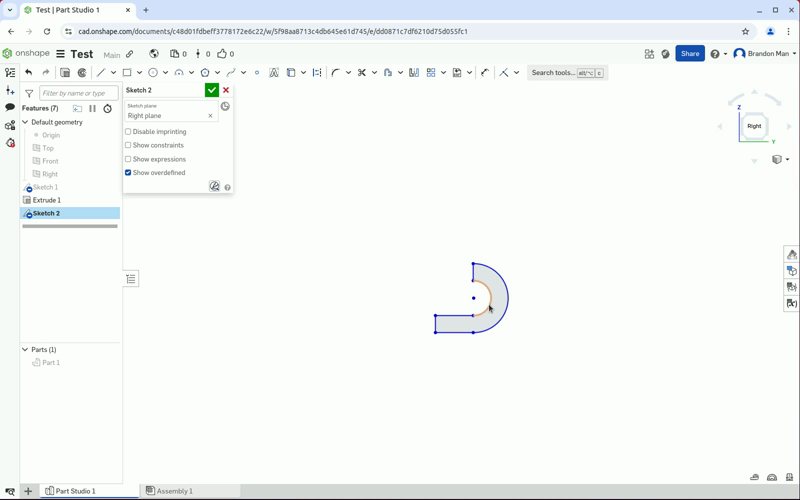
scroll(-6)
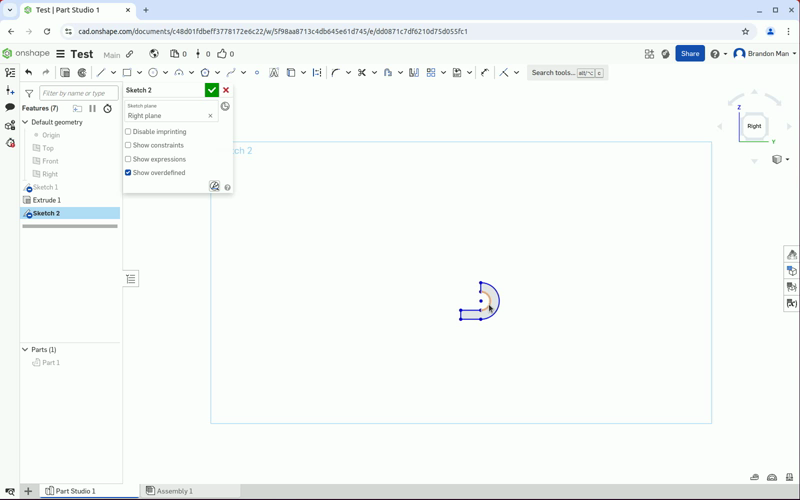
mouse_move(73, 352)
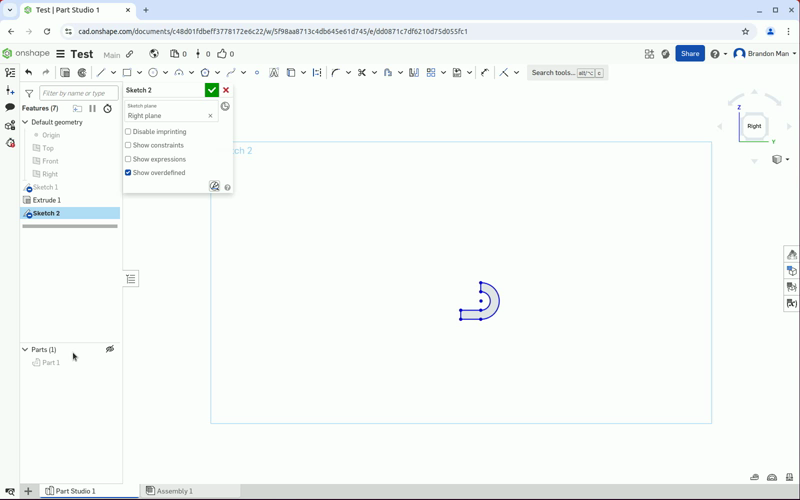
key(shift+y)
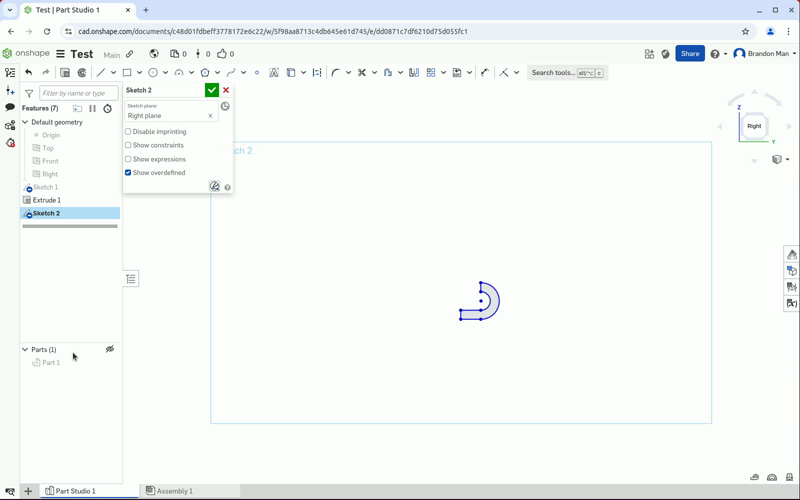
key(shift+e)
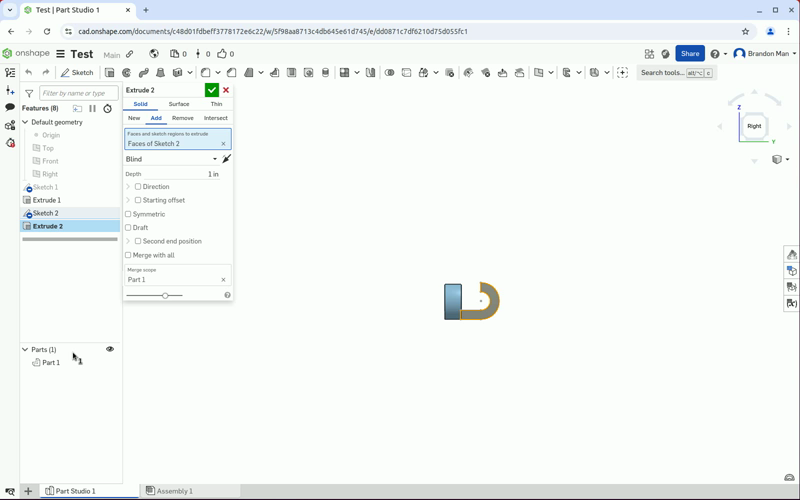
mouse_move(143, 106)
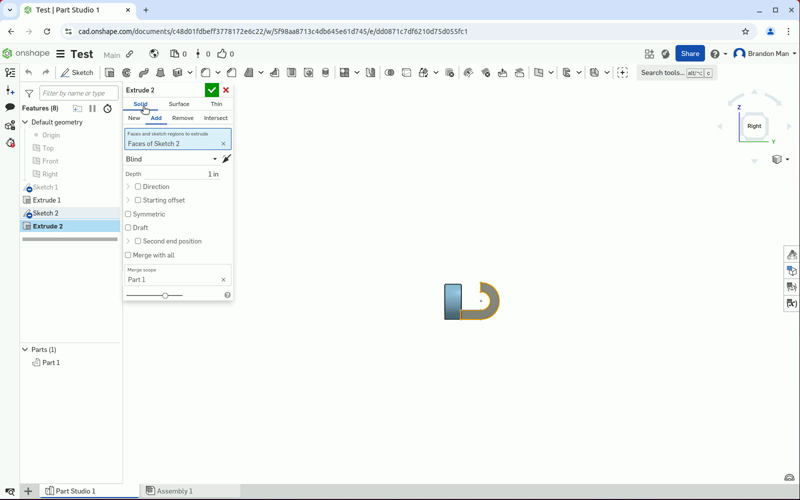
click(143, 106)
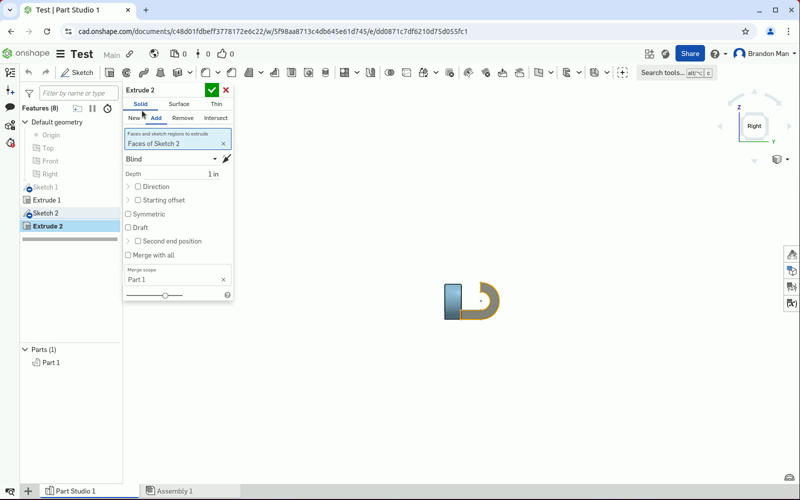
mouse_move(137, 120)
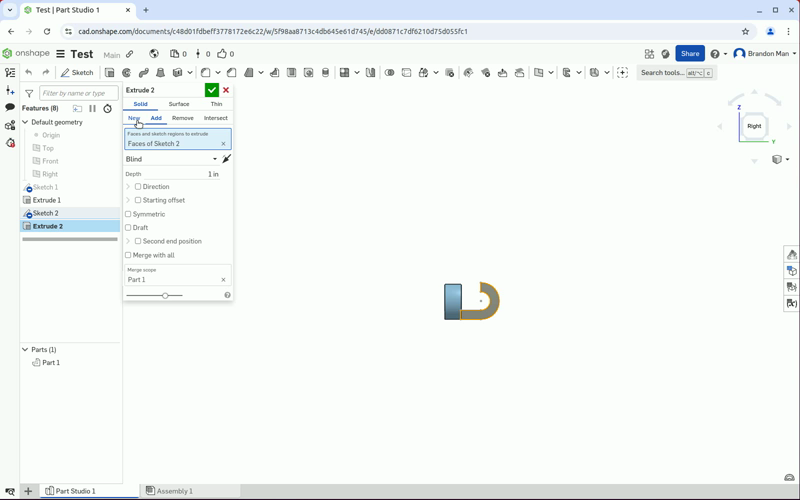
click(137, 120)
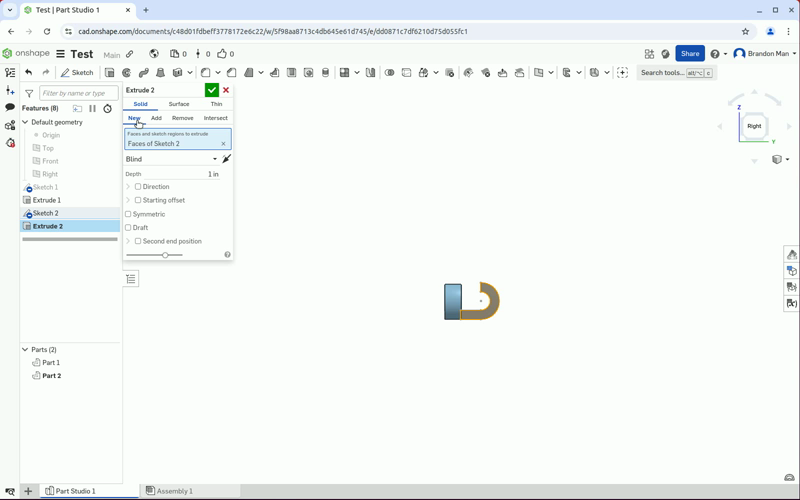
key(tab, 4)
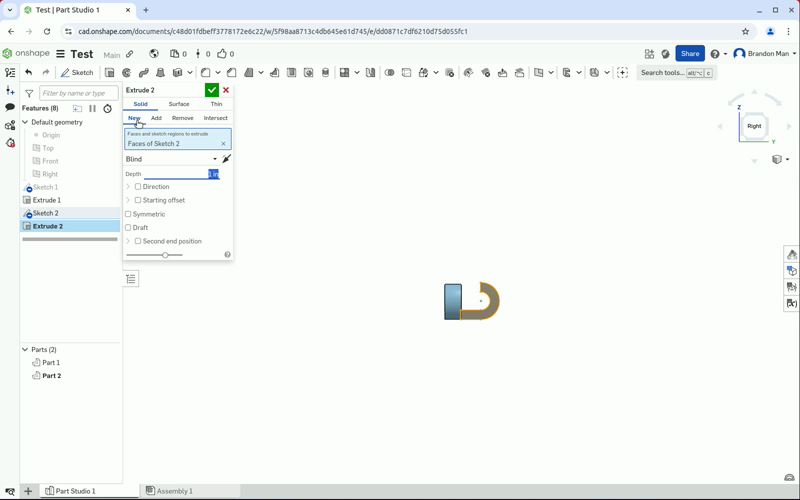
text(6.74)
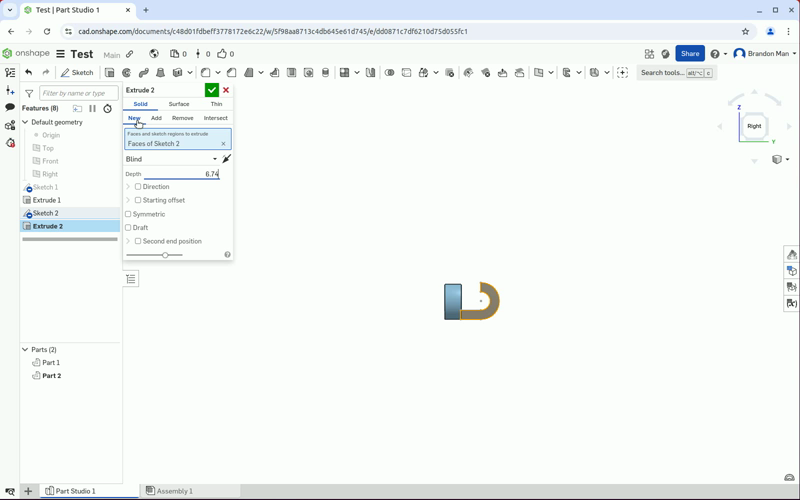
key(tab, 3)
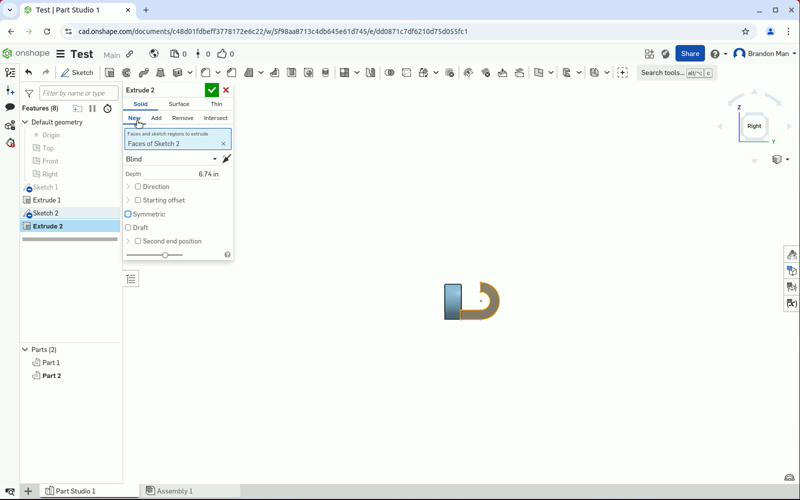
key(space)
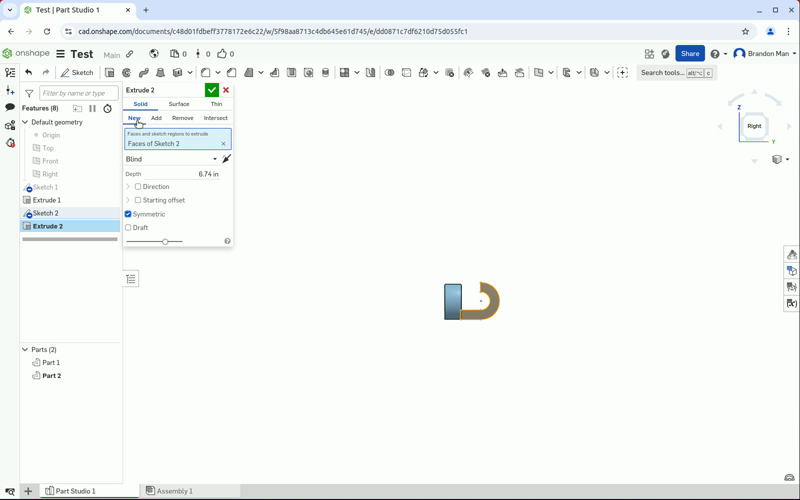
key(enter)
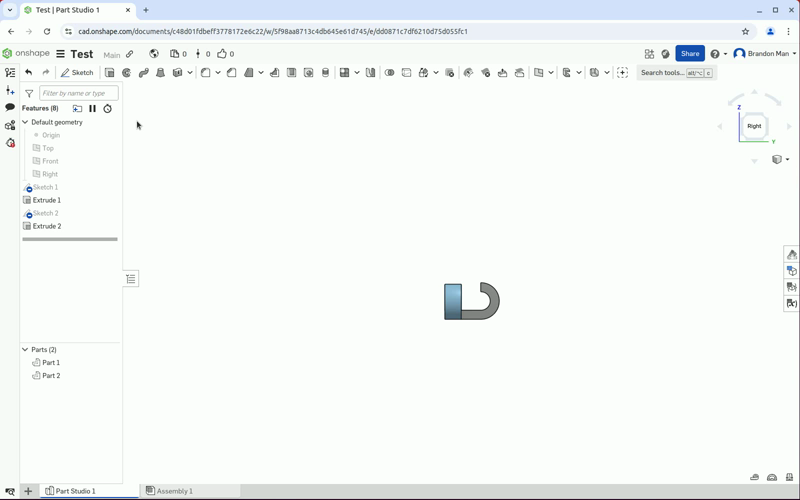
key(shift+h)
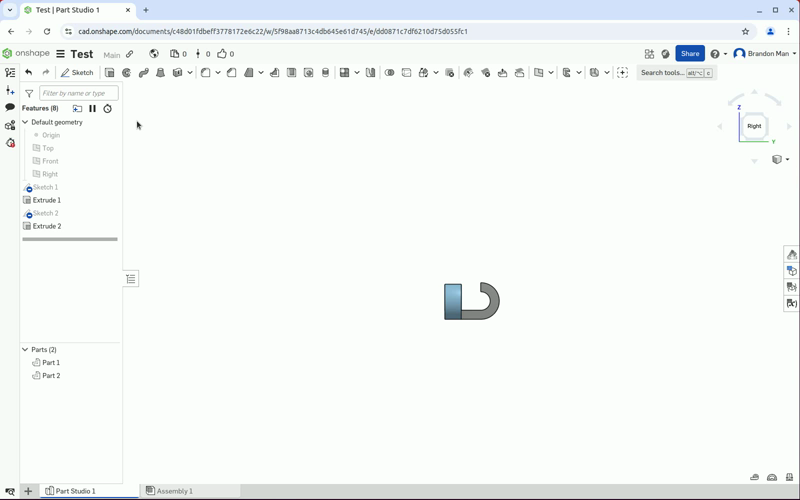
key(shift+h)
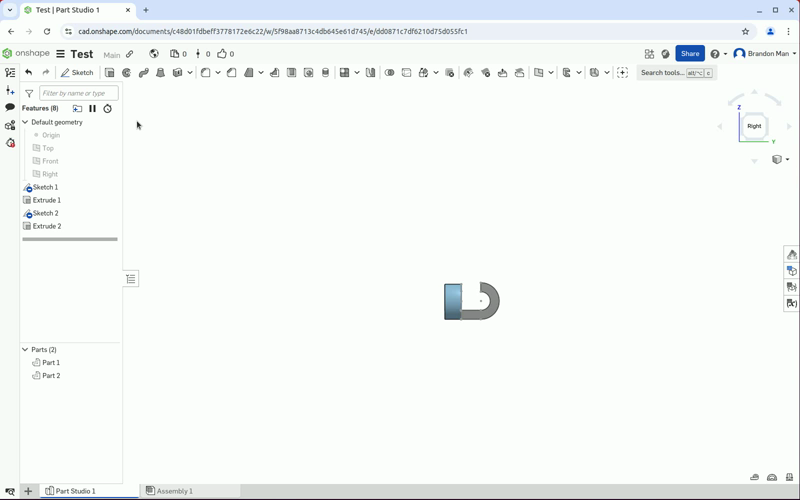
key(shift+7)
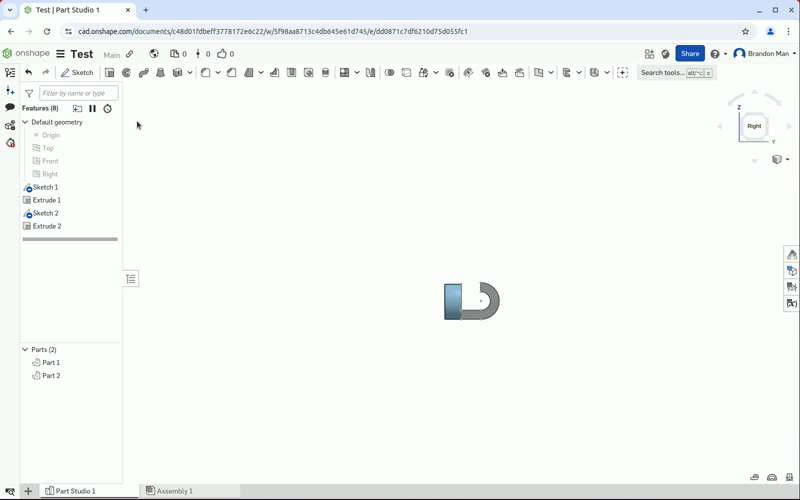
key(right, 2)
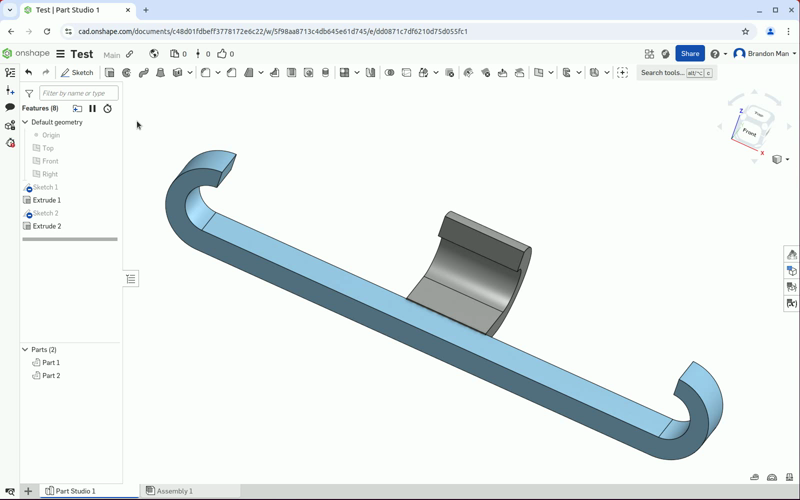
key(down, 2)
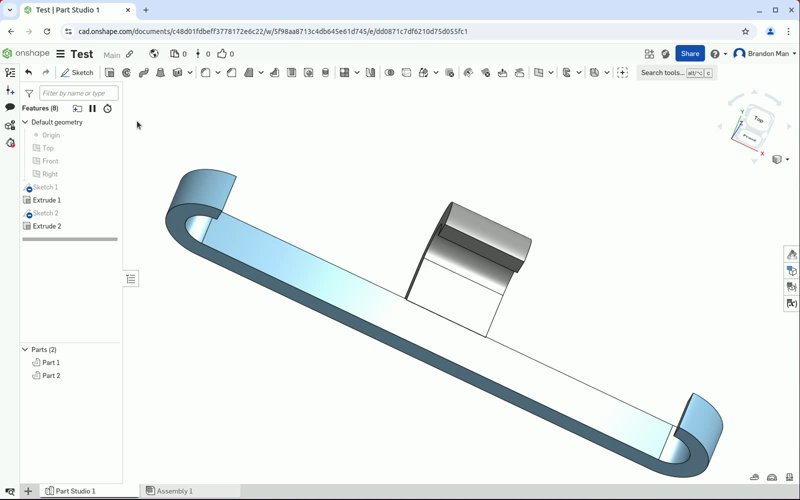
key(up, 2)
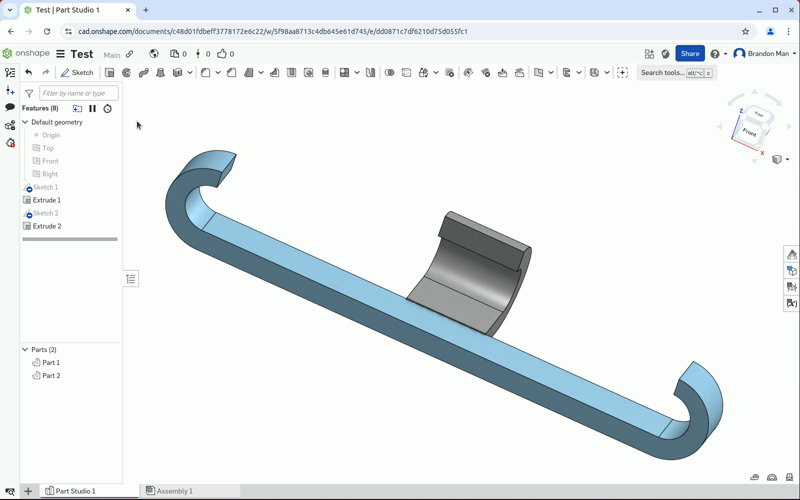
key(left, 2)
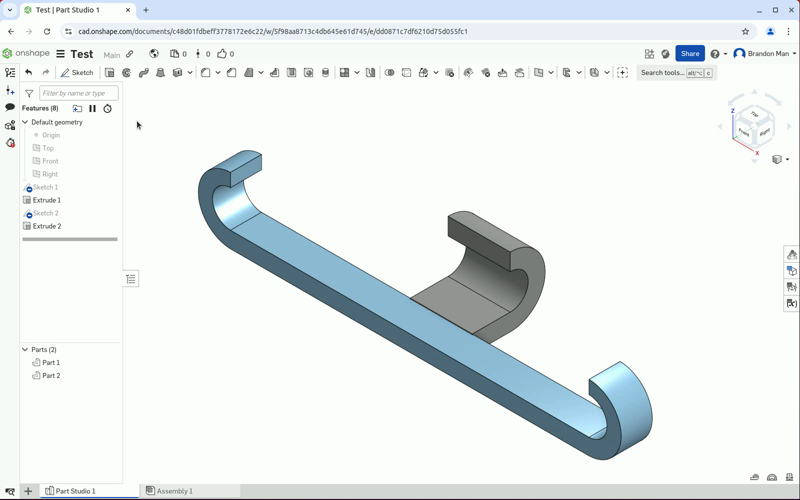
mouse_move(73, 189)
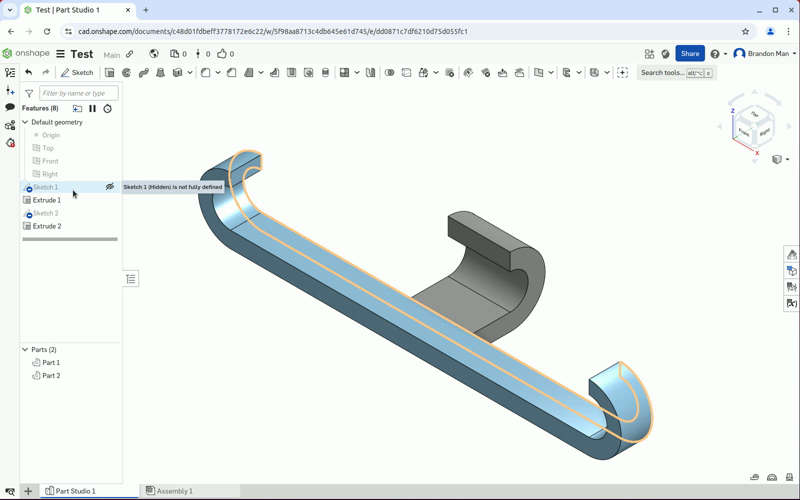
click(73, 189)